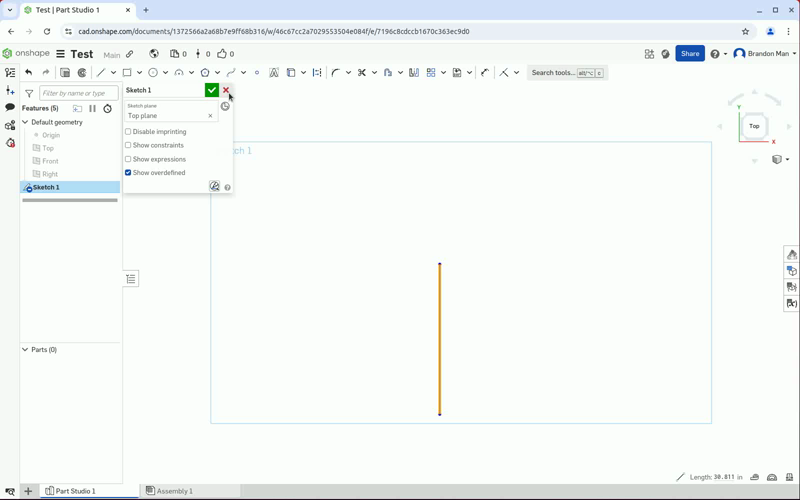
key(shift+h)
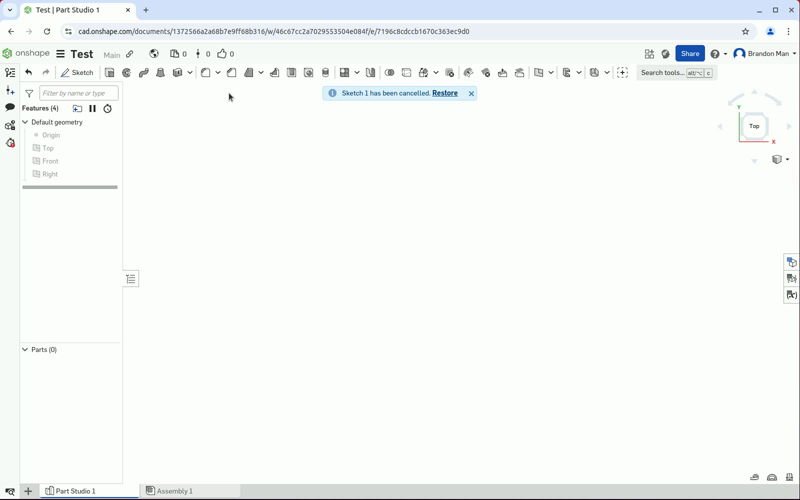
mouse_move(73, 352)
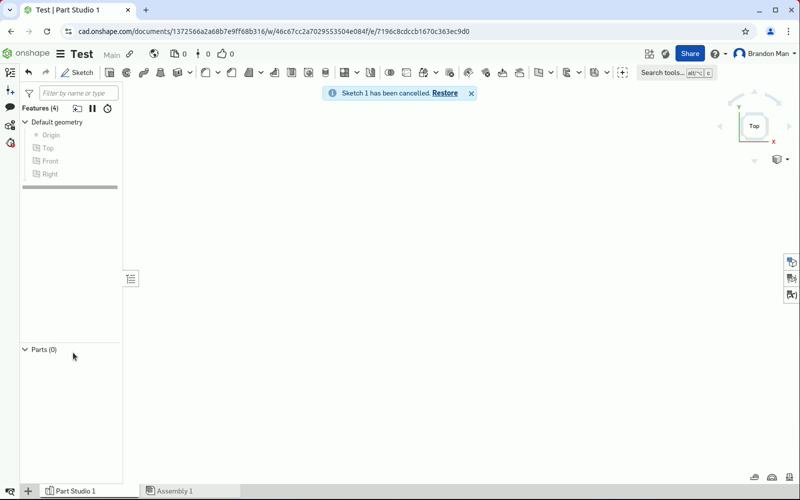
key(y)
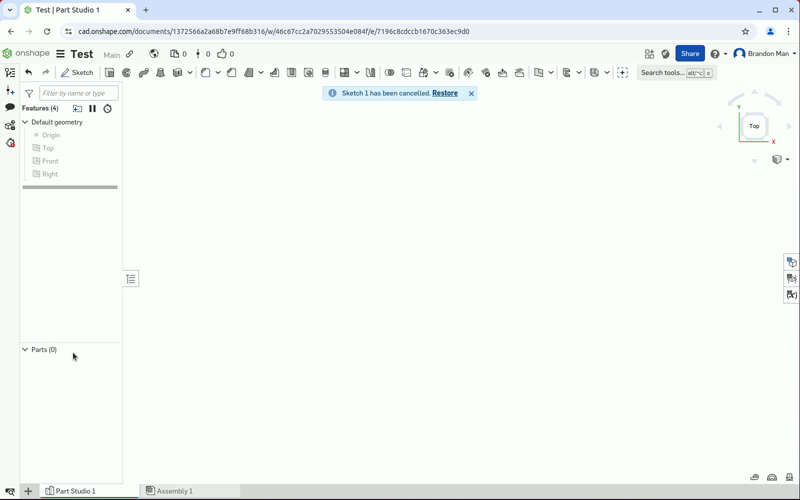
key(shift+p)
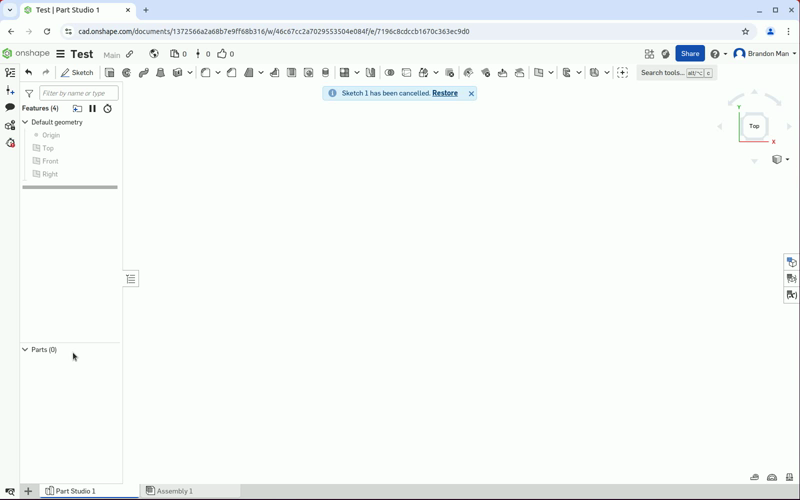
key(space)
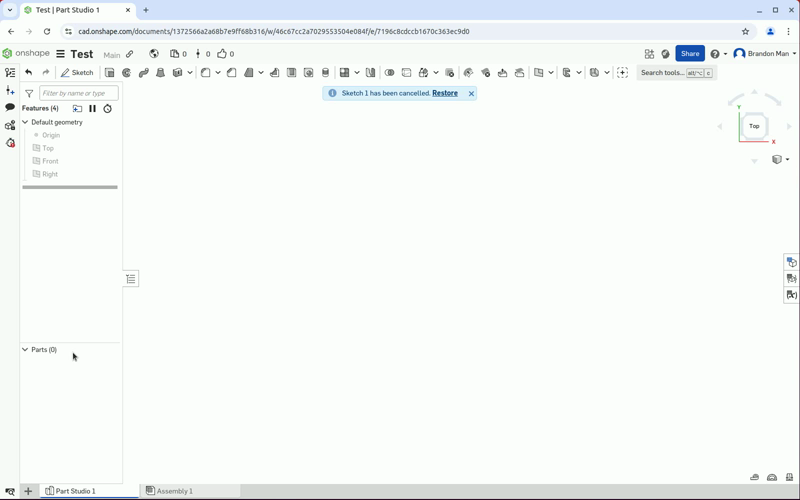
key_down(shift)
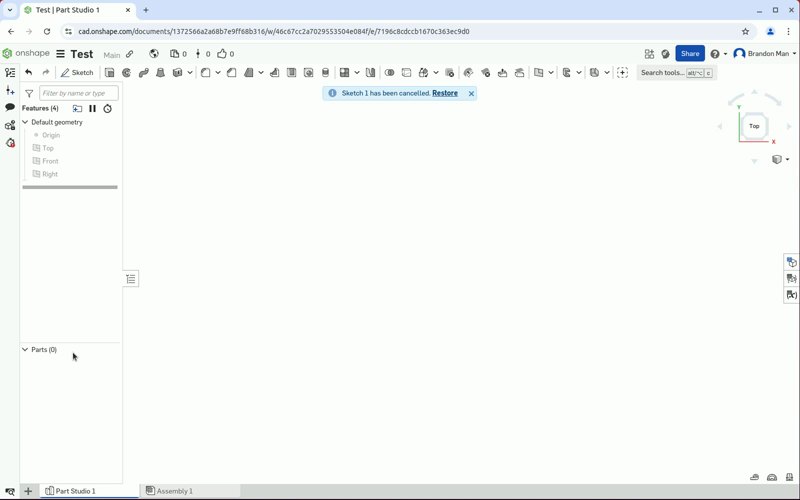
key(up)
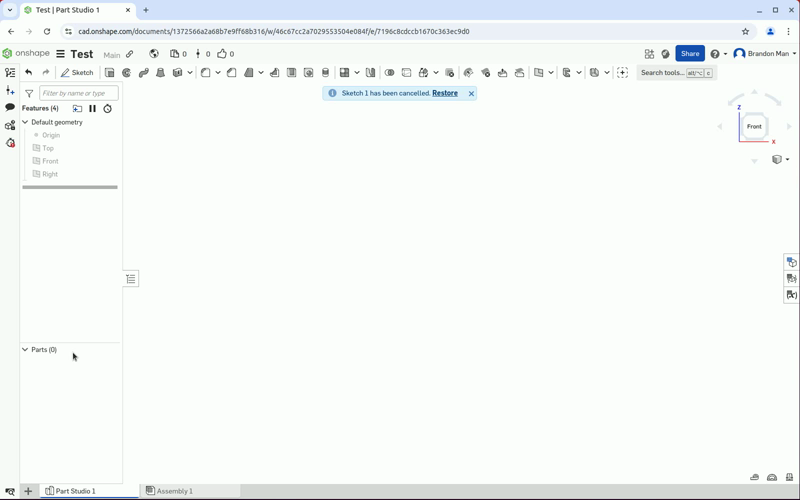
key_up(shift)
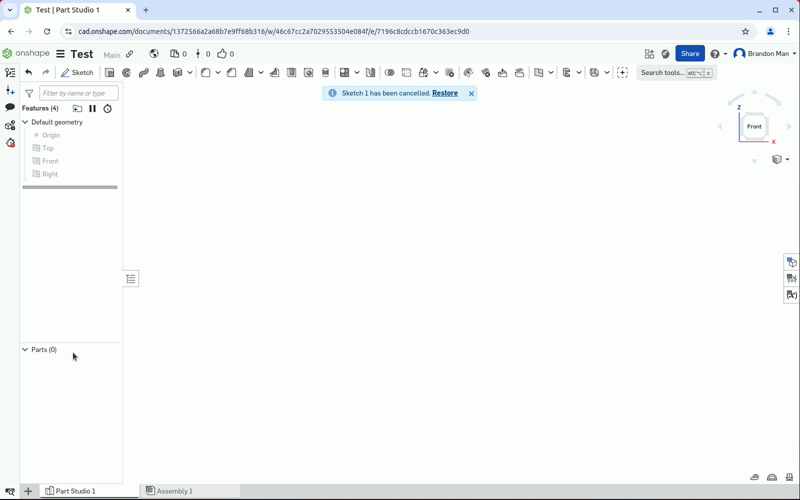
mouse_move(73, 352)
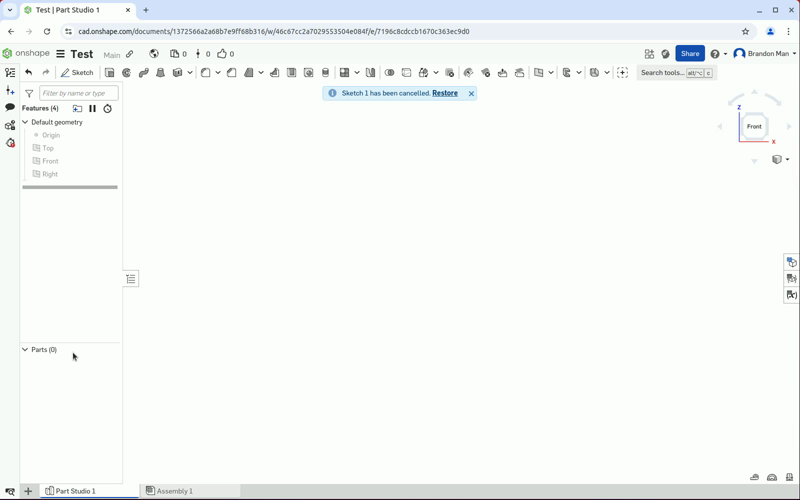
key(shift+y)
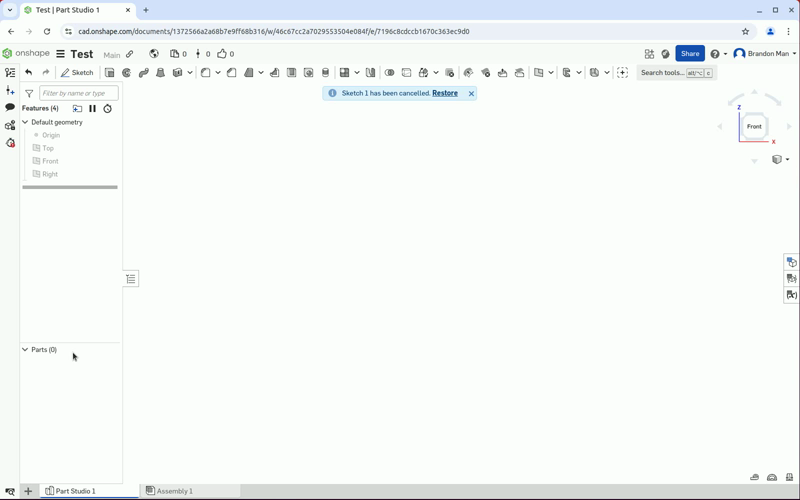
key(shift+s)
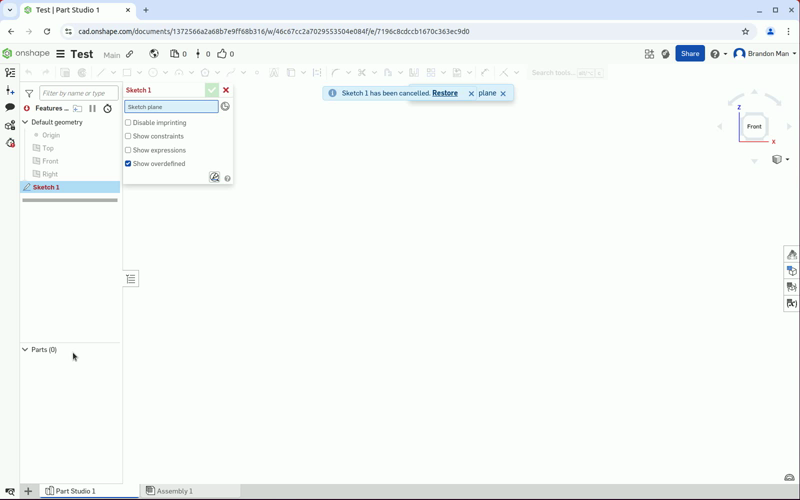
mouse_move(73, 163)
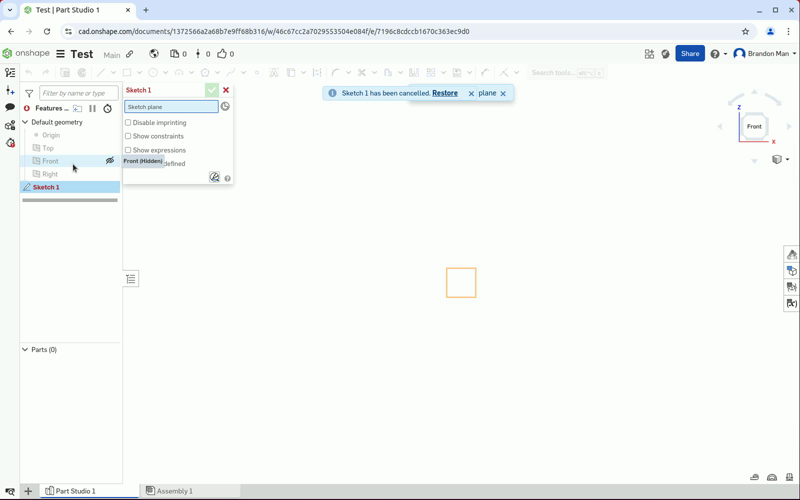
click(73, 163)
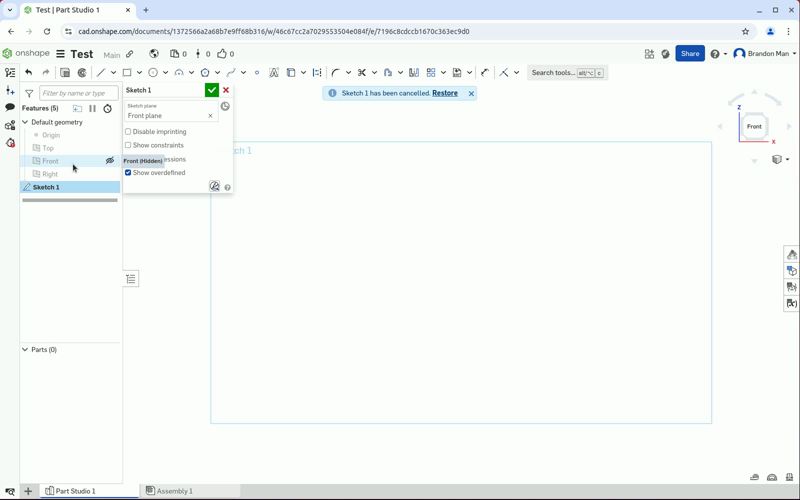
mouse_move(73, 352)
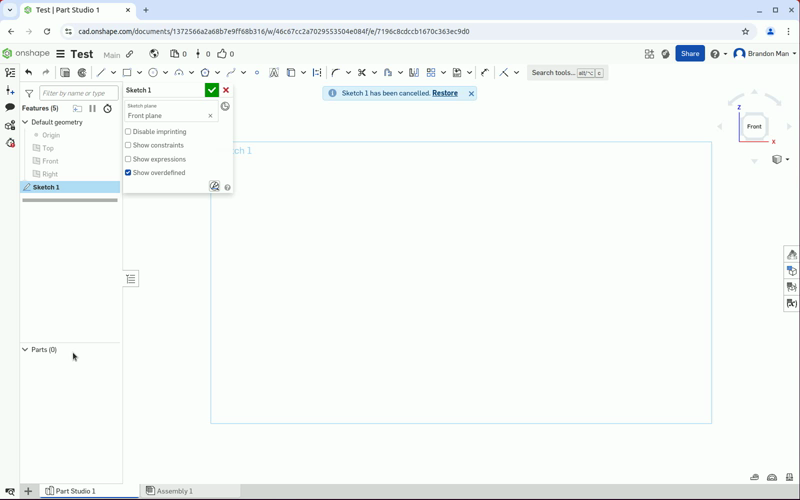
key(y)
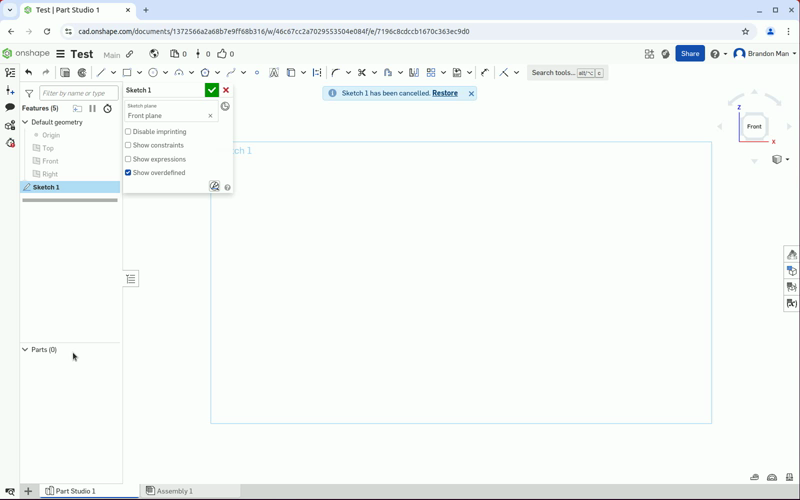
key(l)
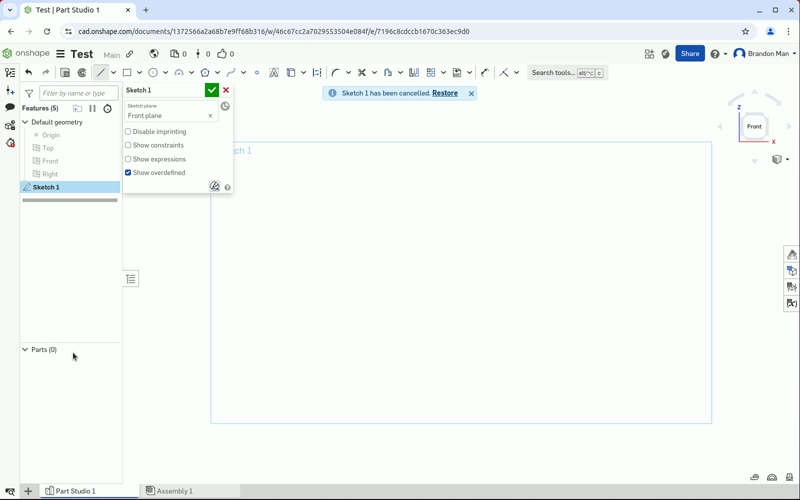
key_down(shift)
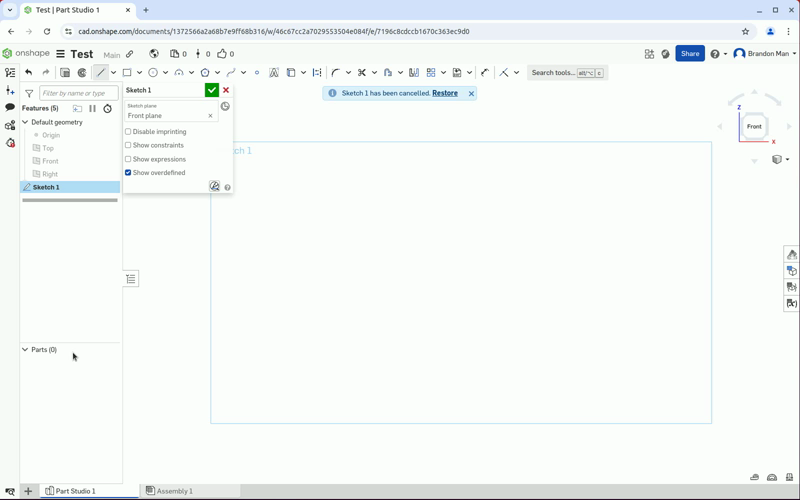
mouse_move(426, 299)
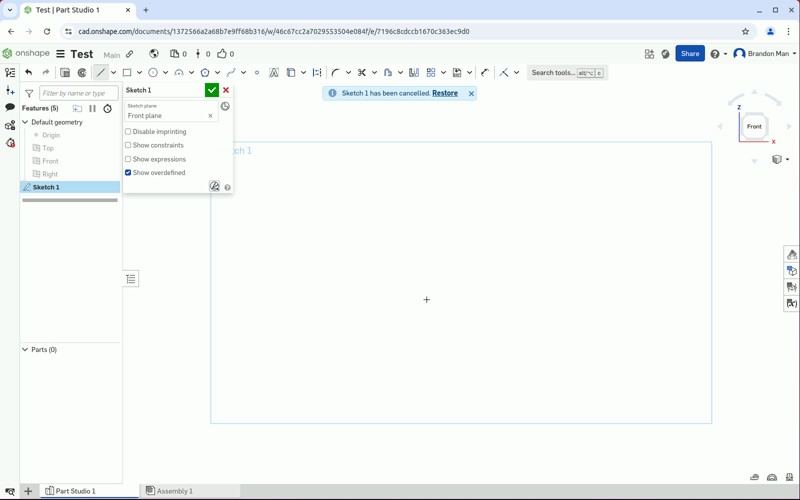
click(426, 299)
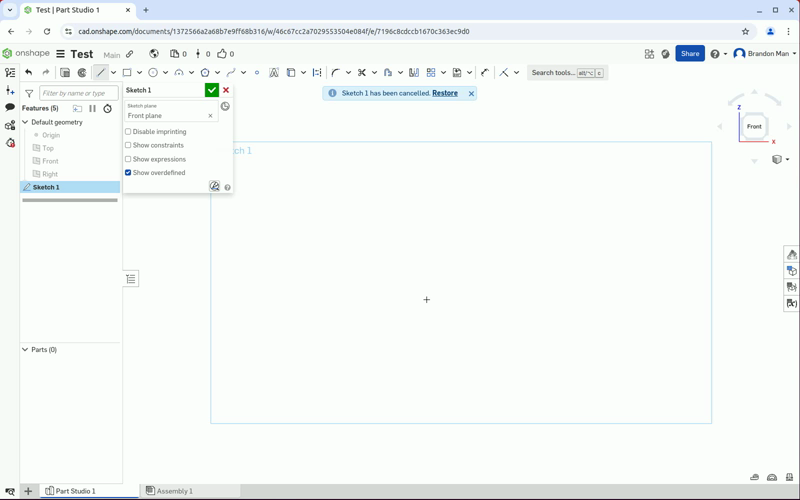
key_up(shift)
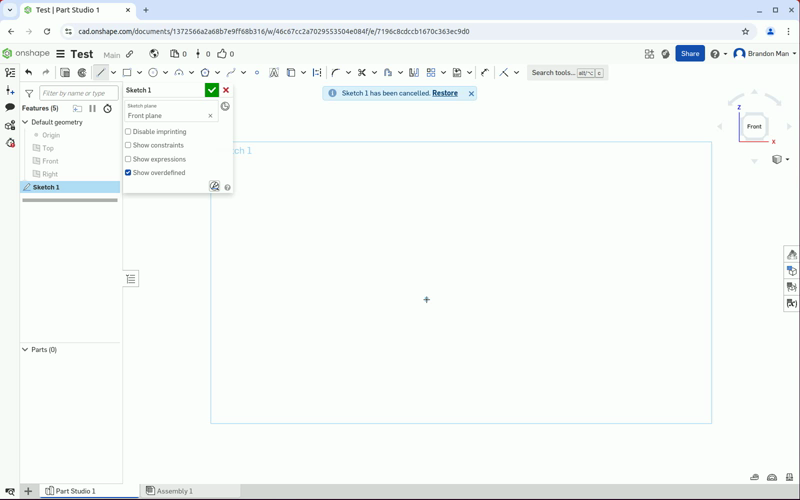
key_down(shift)
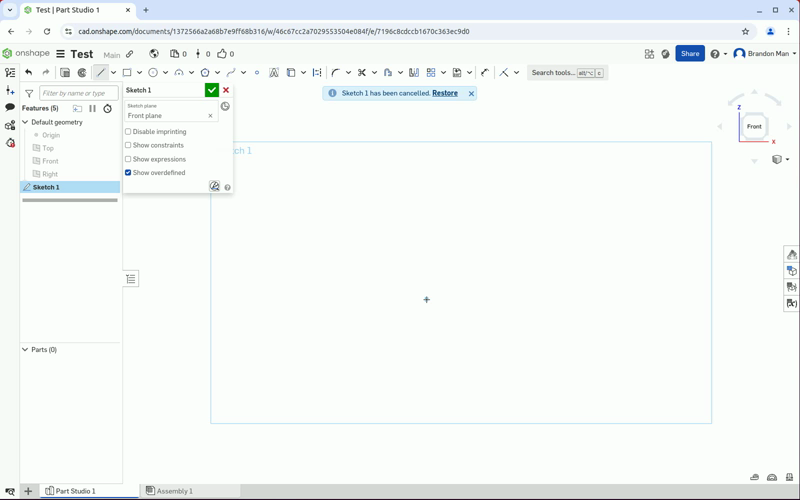
mouse_move(494, 299)
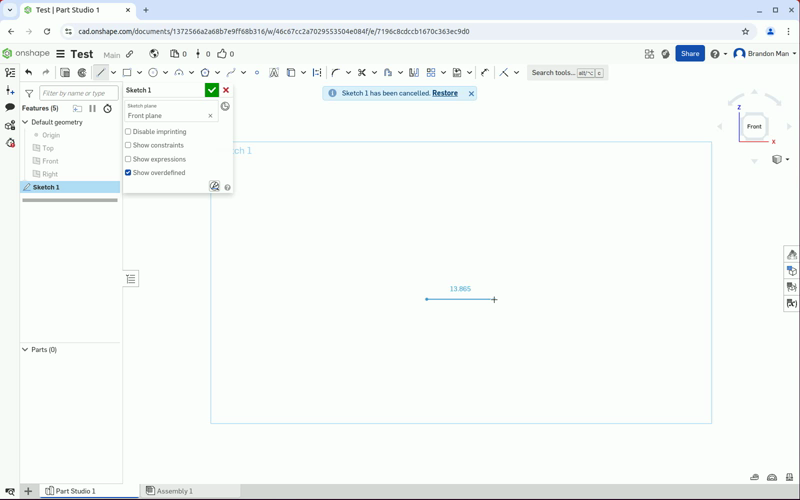
click(494, 299)
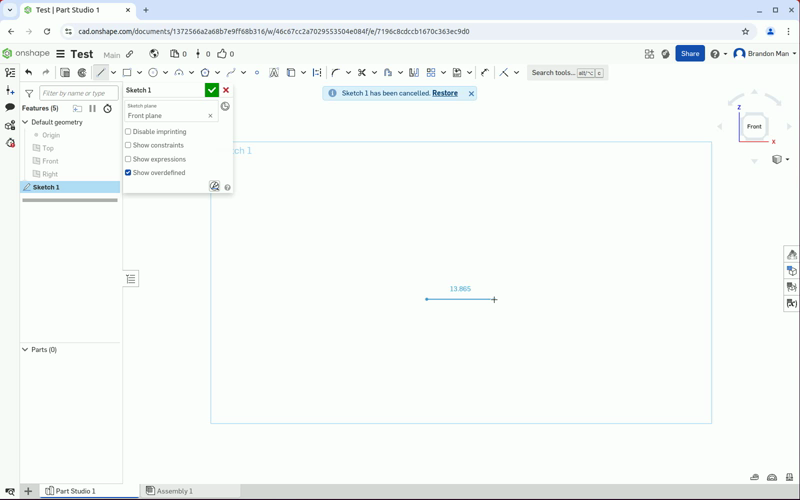
key_up(shift)
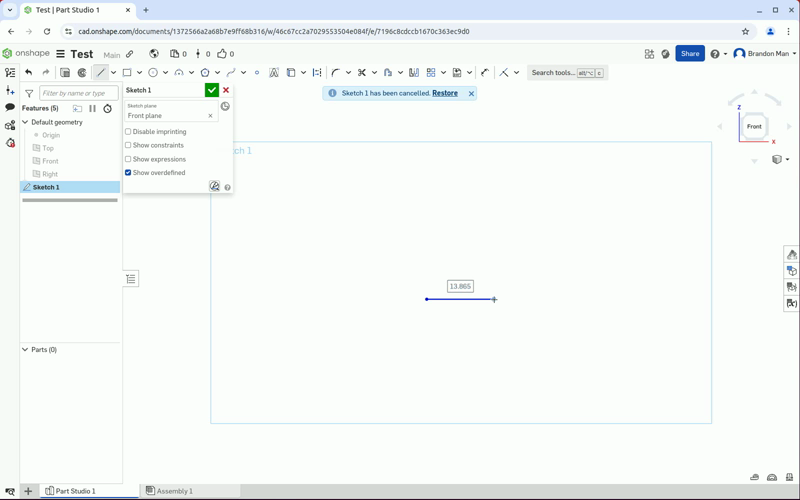
key_down(shift)
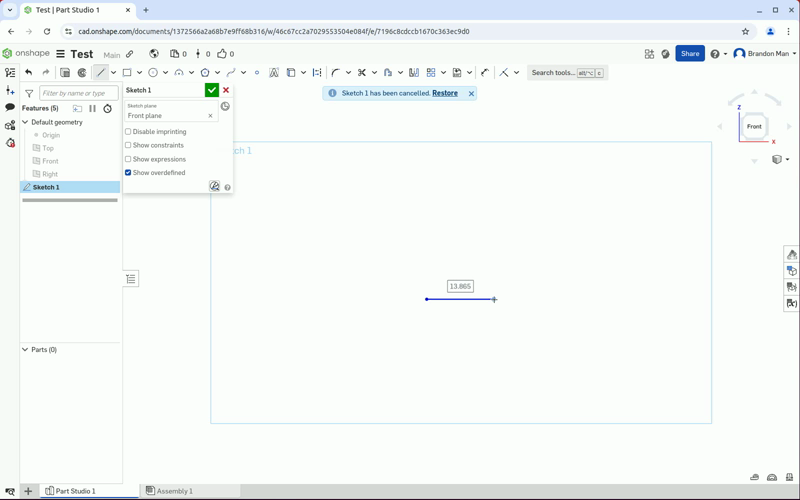
mouse_move(524, 299)
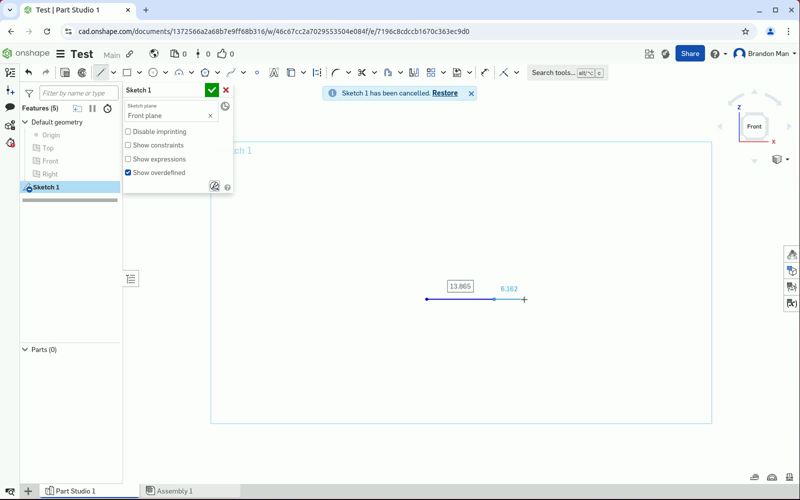
mouse_move(494, 263)
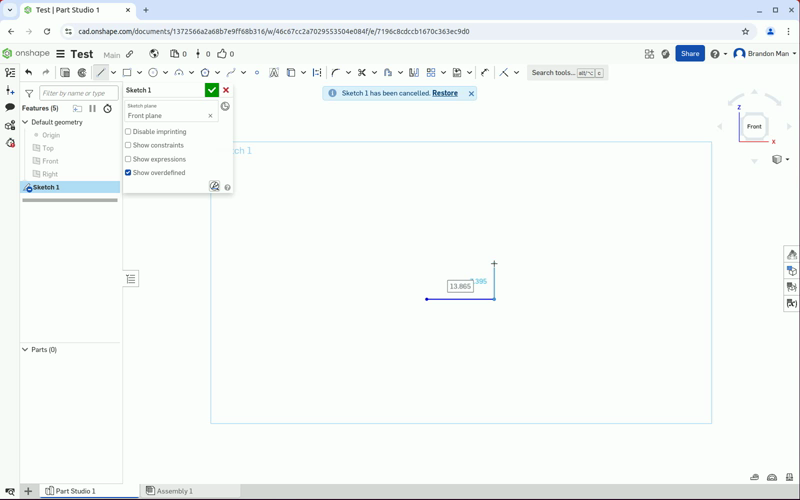
click(494, 263)
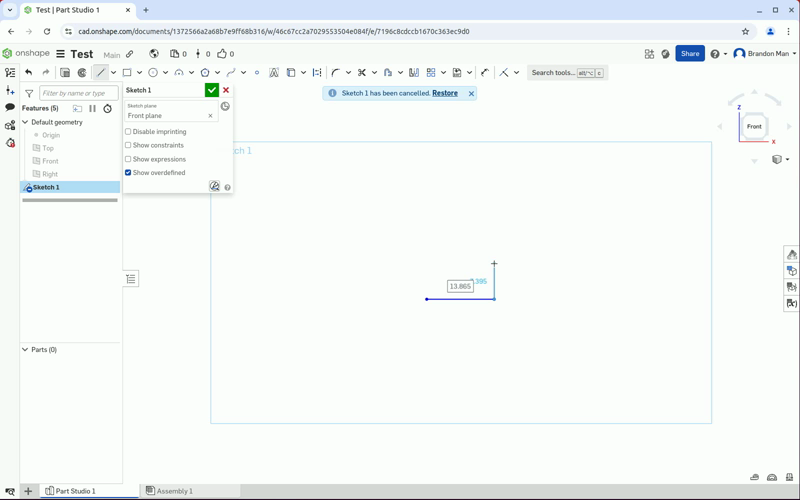
key_up(shift)
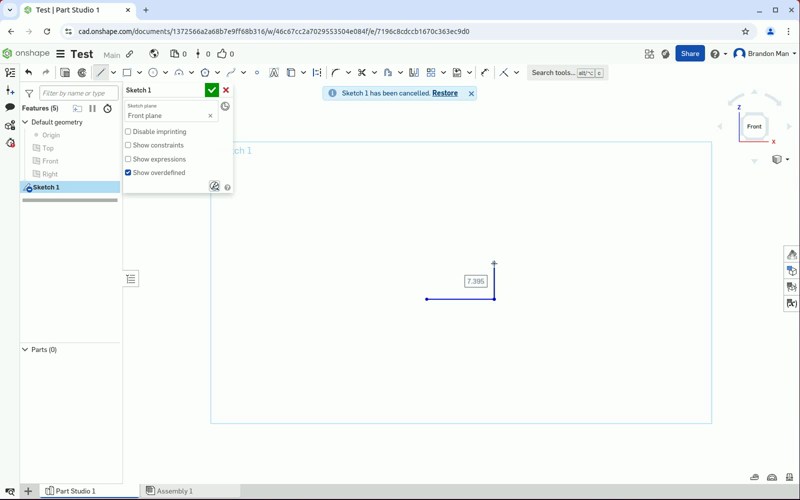
key_down(shift)
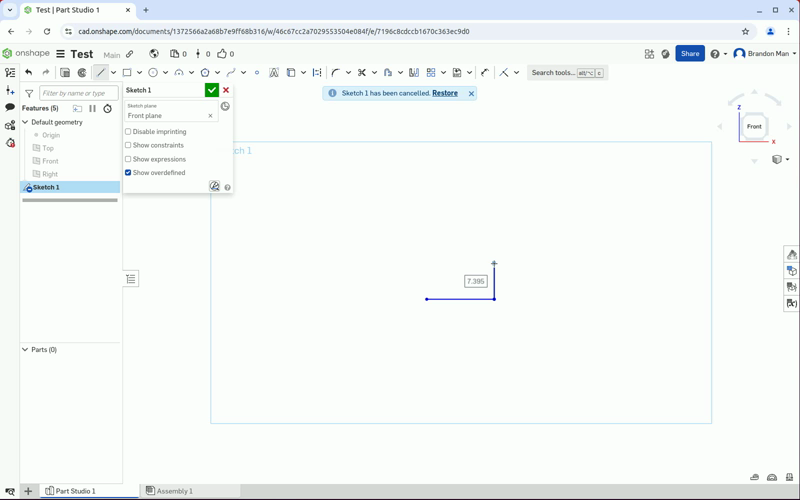
mouse_move(426, 263)
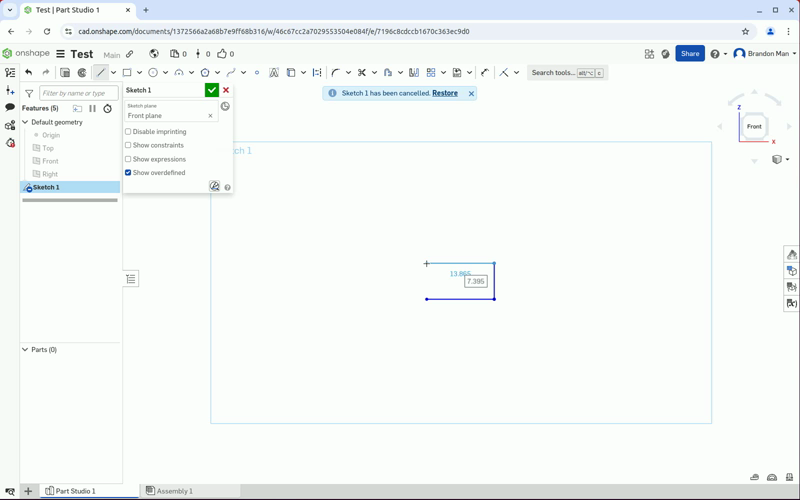
click(426, 263)
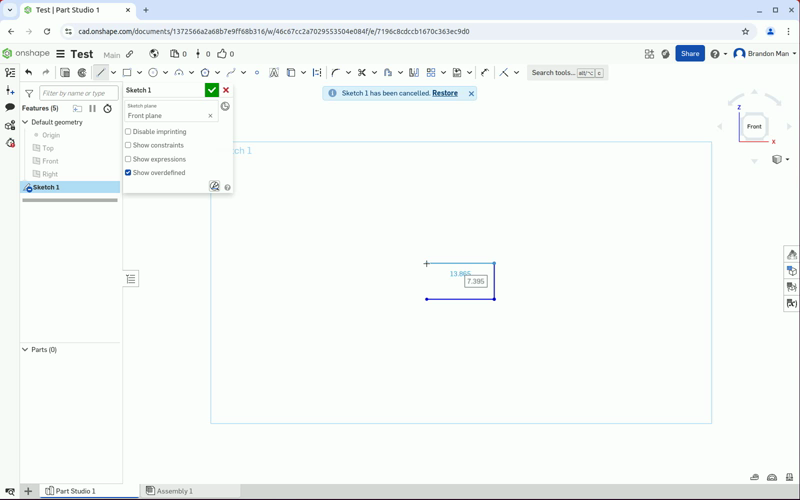
key_up(shift)
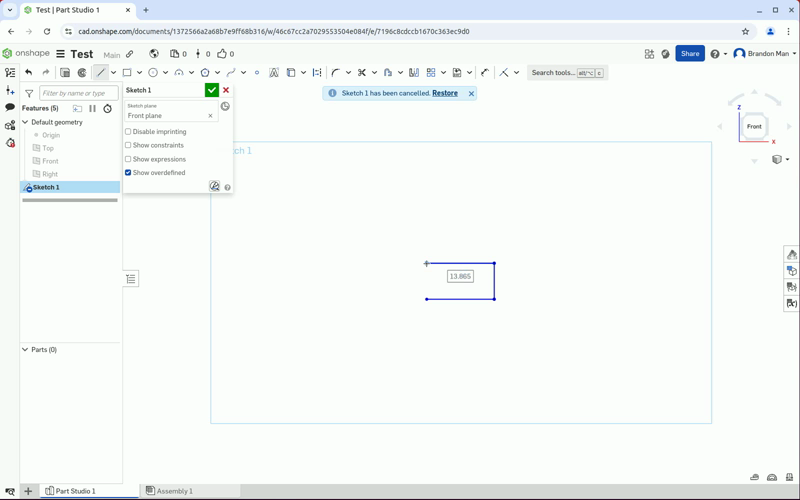
mouse_move(456, 263)
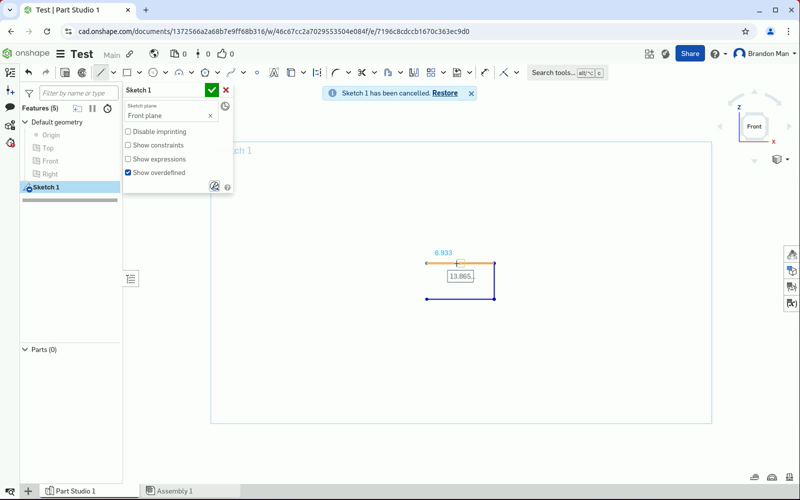
key_down(shift)
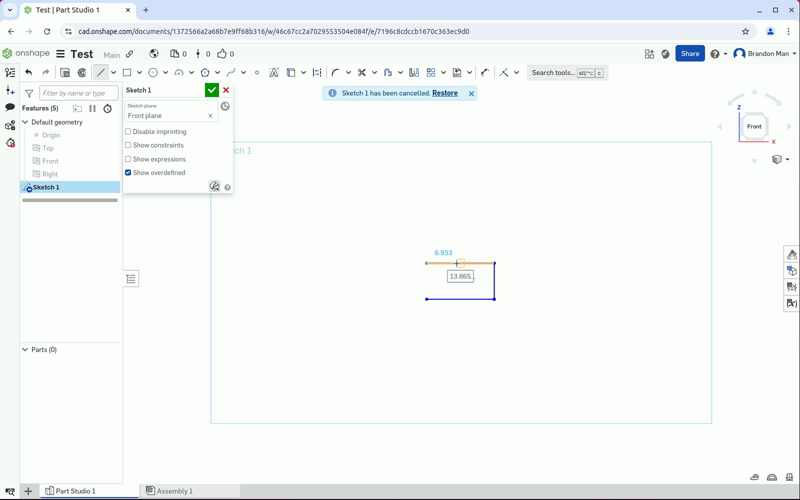
mouse_move(426, 299)
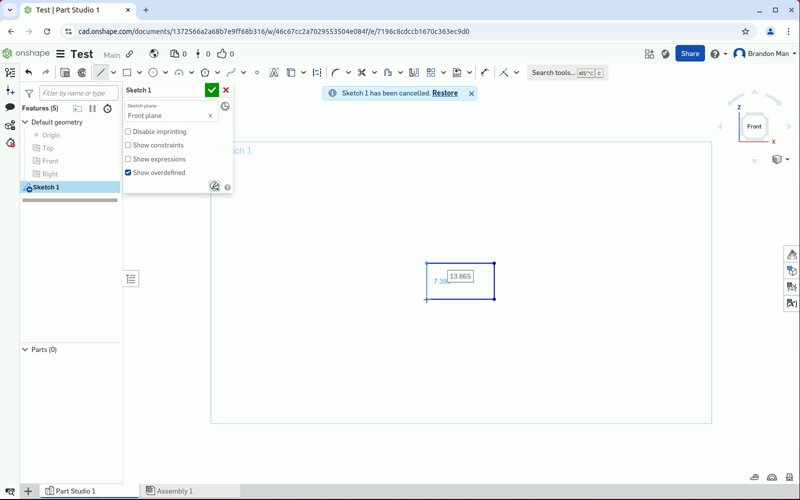
key_up(shift)
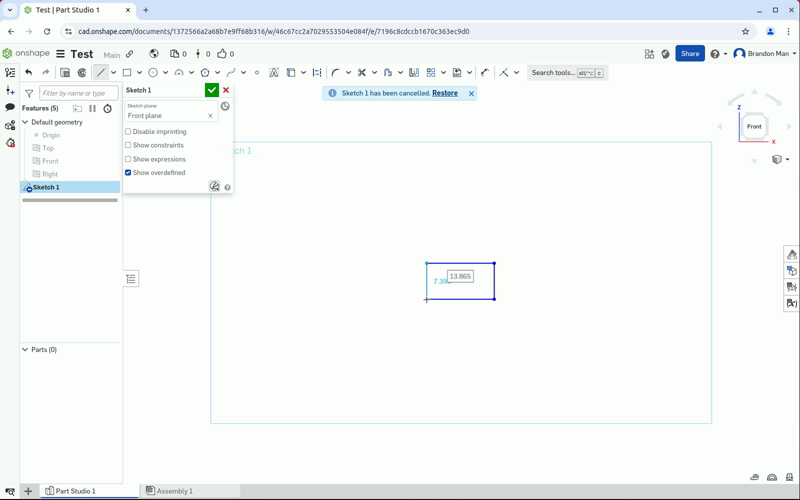
click(426, 299)
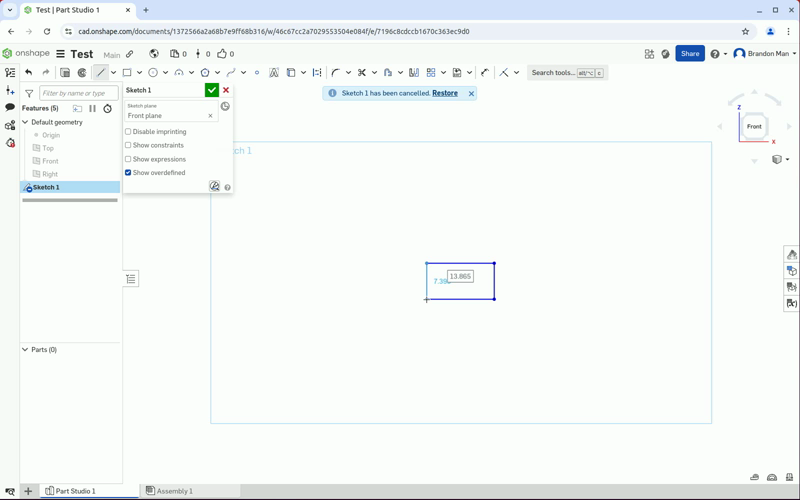
key(esc)
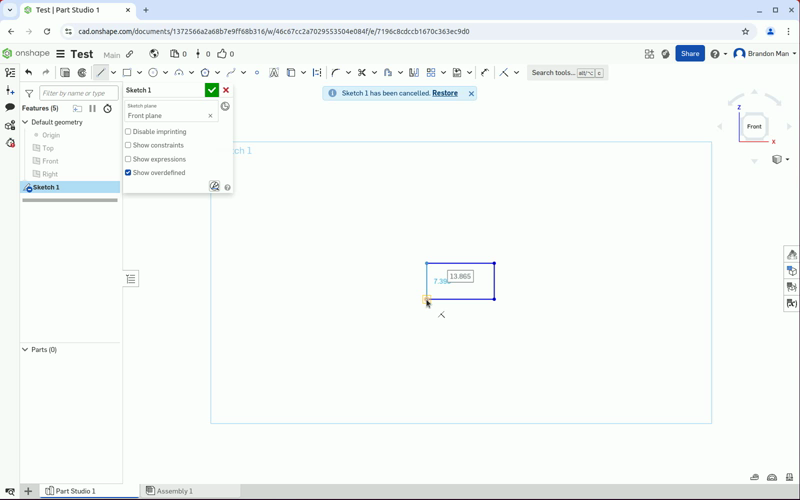
mouse_move(489, 287)
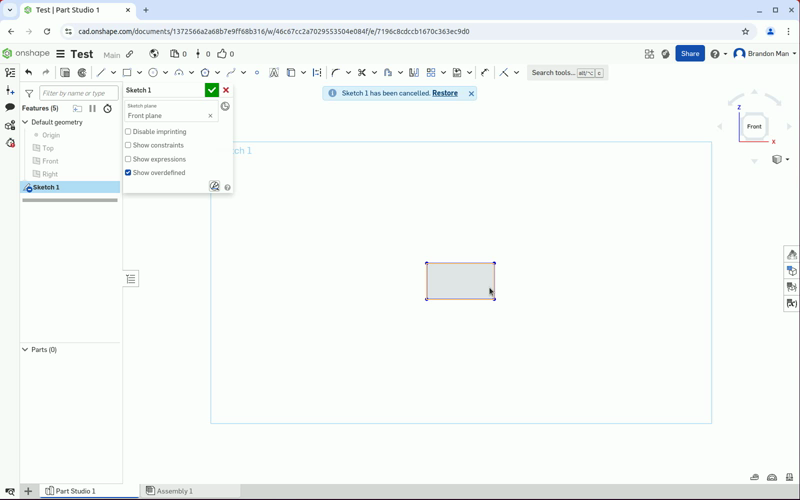
click(489, 287)
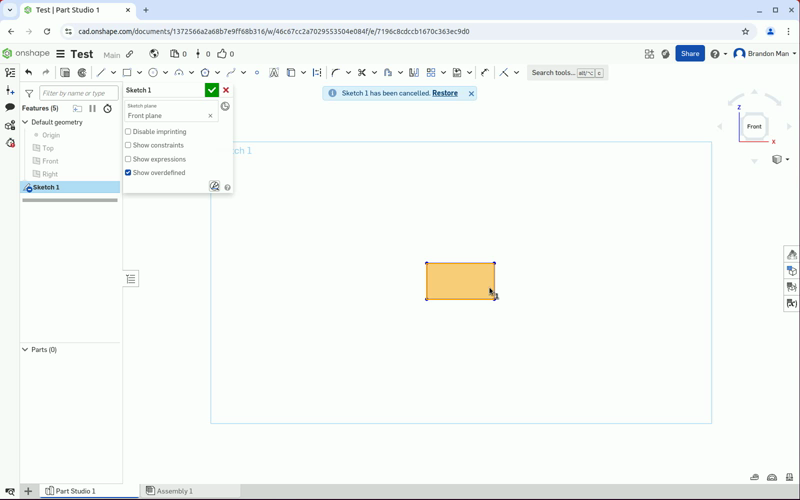
mouse_move(73, 352)
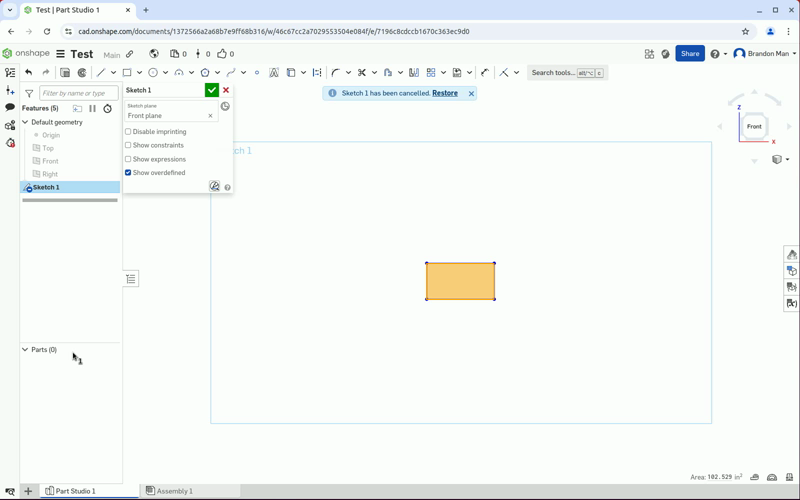
key(shift+y)
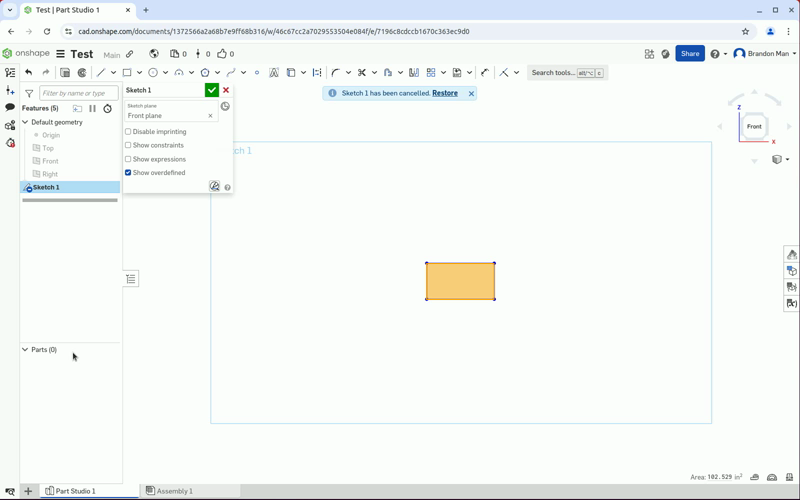
key(shift+e)
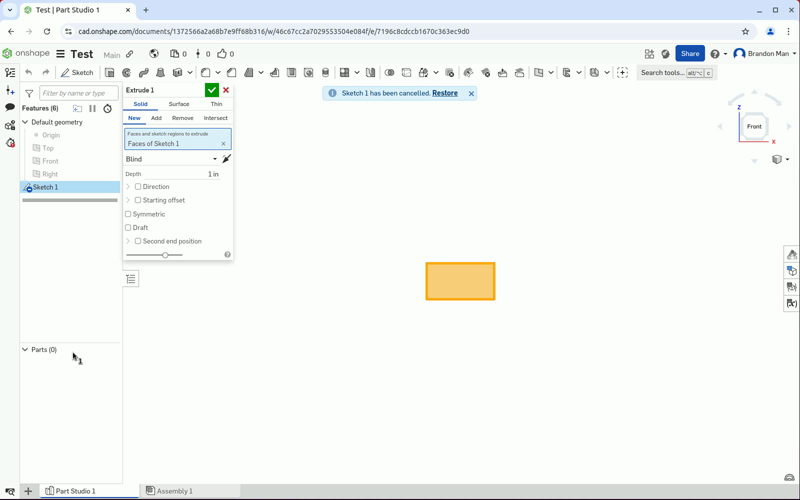
mouse_move(143, 106)
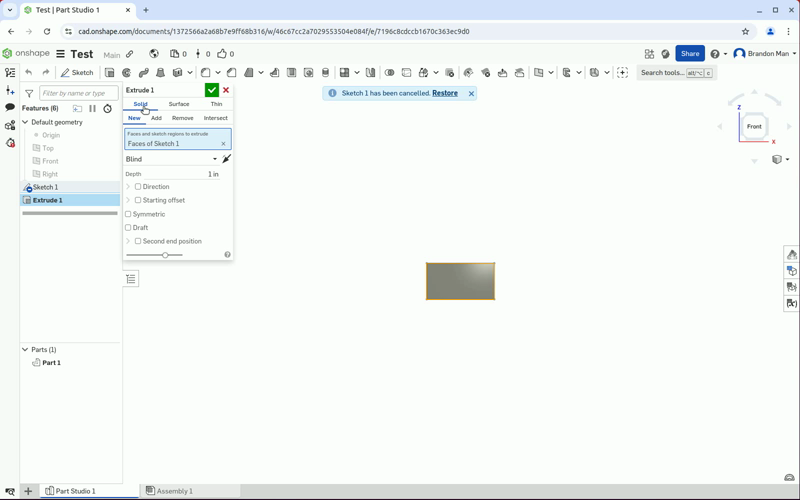
click(143, 106)
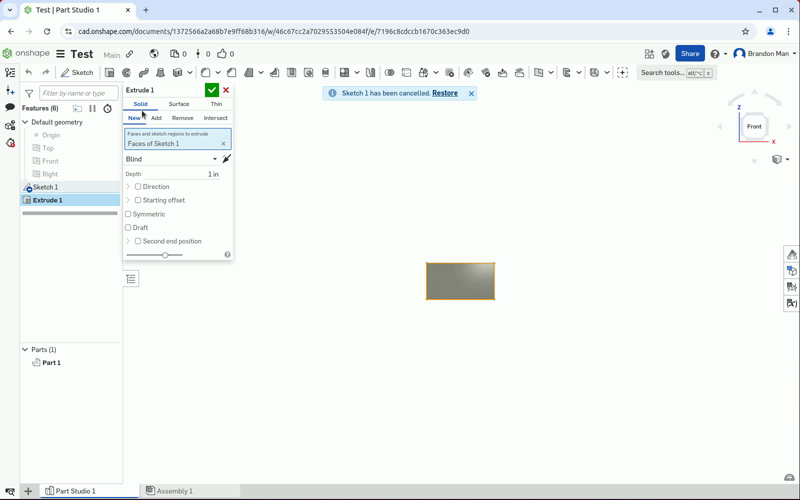
mouse_move(137, 120)
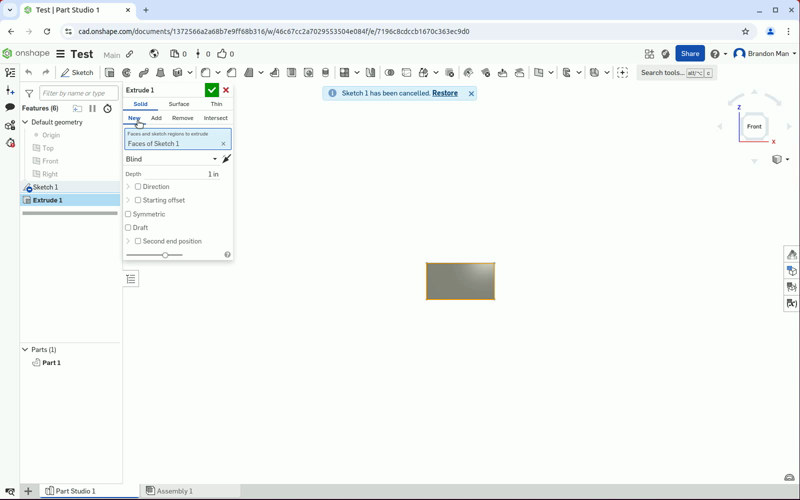
click(137, 120)
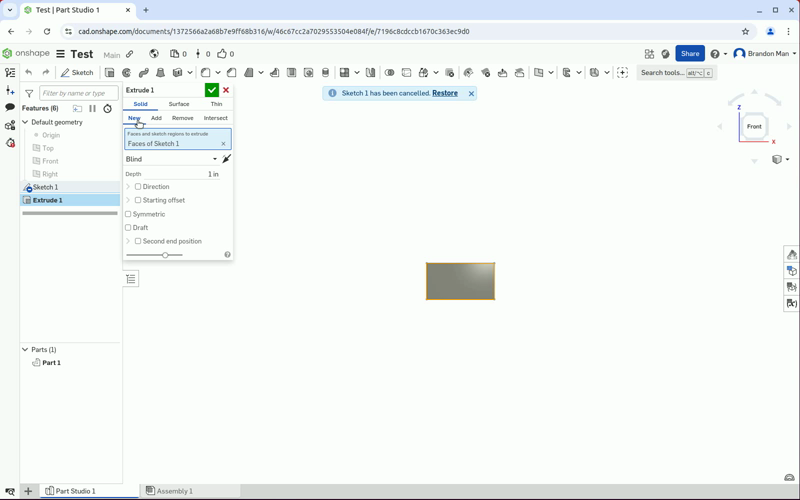
key(tab, 4)
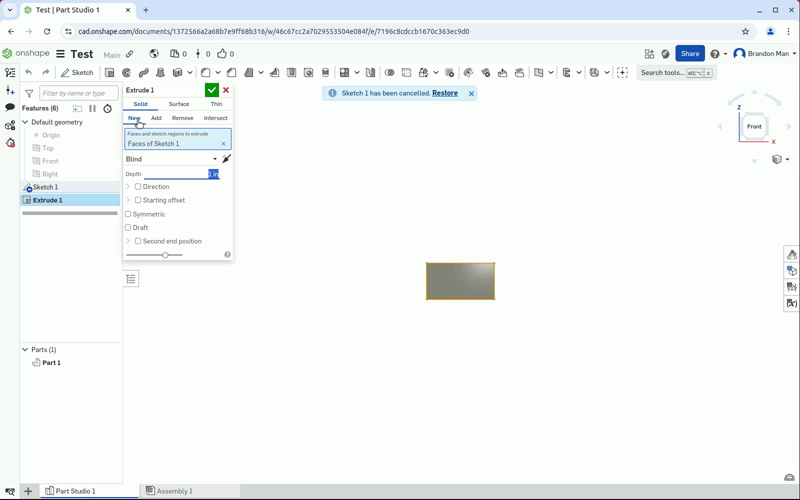
text(7.221)
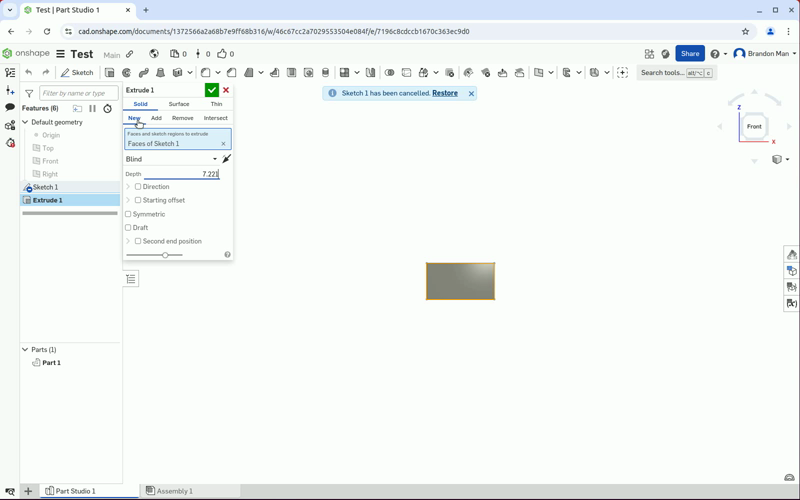
key(enter)
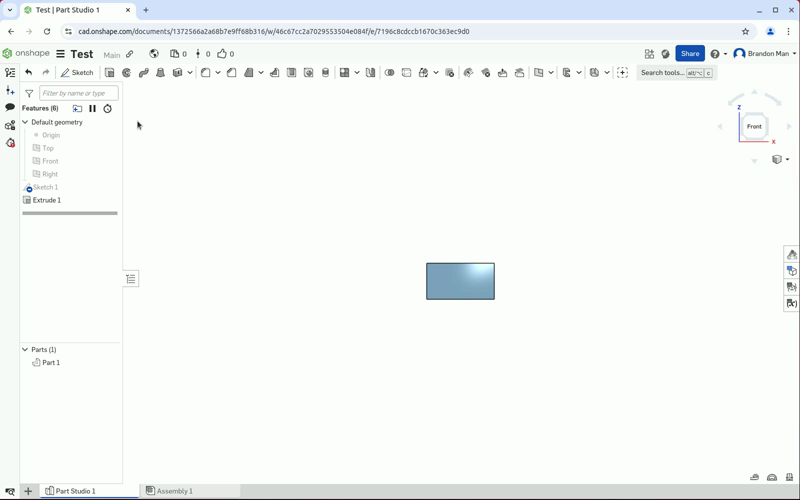
key(shift+h)
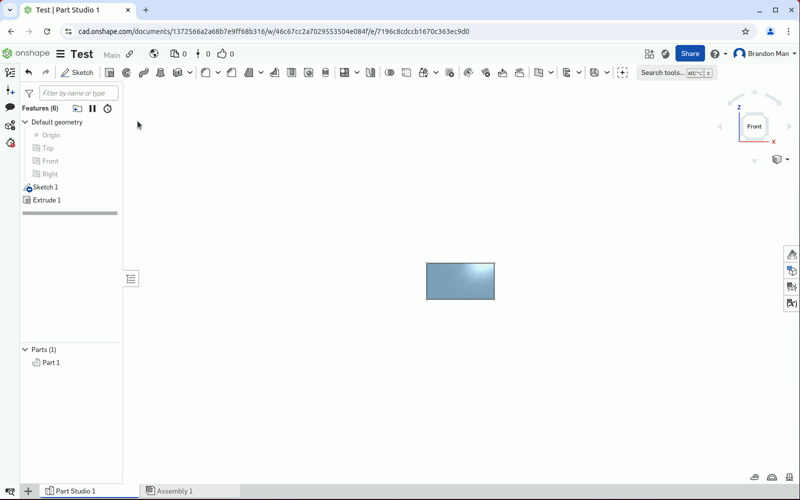
key(shift+h)
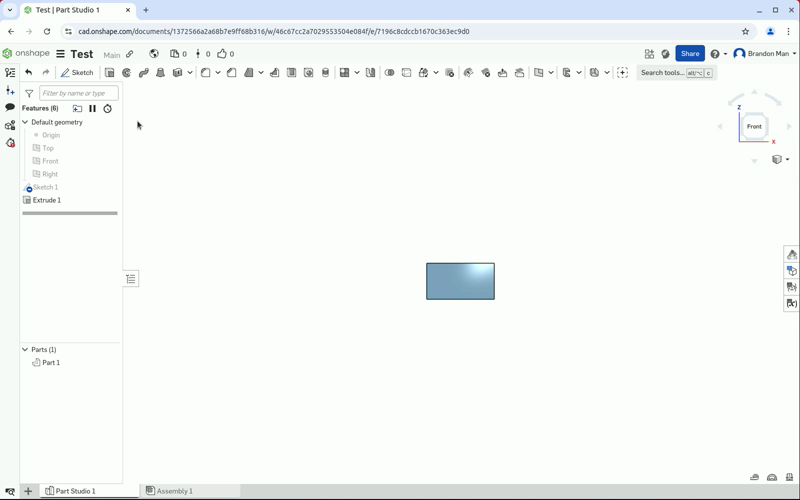
mouse_move(73, 189)
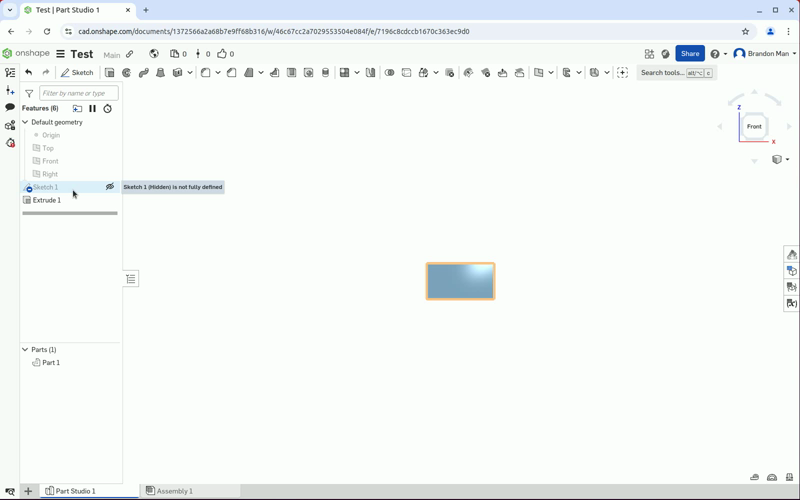
click(73, 189)
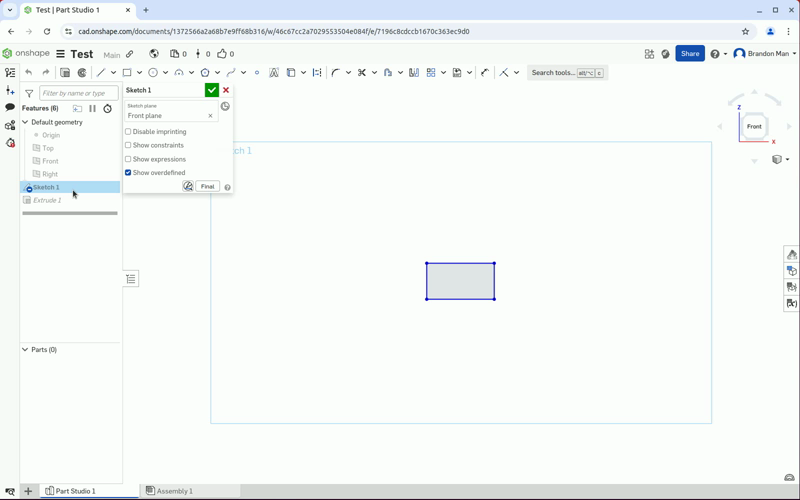
mouse_move(229, 92)
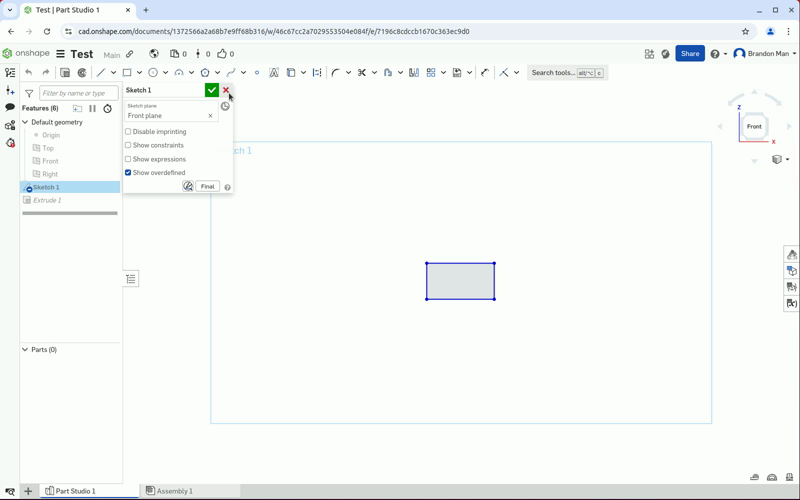
click(229, 92)
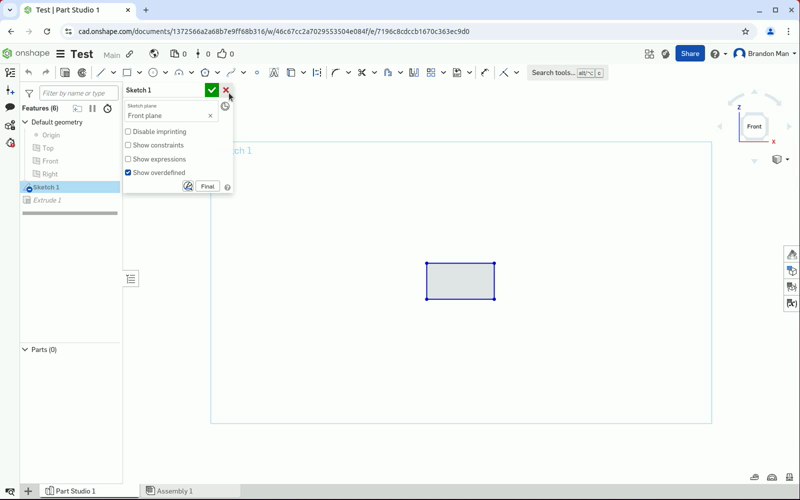
key(shift+s)
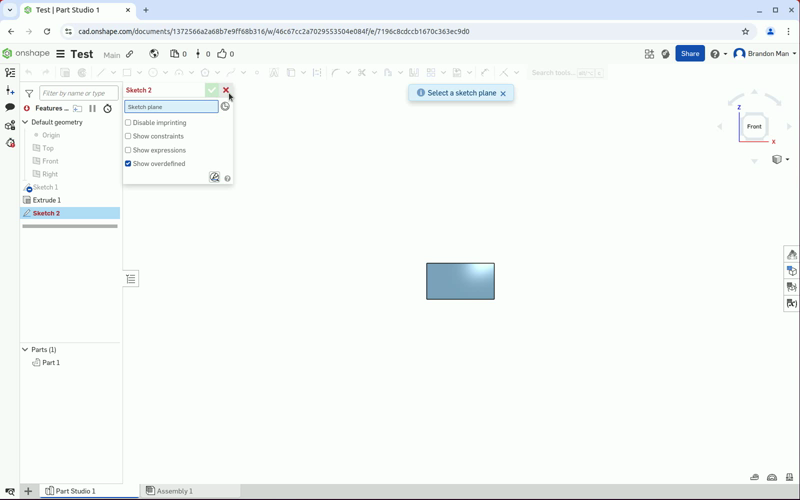
mouse_move(73, 163)
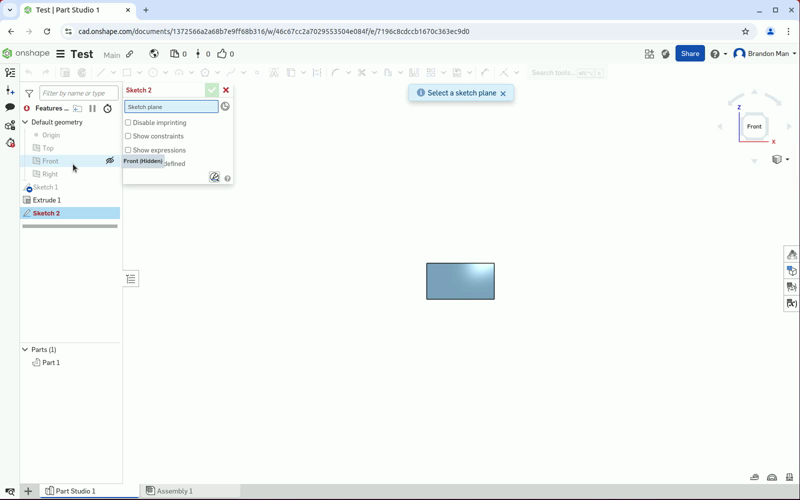
click(73, 163)
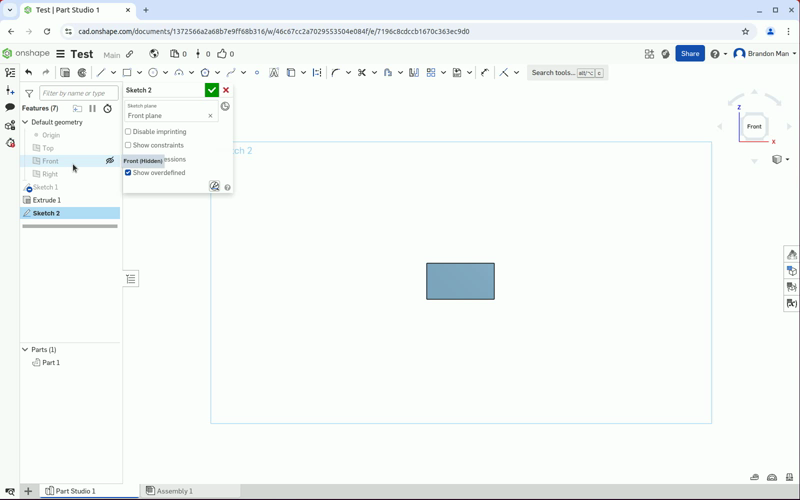
mouse_move(73, 352)
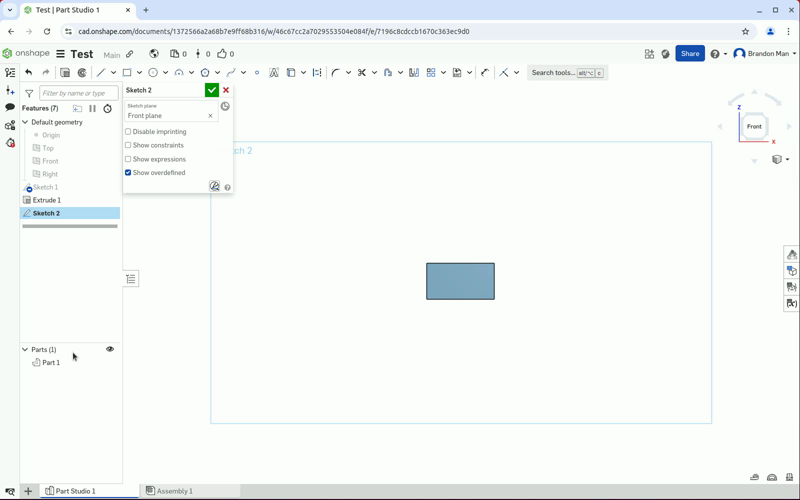
key(y)
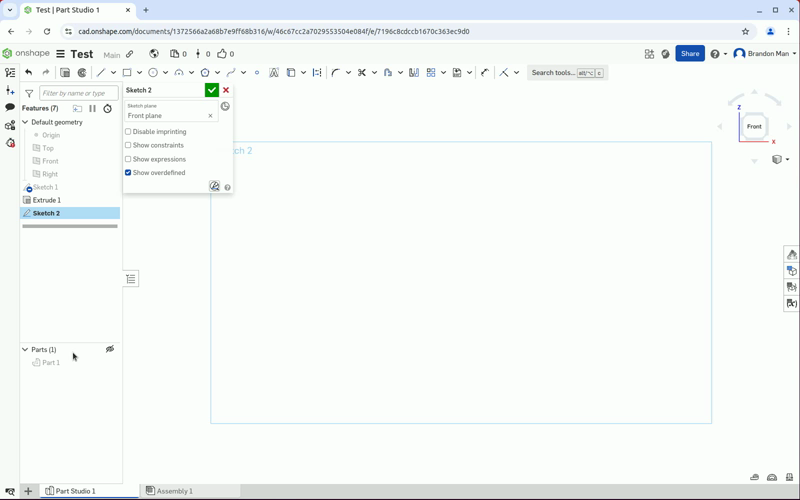
key(l)
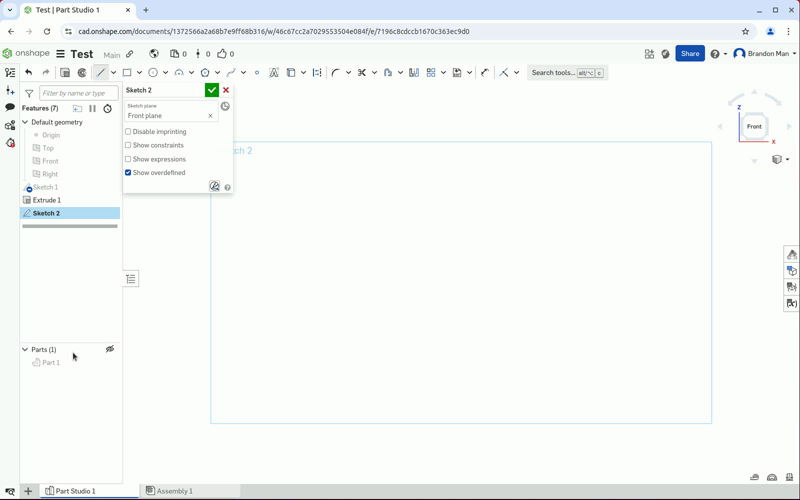
key_down(shift)
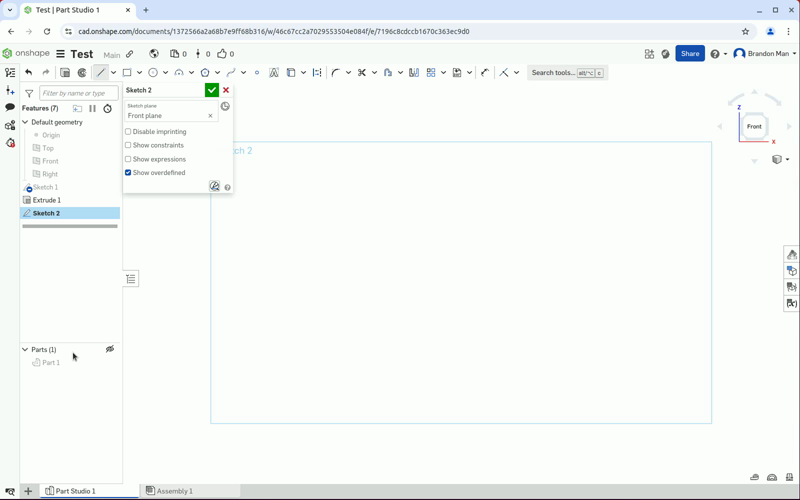
mouse_move(506, 299)
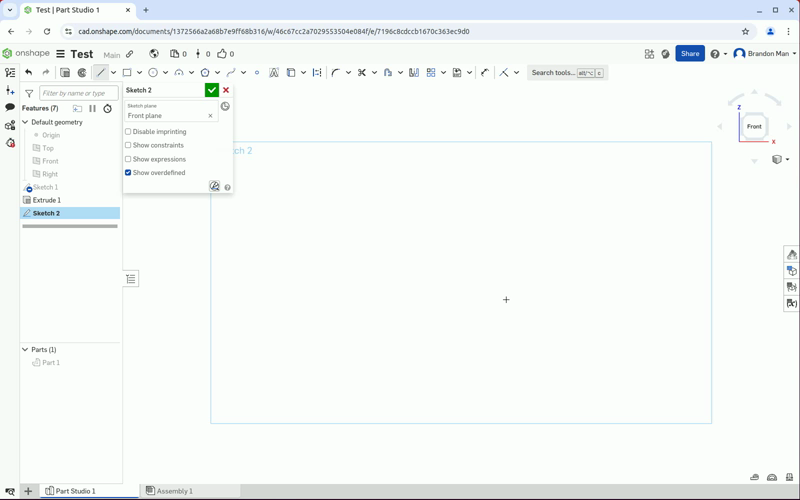
click(506, 299)
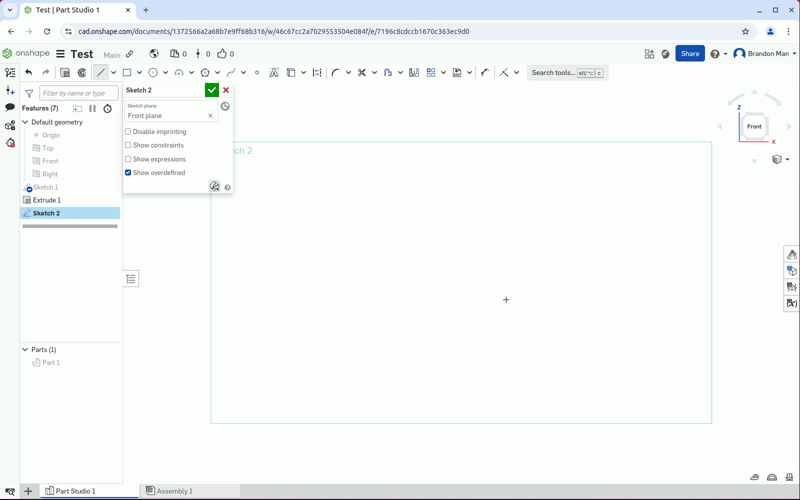
key_up(shift)
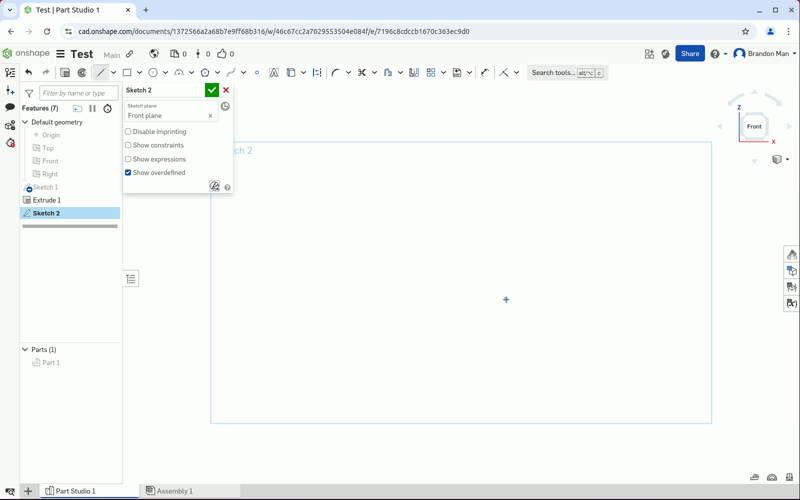
key_down(shift)
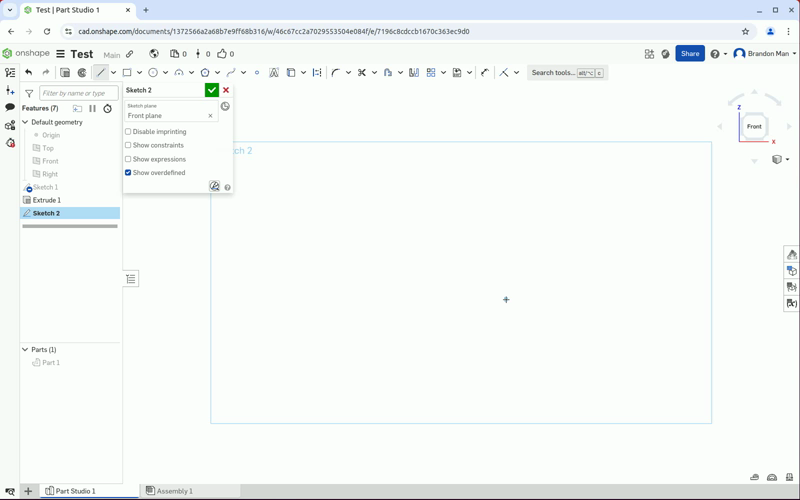
mouse_move(573, 299)
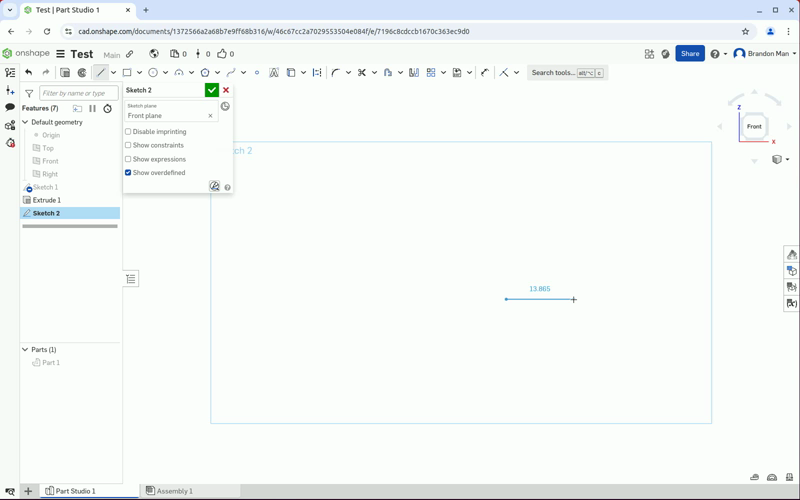
click(573, 299)
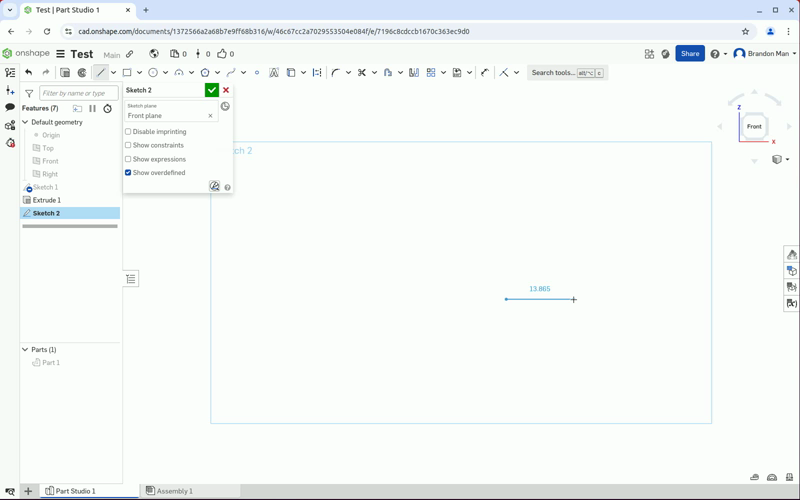
key_up(shift)
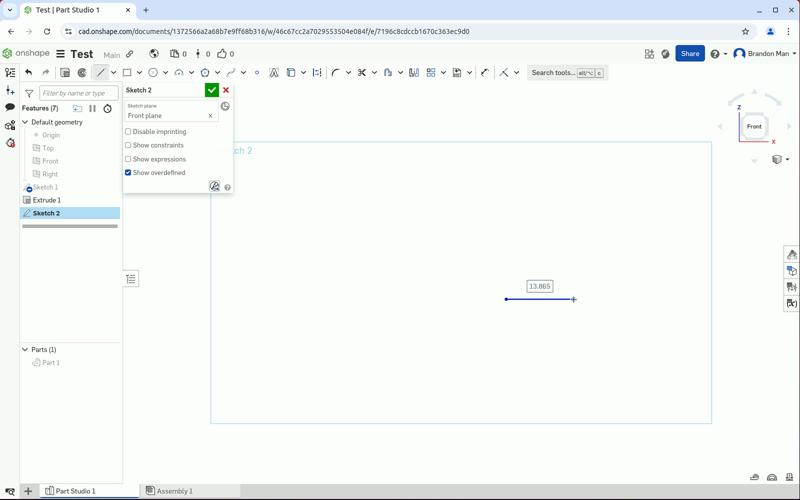
key_down(shift)
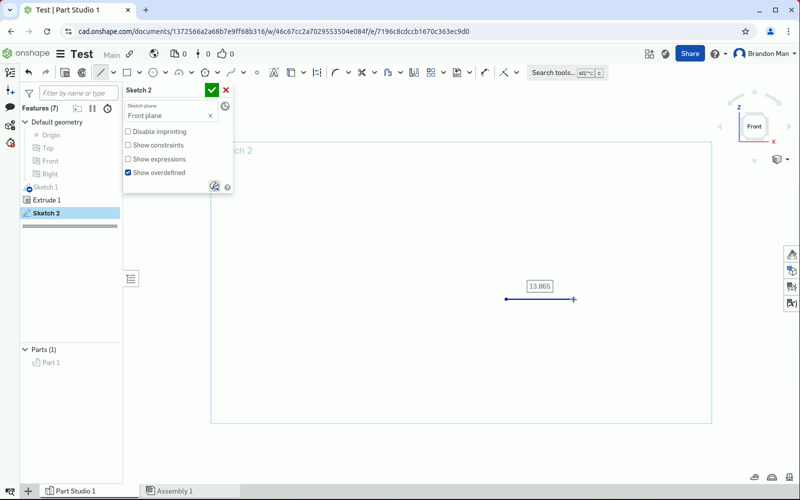
mouse_move(589, 299)
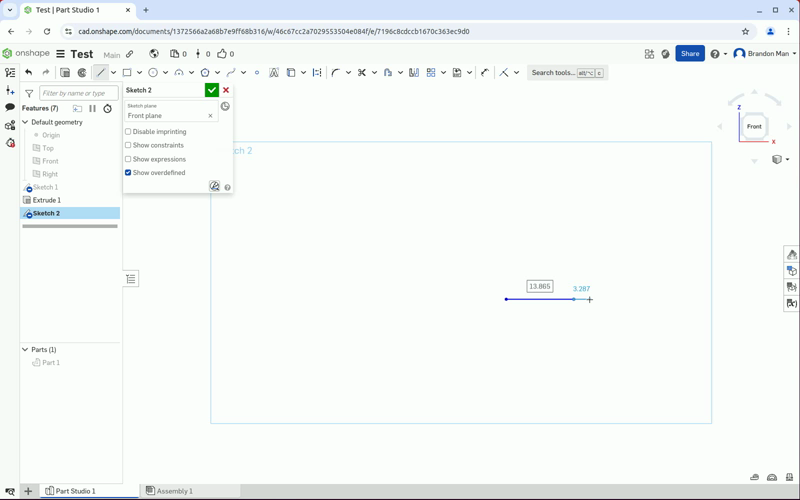
mouse_move(573, 263)
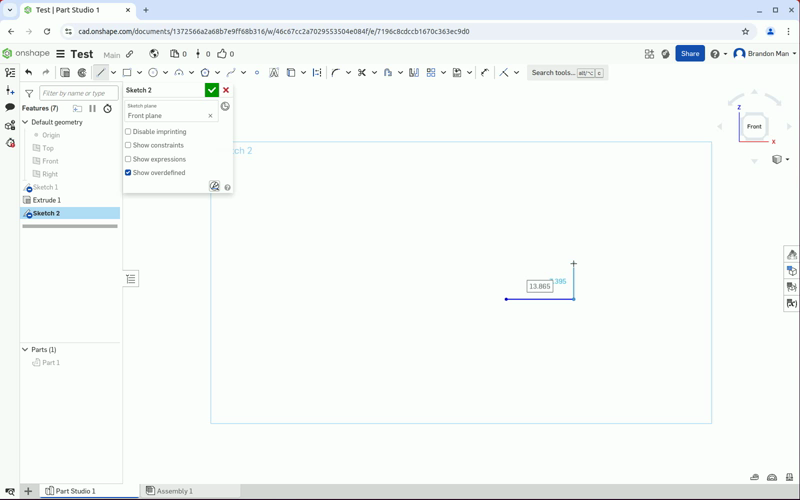
click(573, 263)
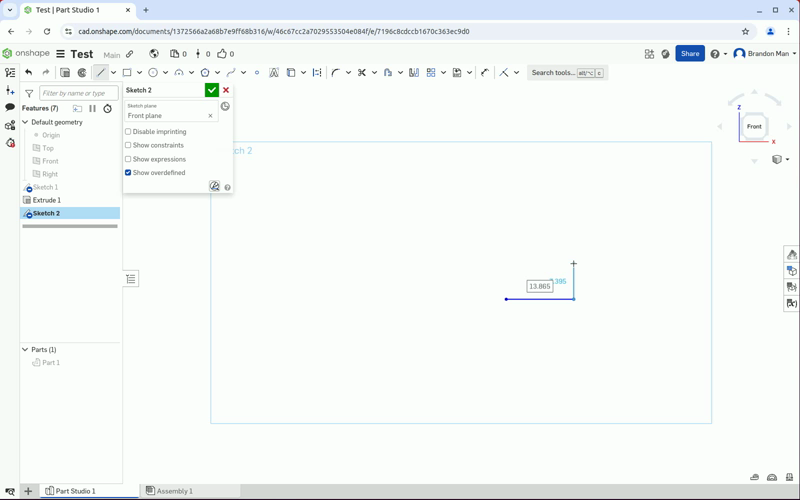
key_up(shift)
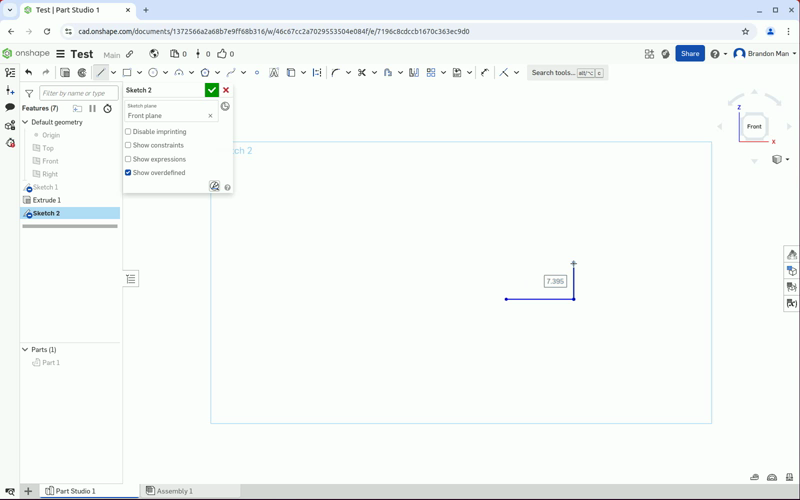
key_down(shift)
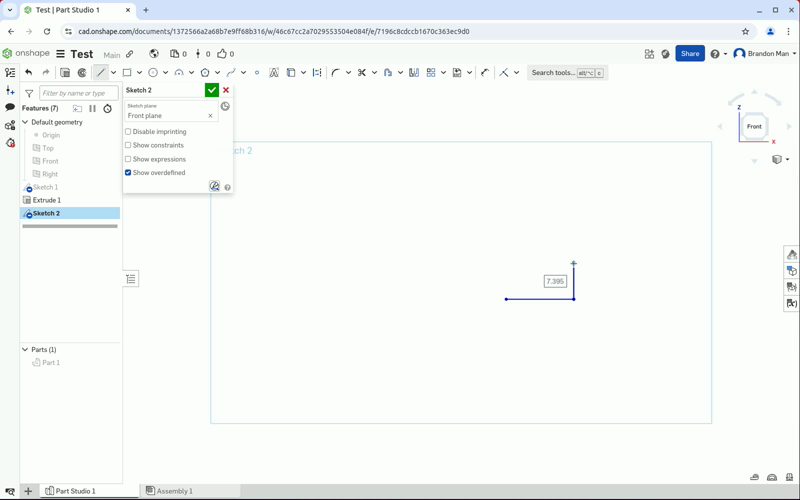
mouse_move(506, 263)
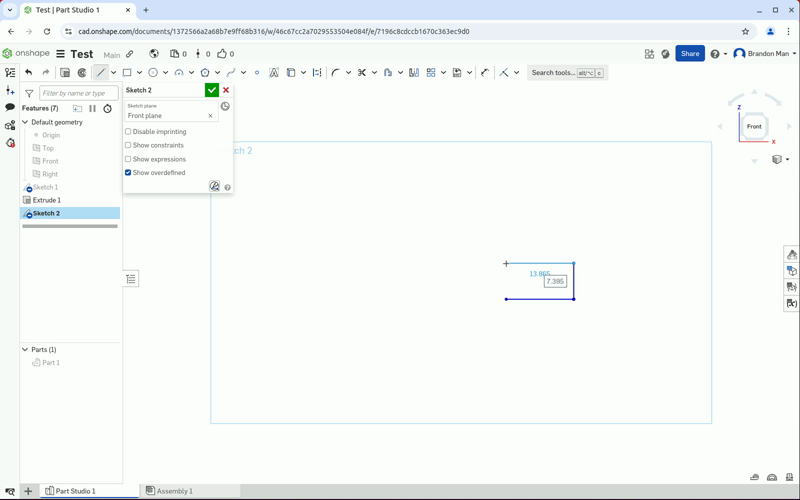
click(506, 263)
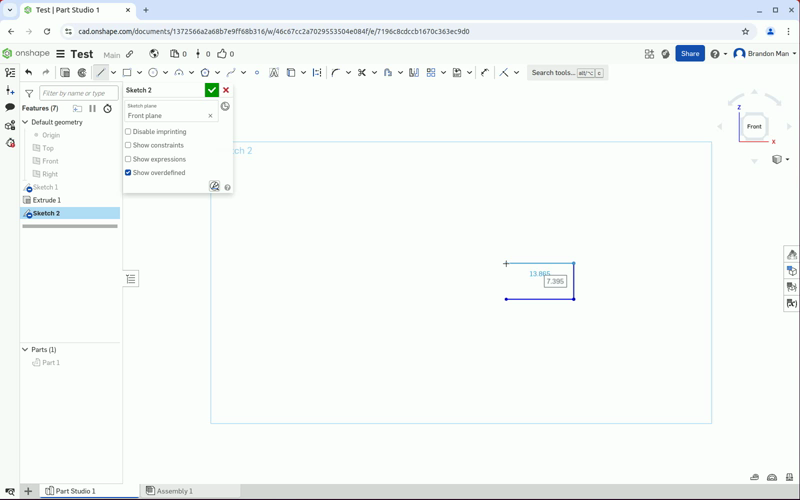
key_up(shift)
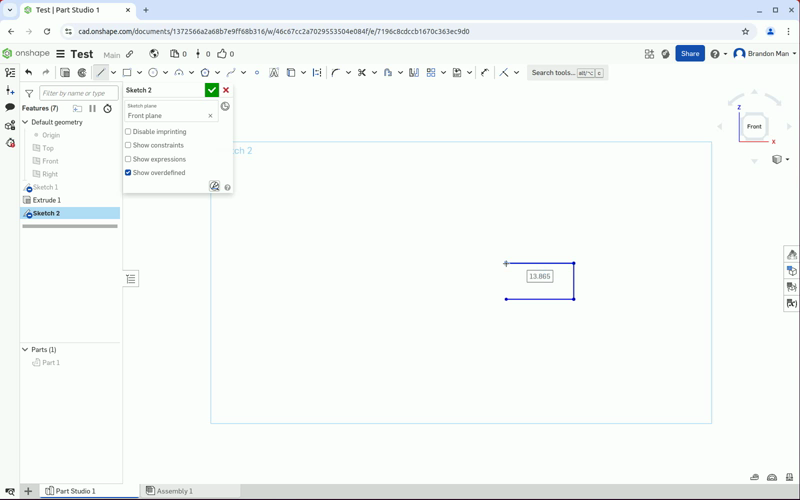
mouse_move(536, 263)
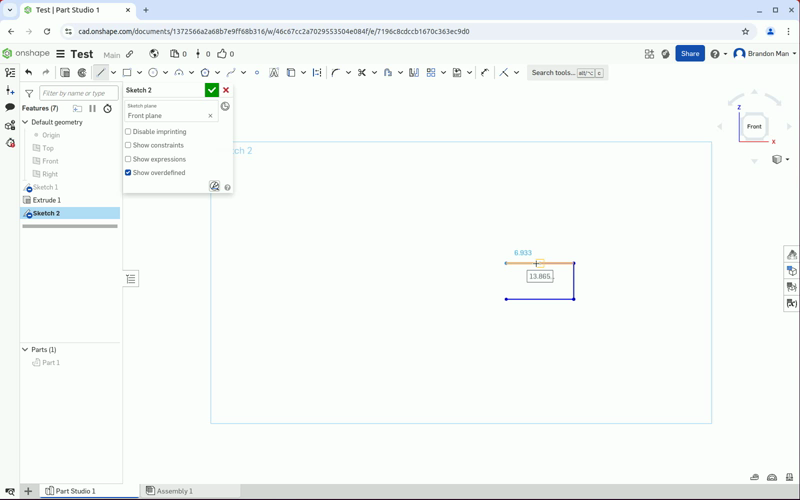
key_down(shift)
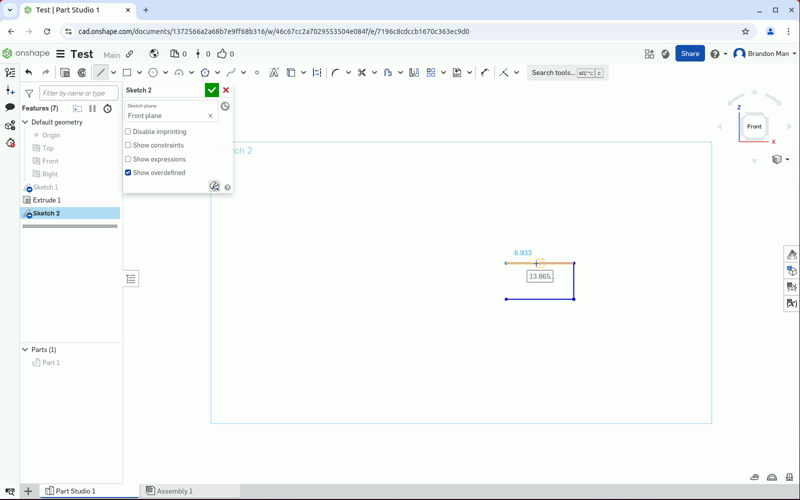
mouse_move(506, 299)
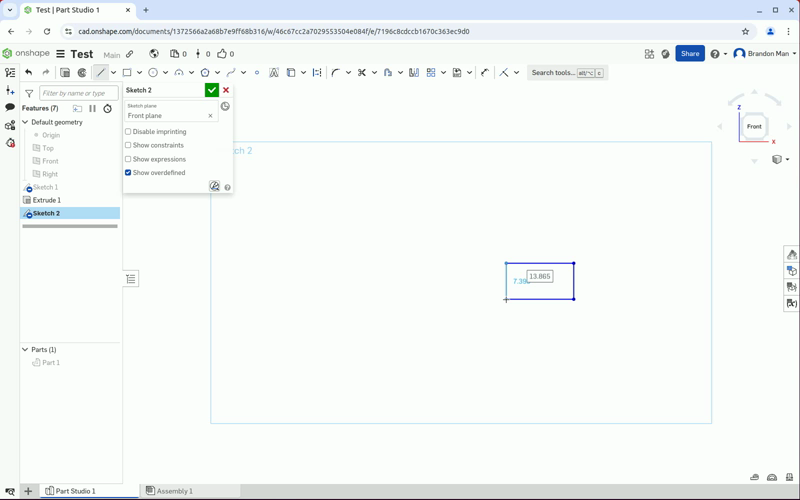
key_up(shift)
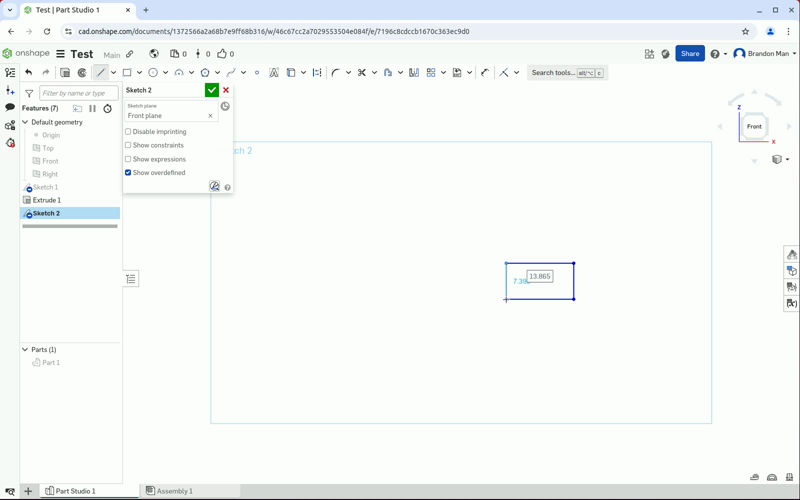
click(506, 299)
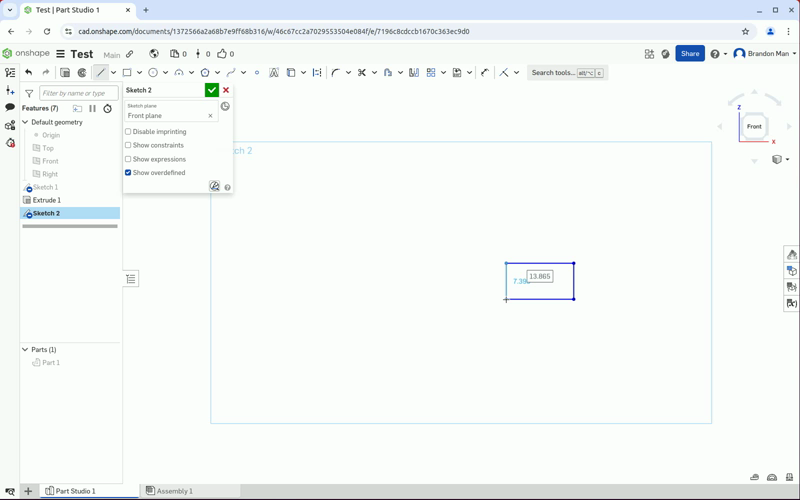
key(esc)
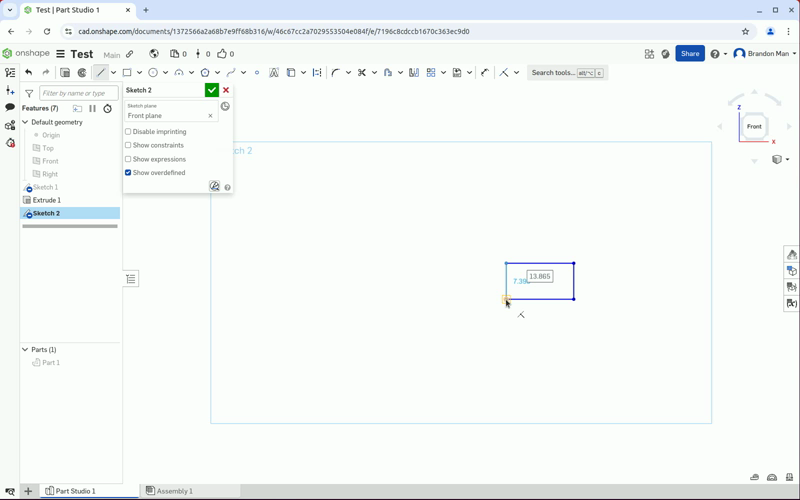
mouse_move(533, 296)
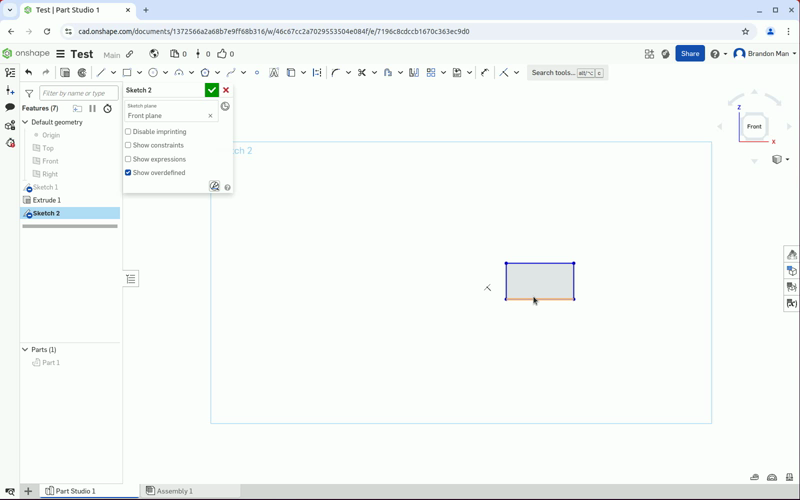
click(533, 296)
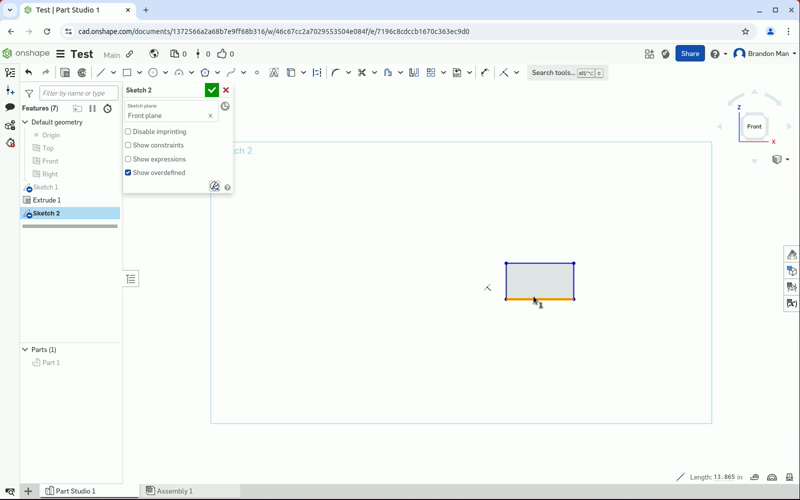
mouse_move(73, 352)
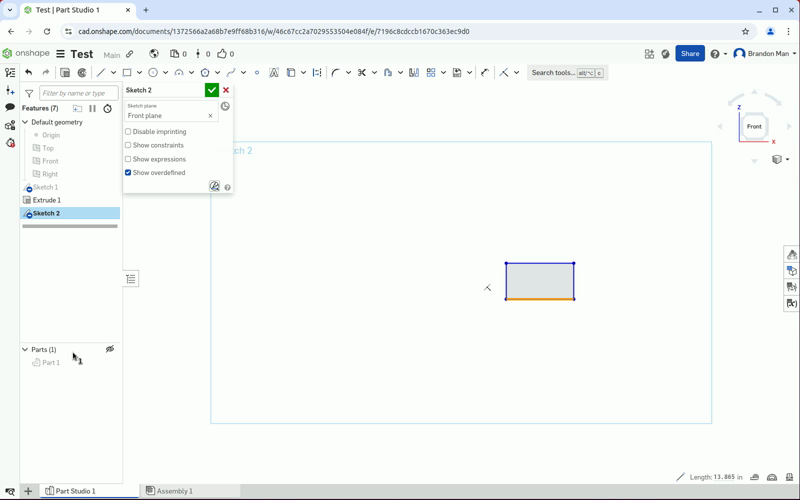
key(shift+y)
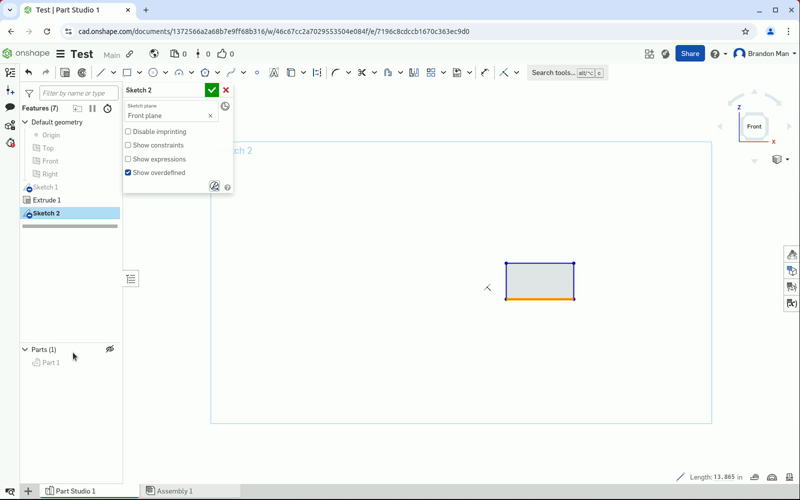
key(shift+e)
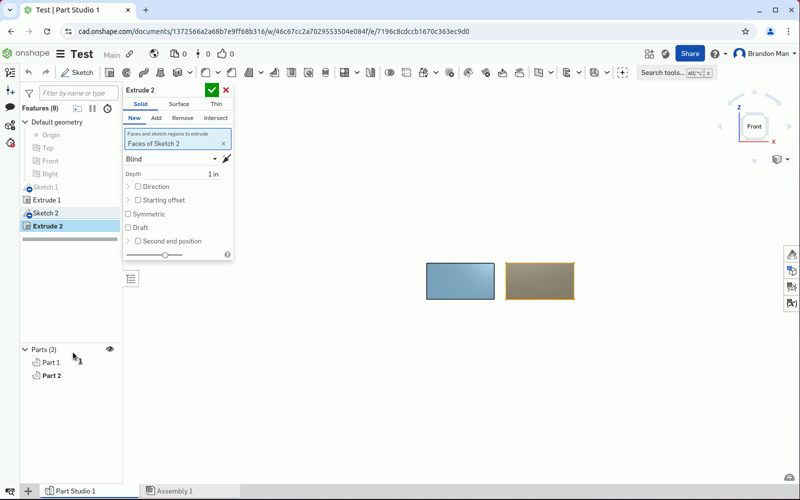
mouse_move(143, 106)
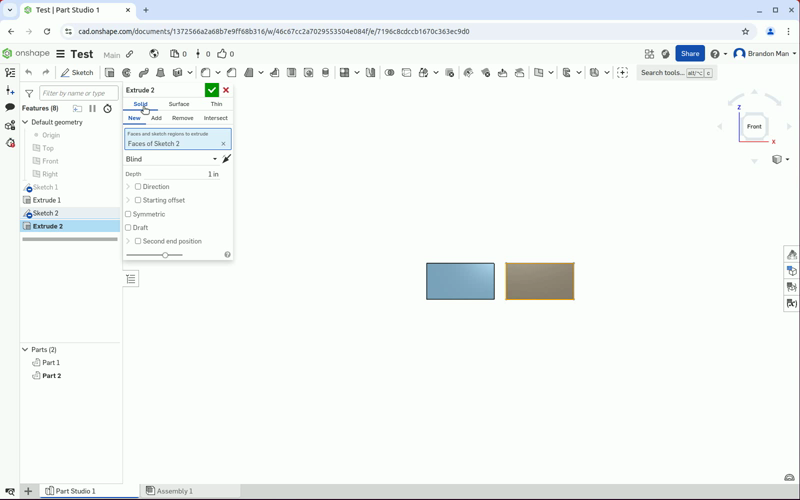
click(143, 106)
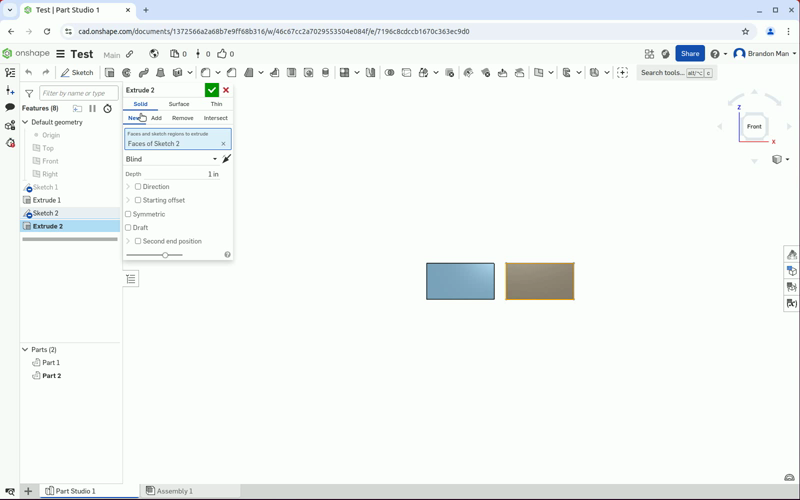
mouse_move(137, 120)
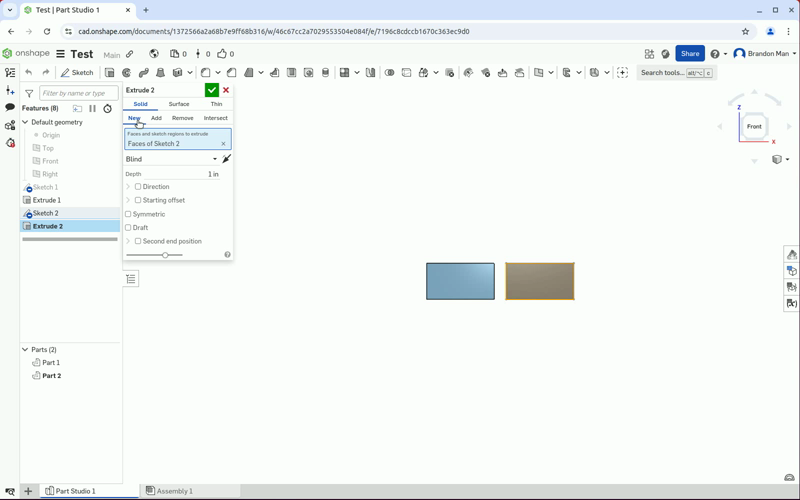
click(137, 120)
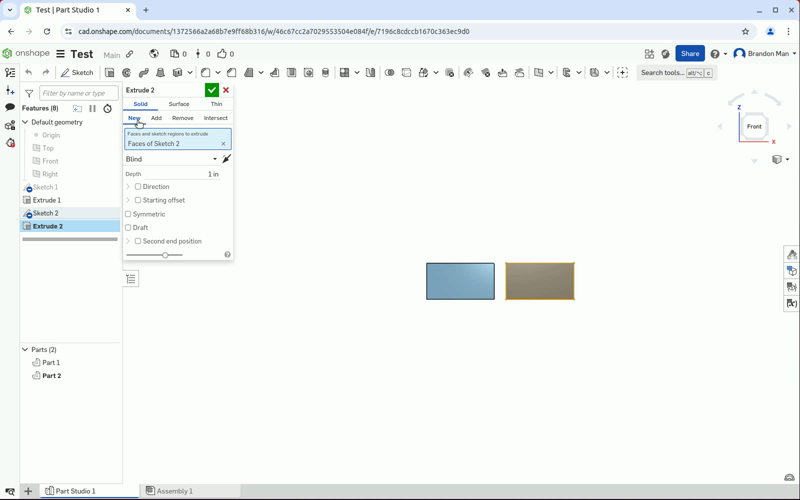
key(tab, 4)
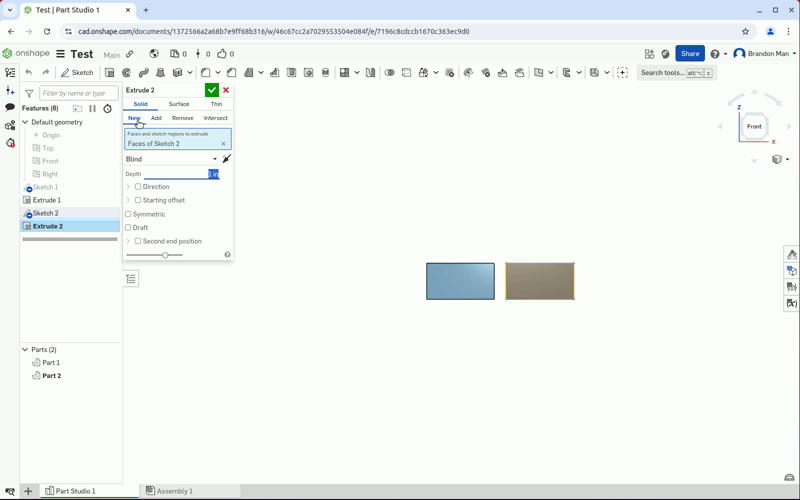
text(7.221)
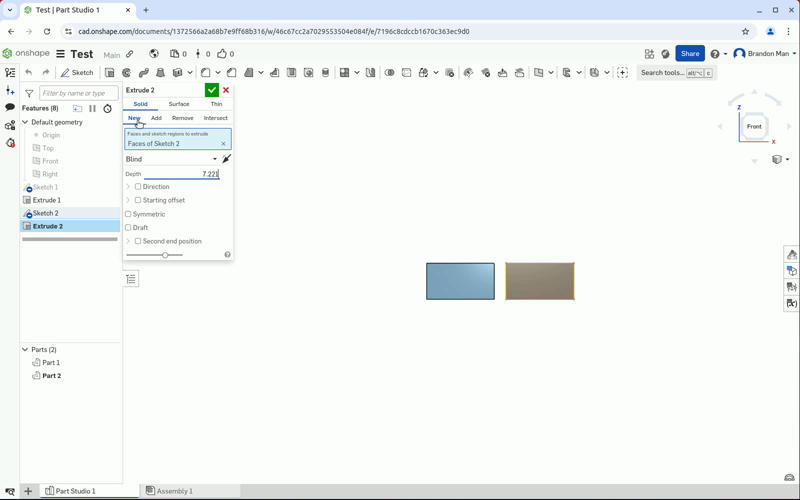
key(enter)
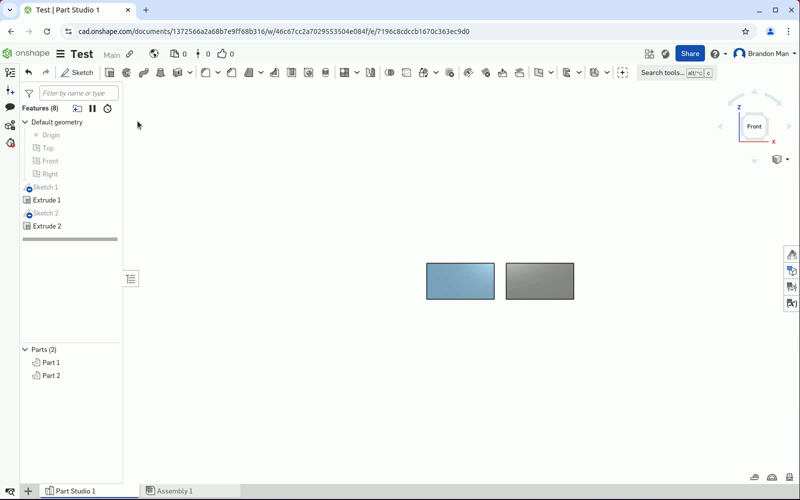
key(shift+h)
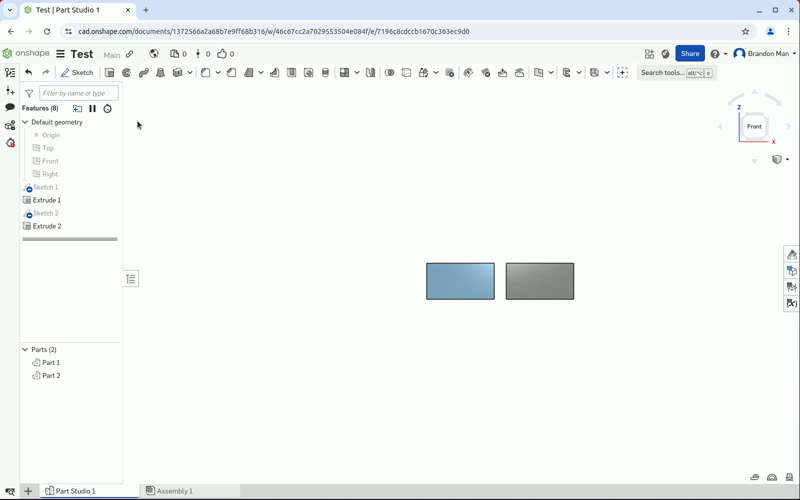
key(shift+h)
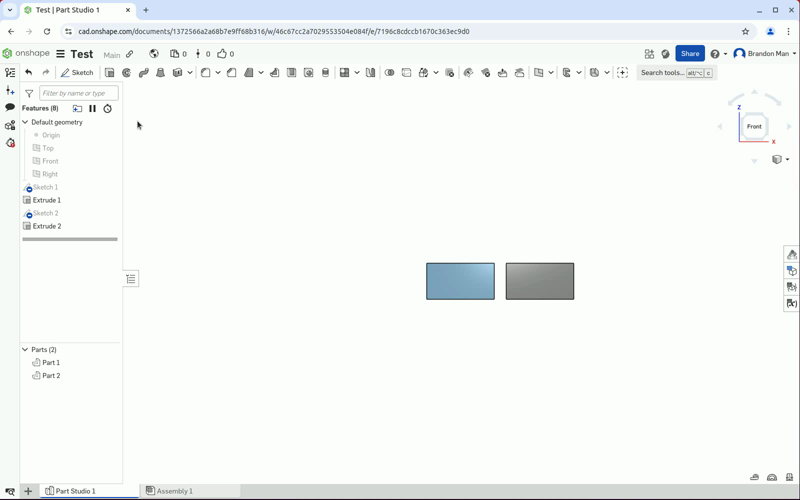
mouse_move(73, 189)
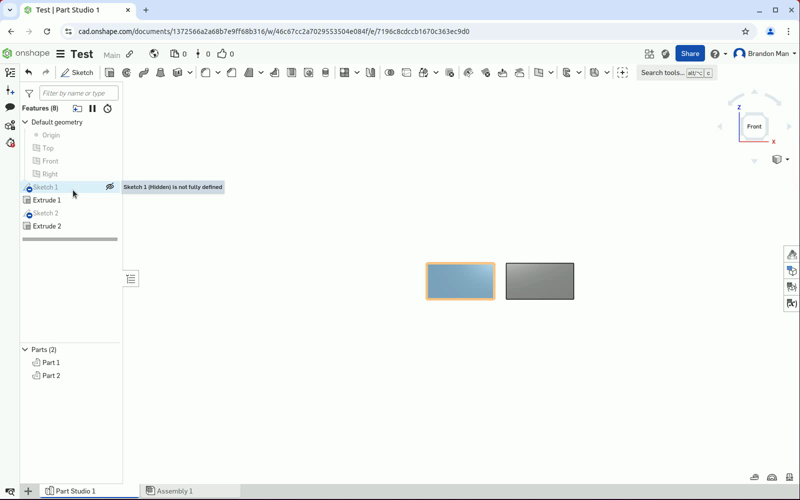
click(73, 189)
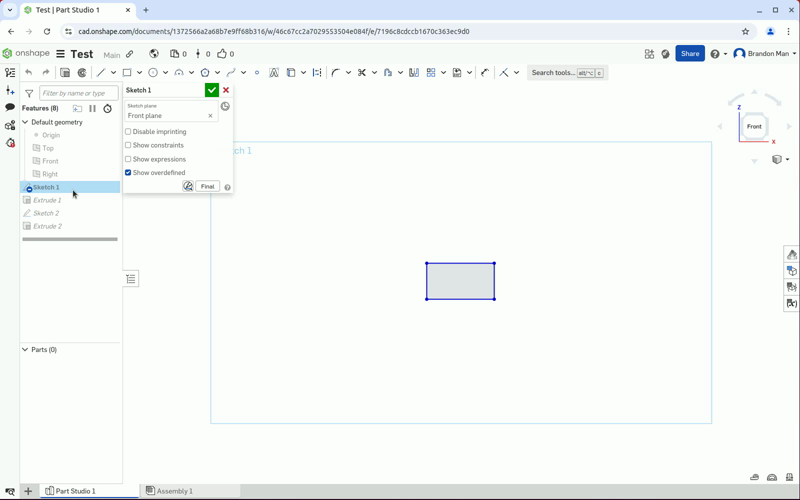
mouse_move(229, 92)
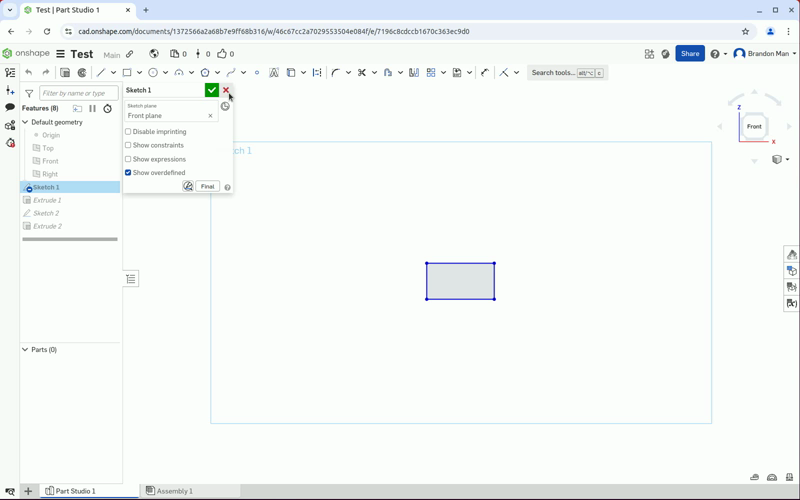
click(229, 92)
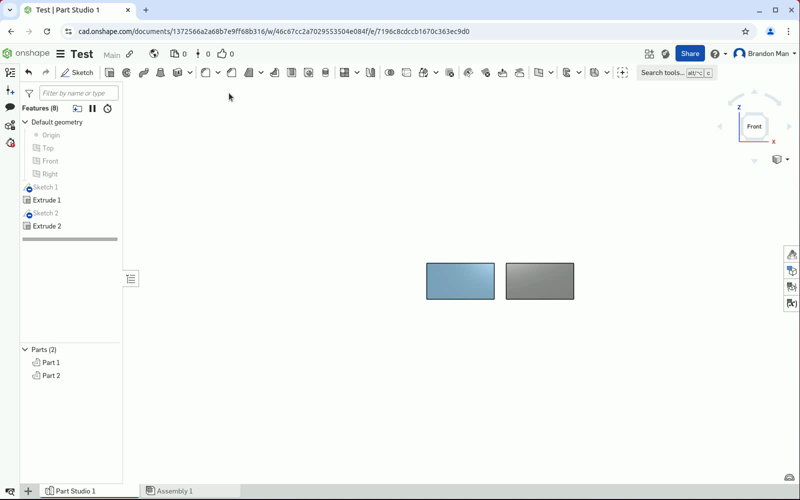
mouse_move(541, 75)
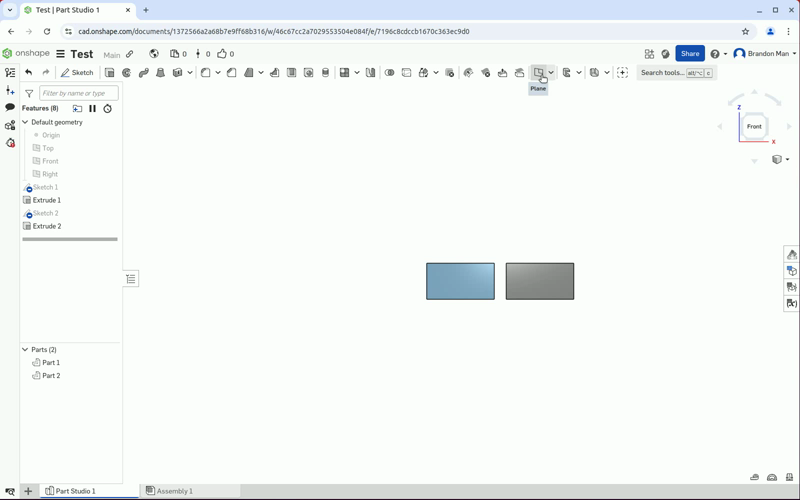
click(541, 75)
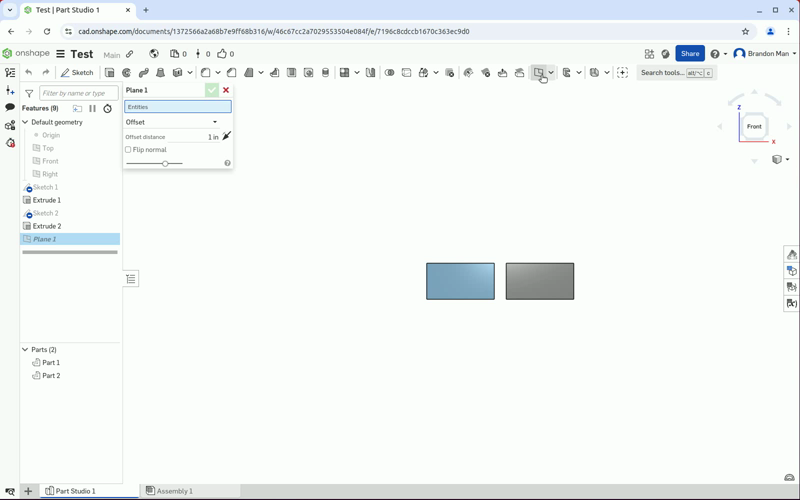
mouse_move(73, 163)
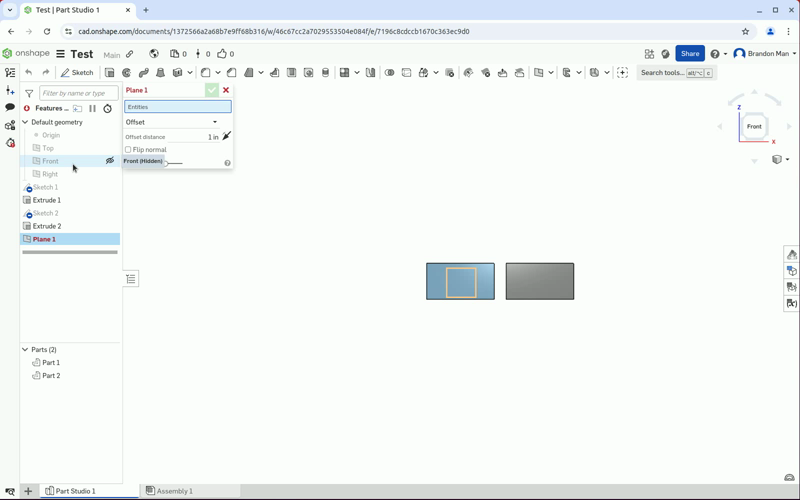
click(73, 163)
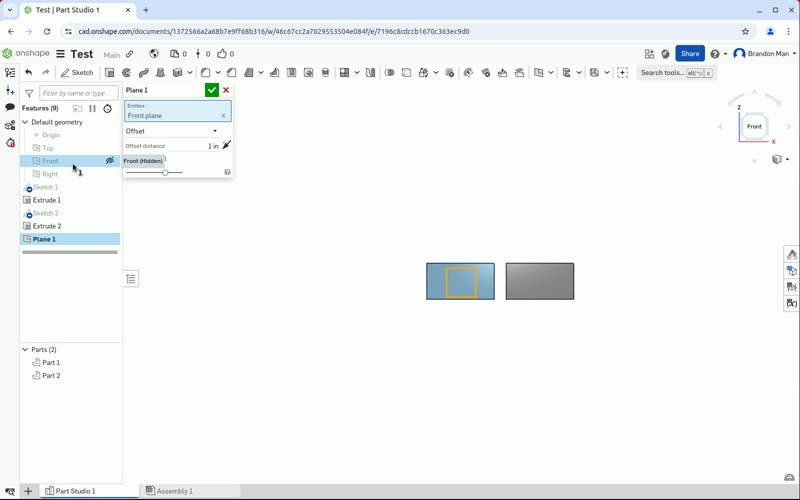
key(tab, 2)
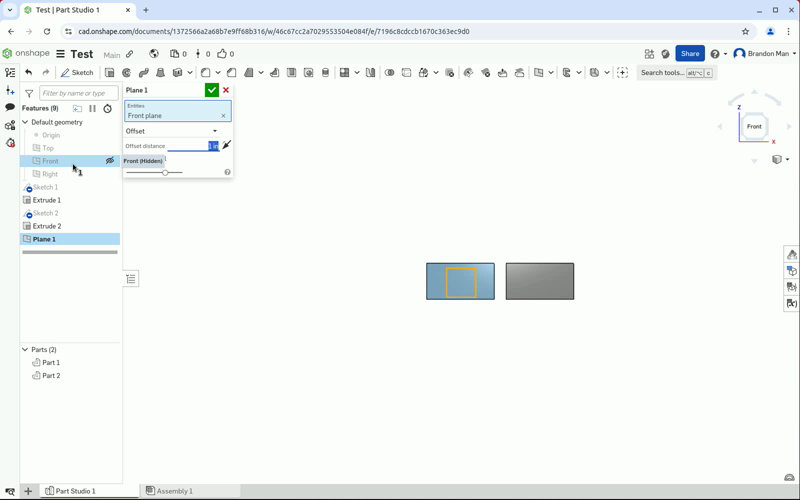
text(7.21)
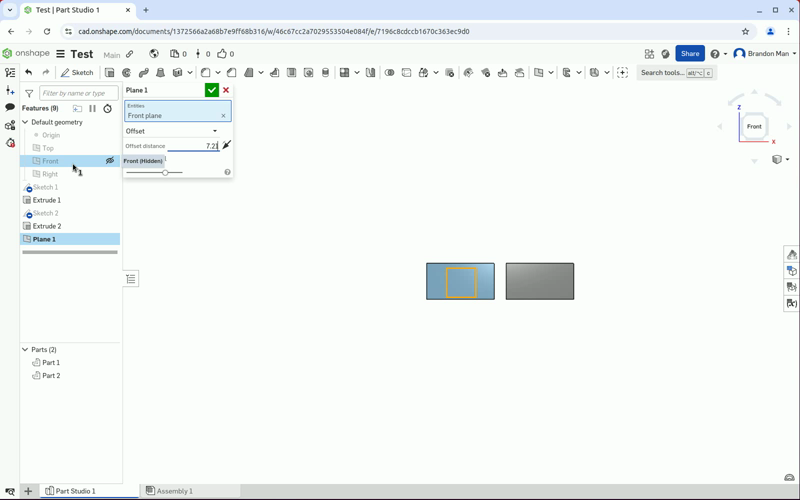
key(enter, 2)
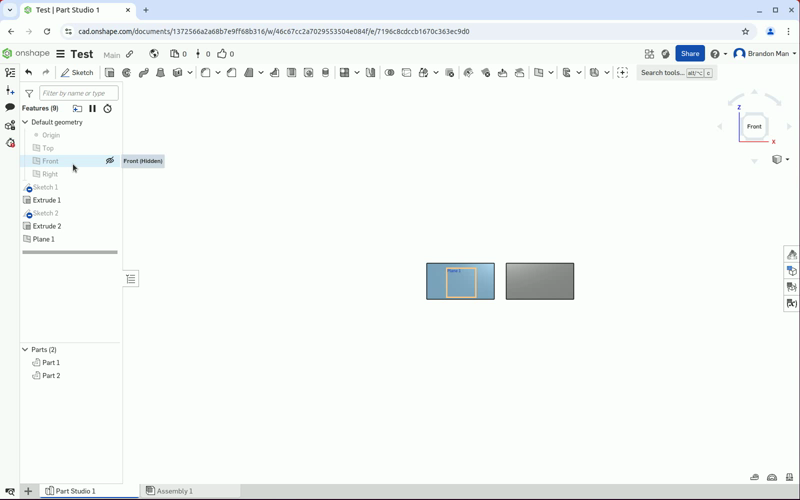
key(shift+s)
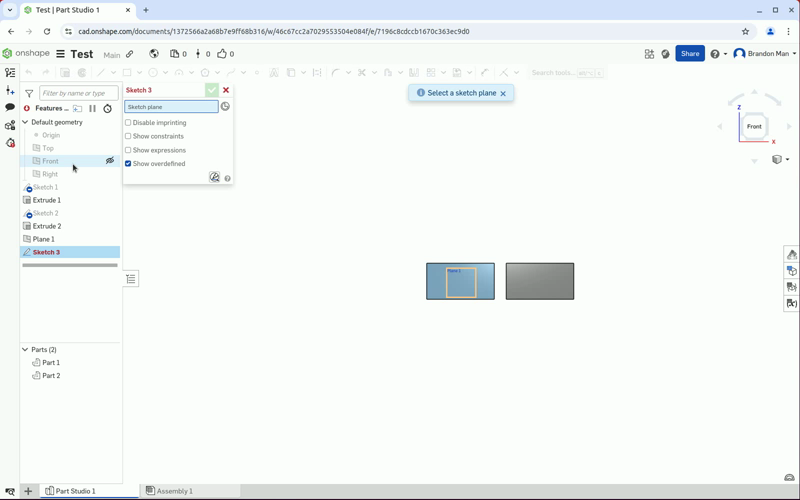
mouse_move(73, 241)
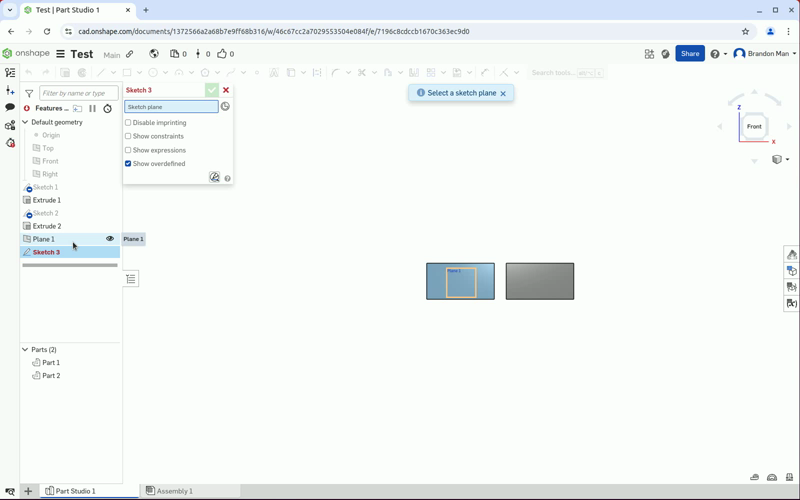
click(73, 241)
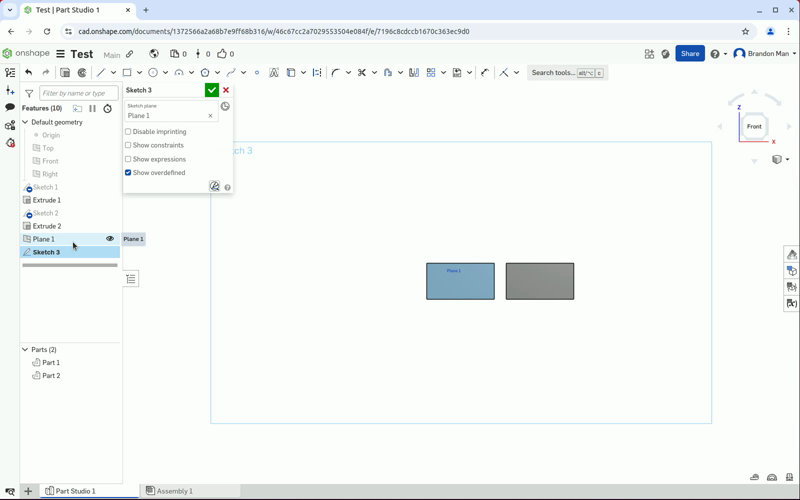
mouse_move(73, 352)
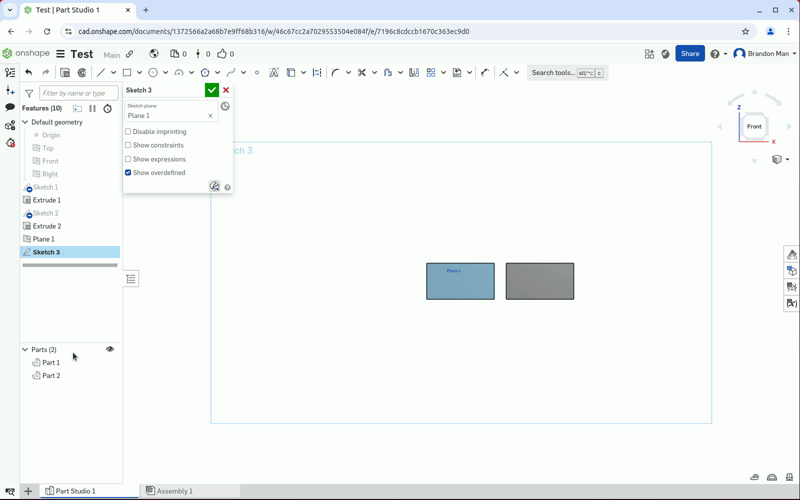
key(y)
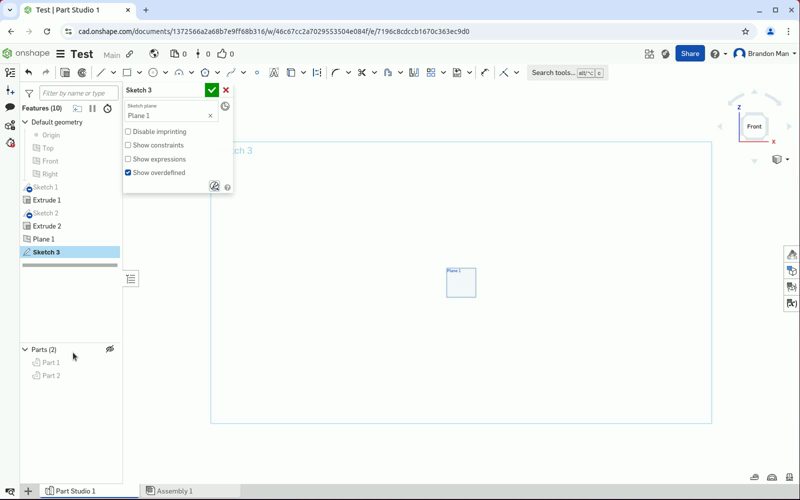
key(c)
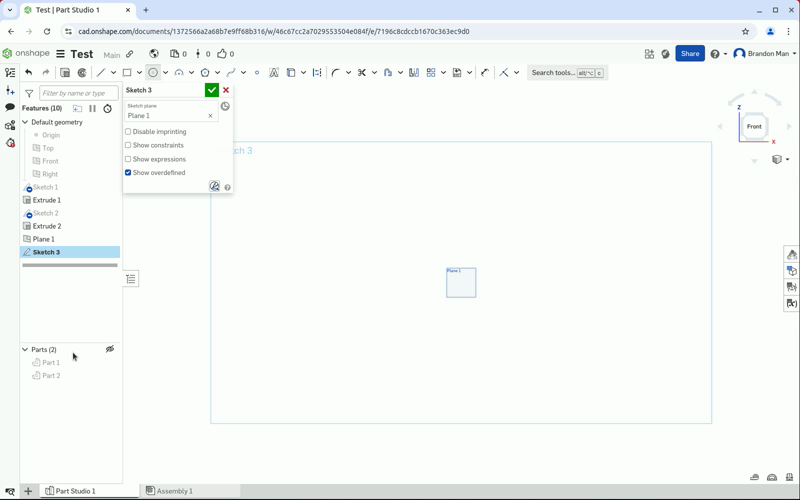
key_down(shift)
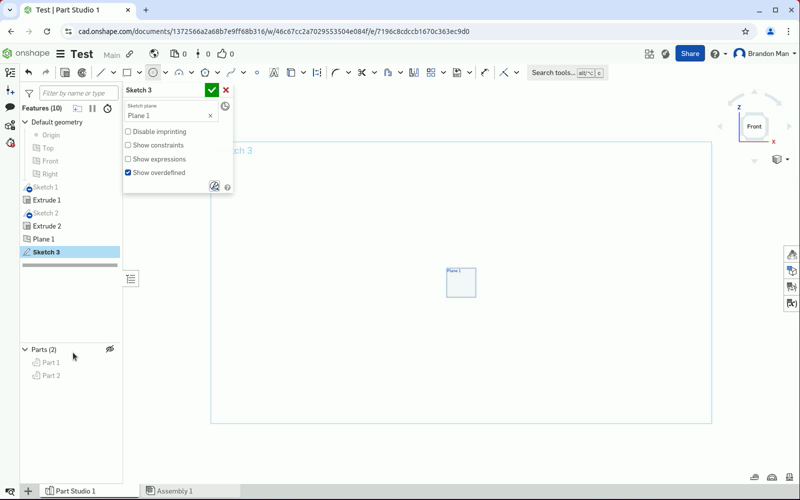
mouse_move(522, 282)
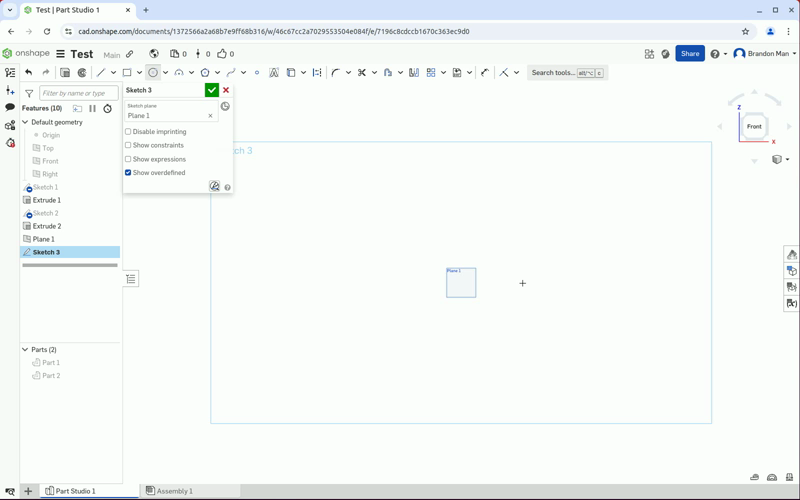
click(522, 282)
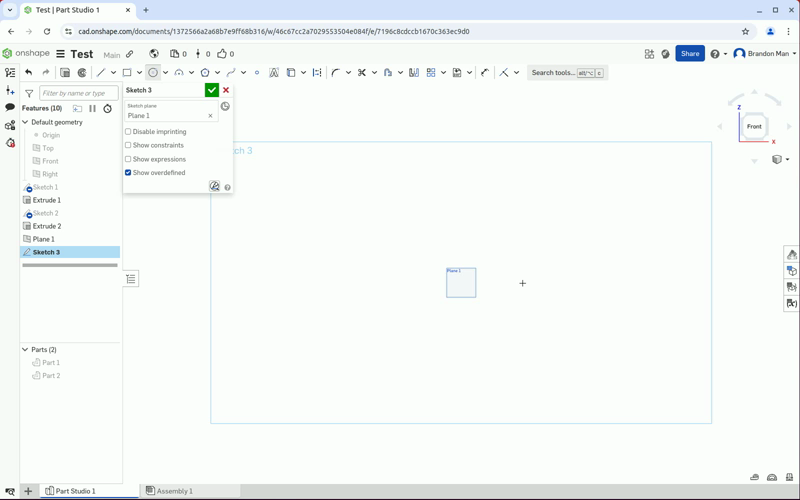
key_up(shift)
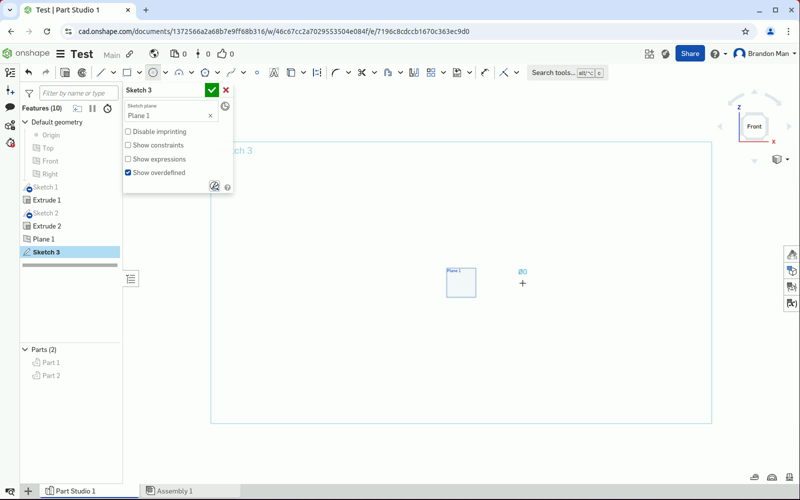
mouse_move(532, 282)
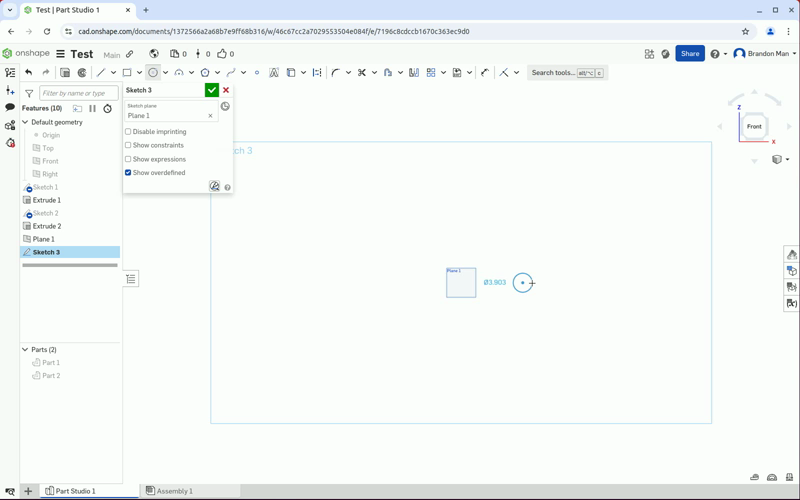
click(532, 282)
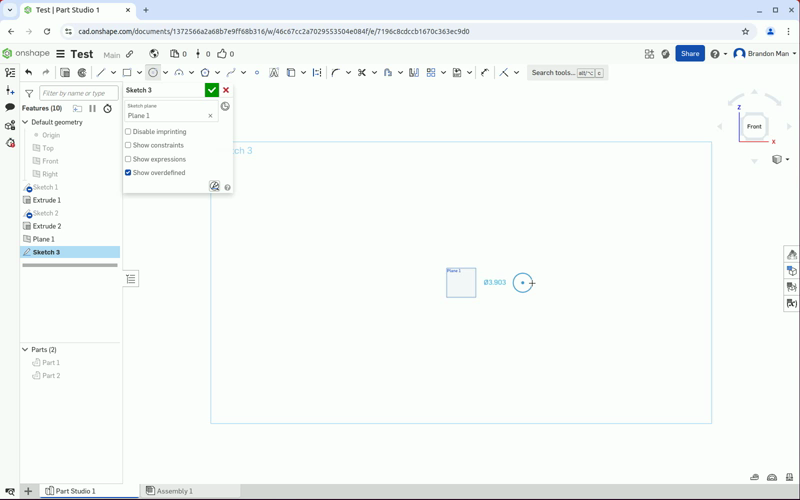
key(esc)
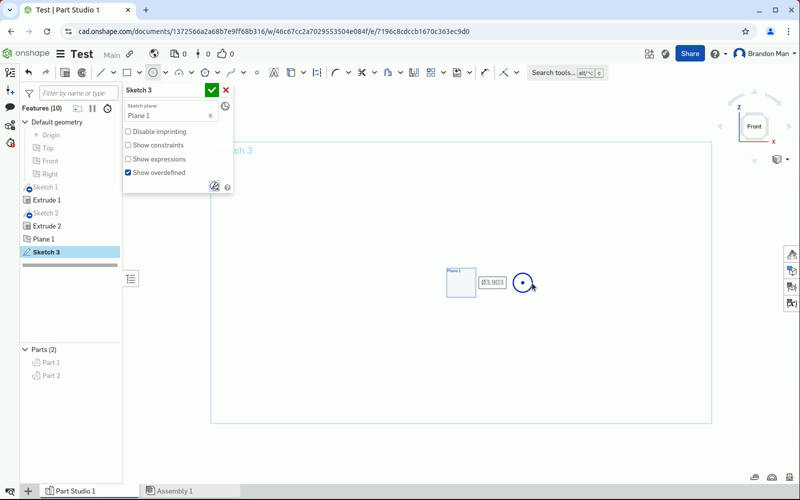
mouse_move(517, 284)
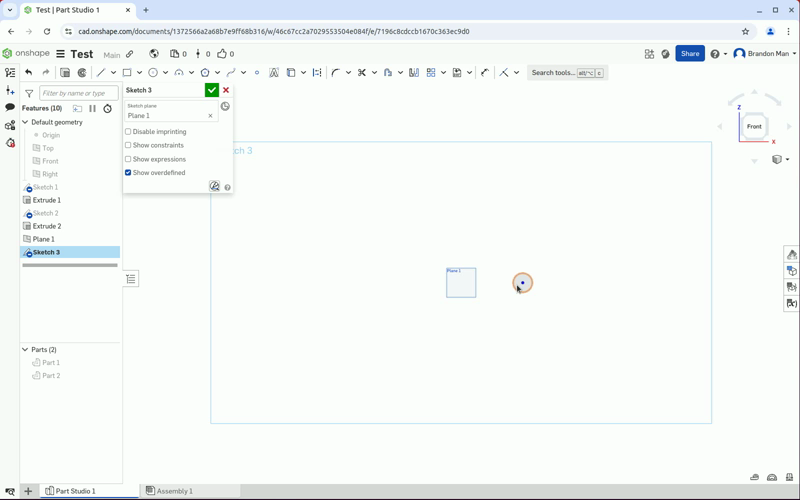
scroll(6)
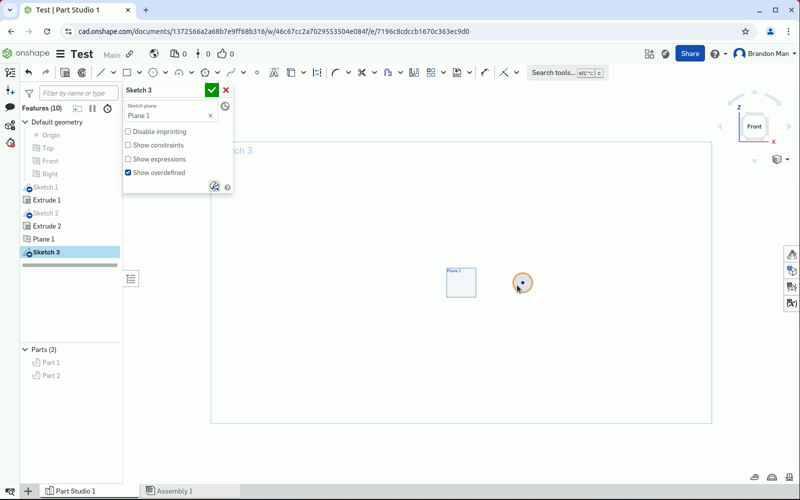
scroll(6)
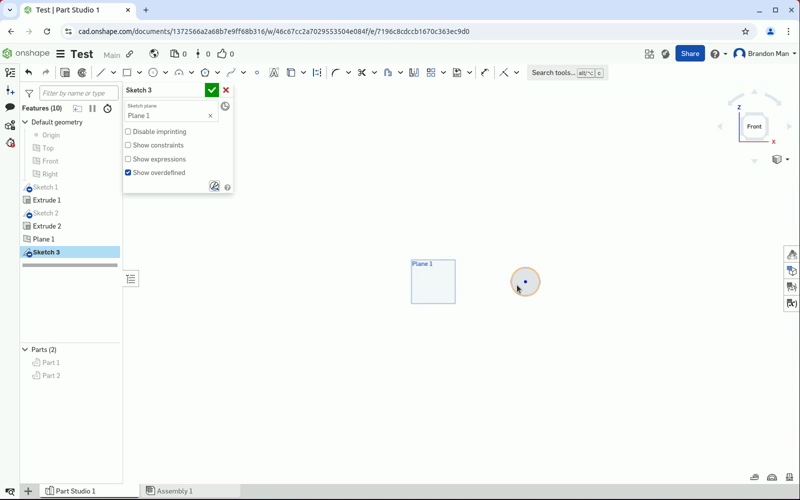
scroll(6)
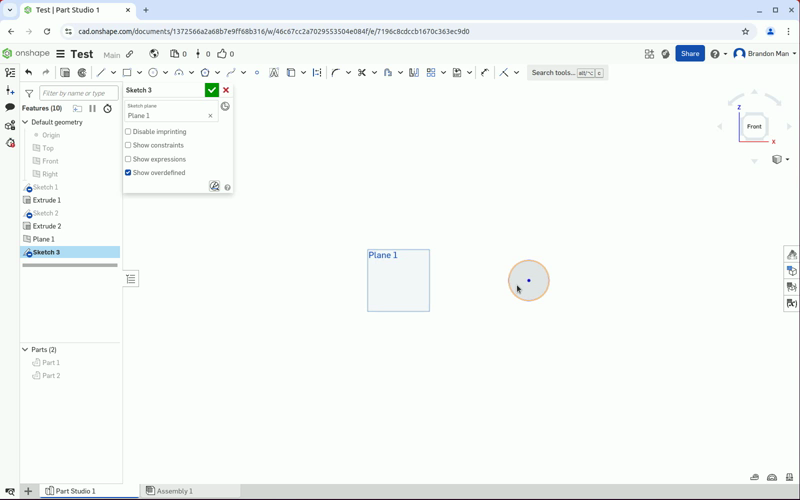
scroll(6)
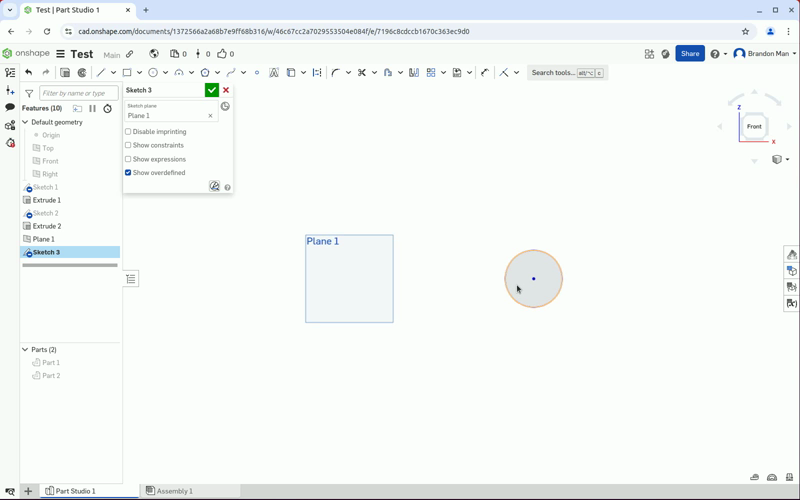
scroll(6)
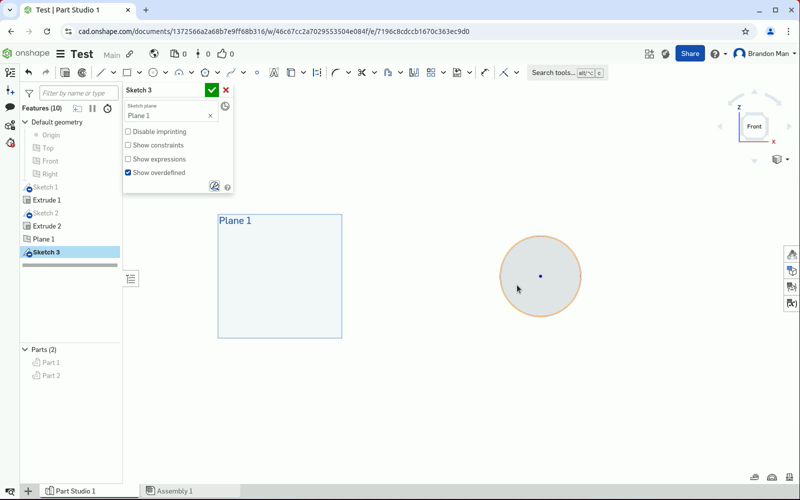
scroll(6)
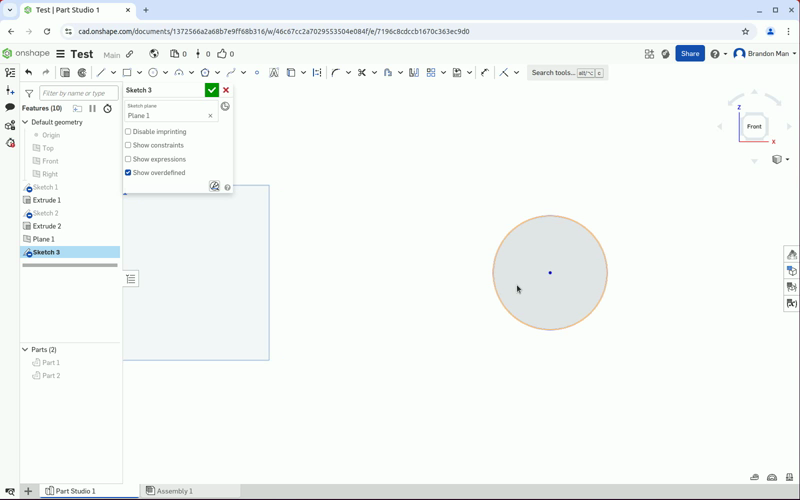
scroll(6)
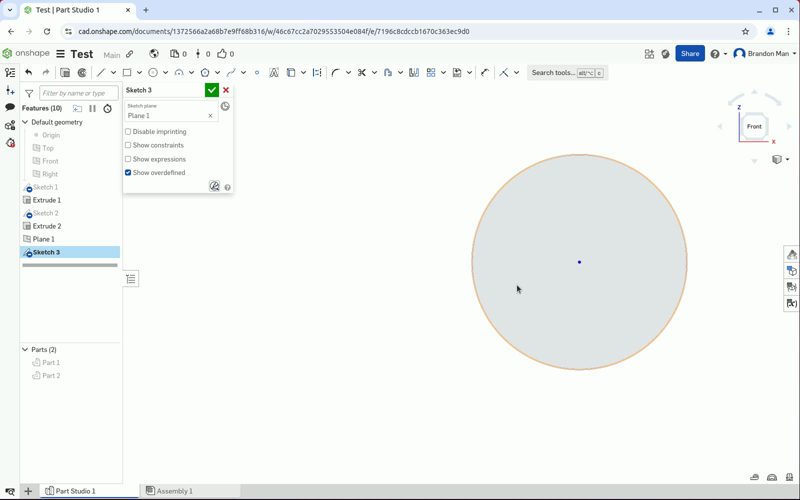
click(517, 284)
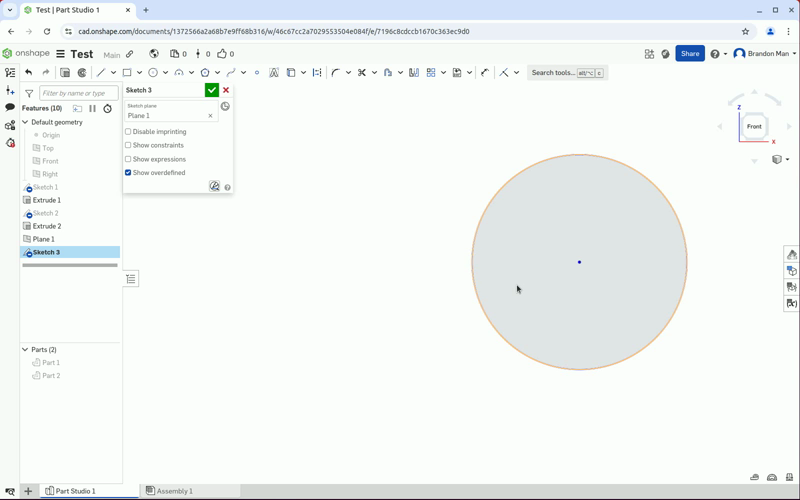
scroll(-6)
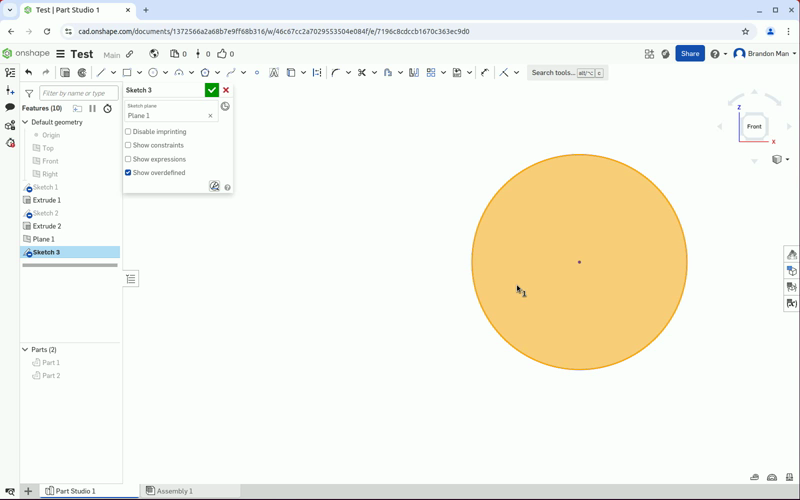
scroll(-6)
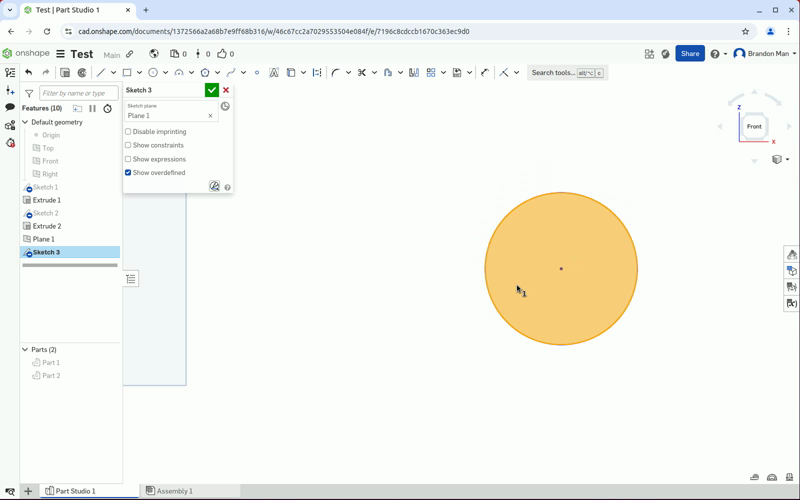
scroll(-6)
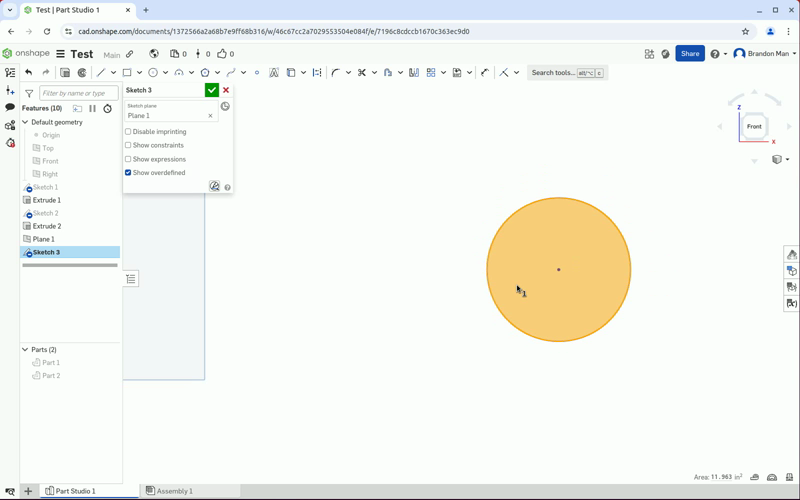
scroll(-6)
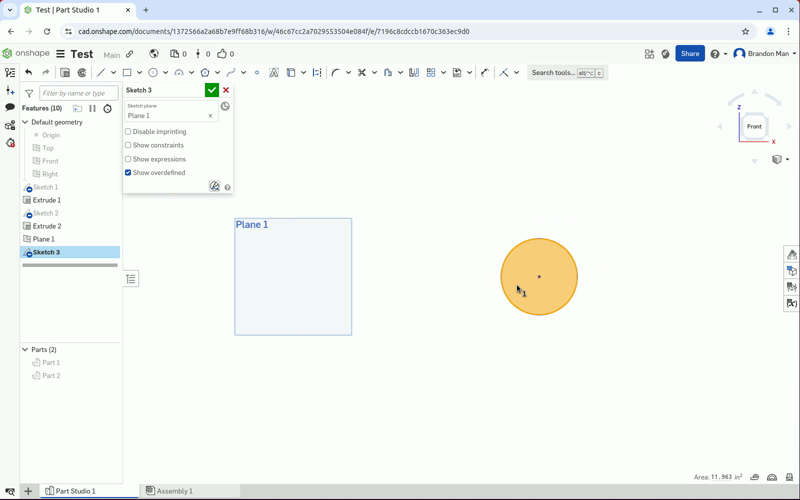
scroll(-6)
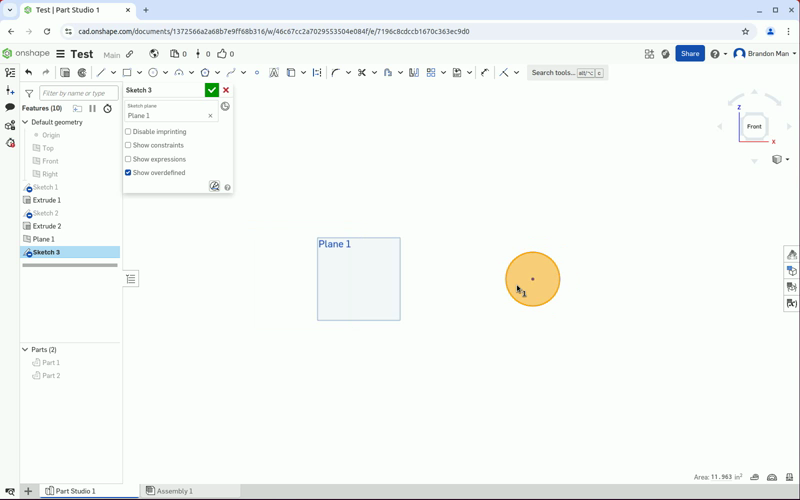
scroll(-6)
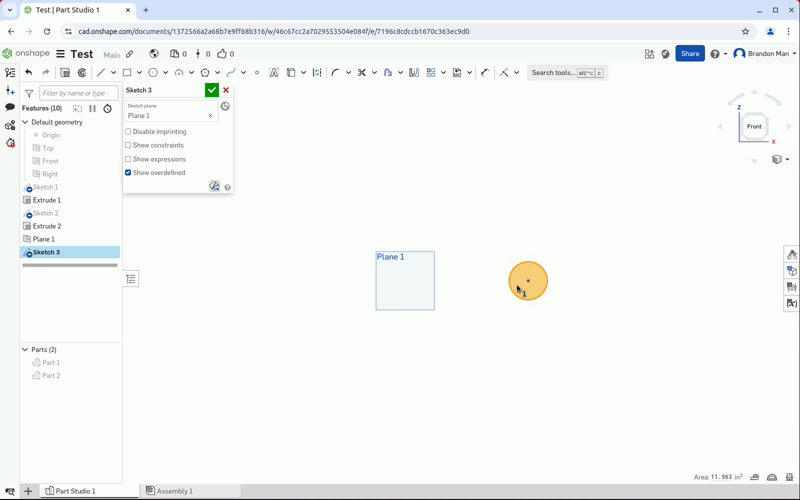
scroll(-6)
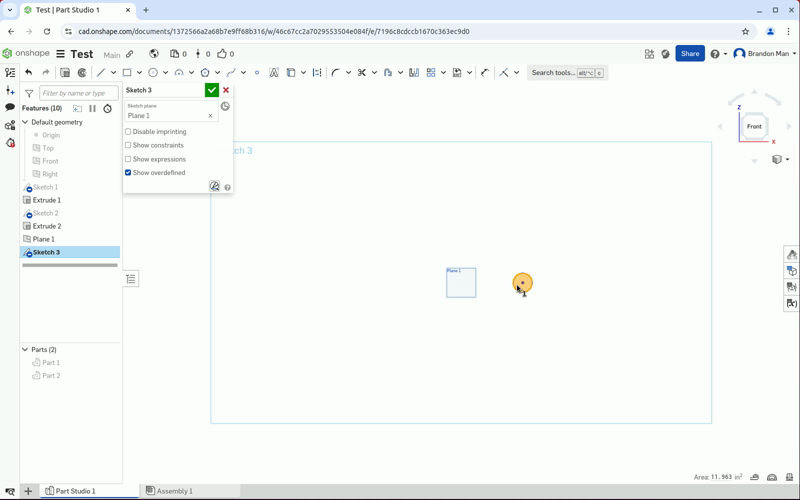
mouse_move(73, 352)
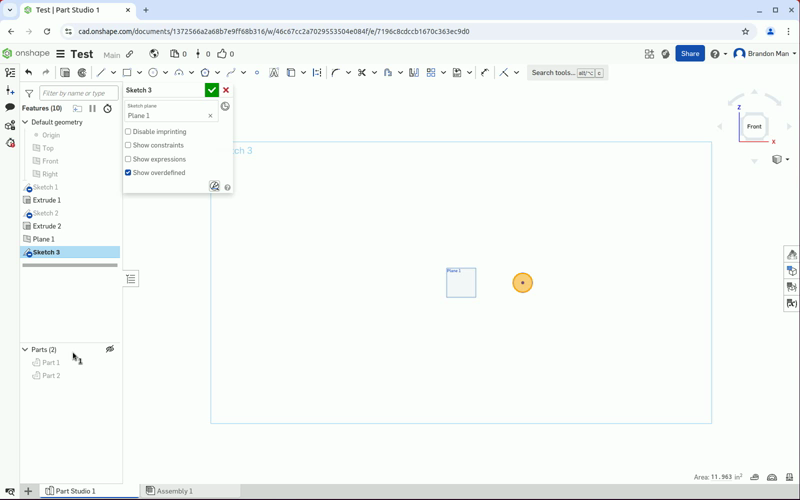
key(shift+y)
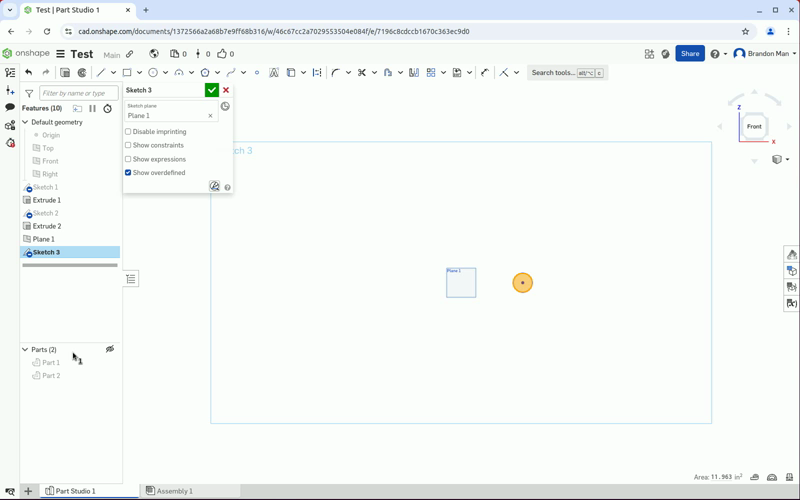
key(shift+e)
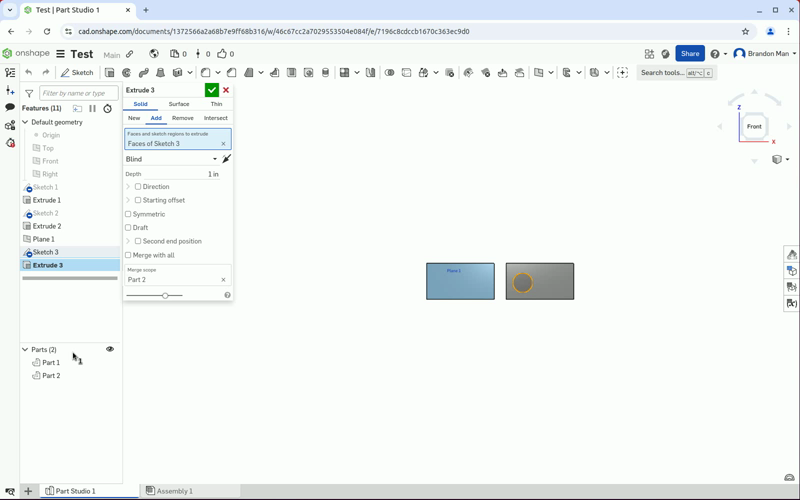
mouse_move(143, 106)
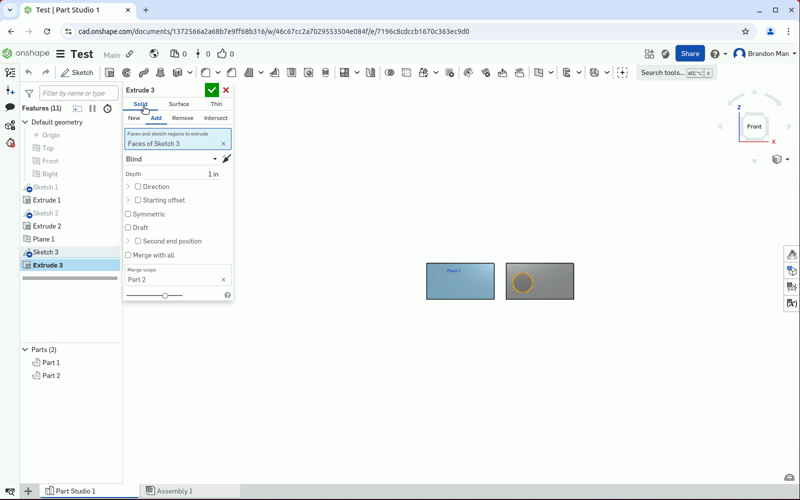
click(143, 106)
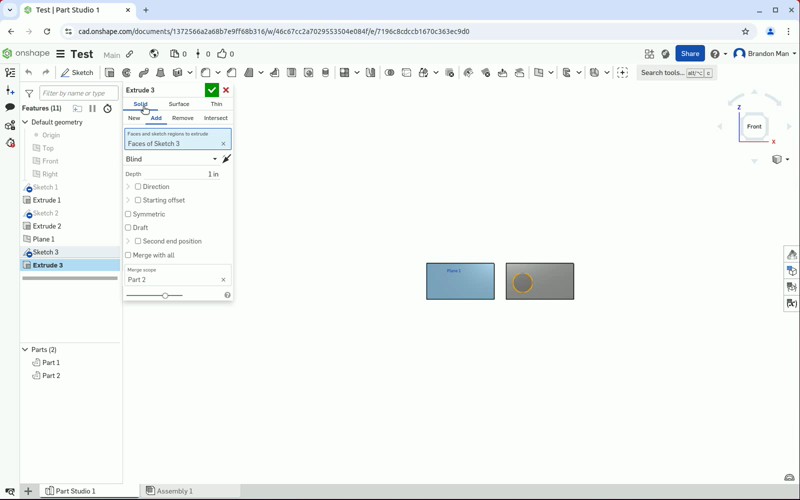
mouse_move(186, 120)
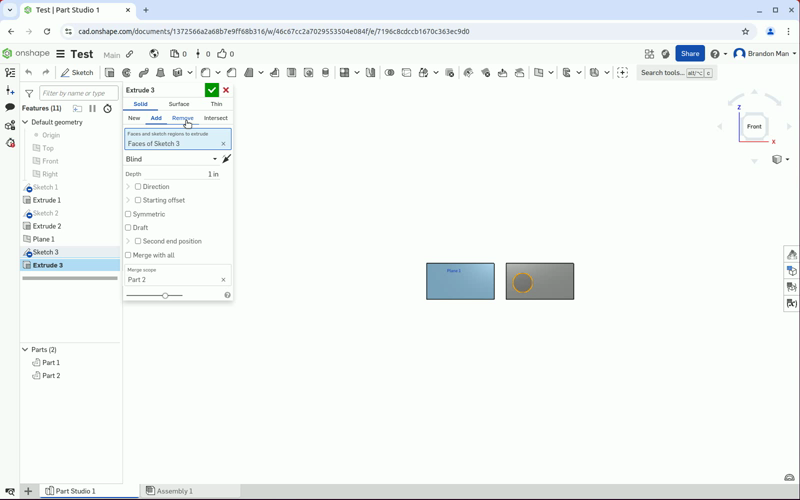
click(186, 120)
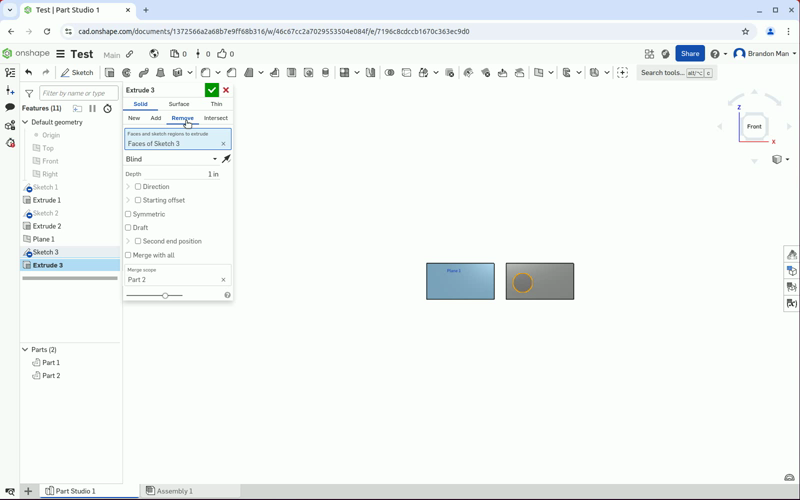
key(tab, 4)
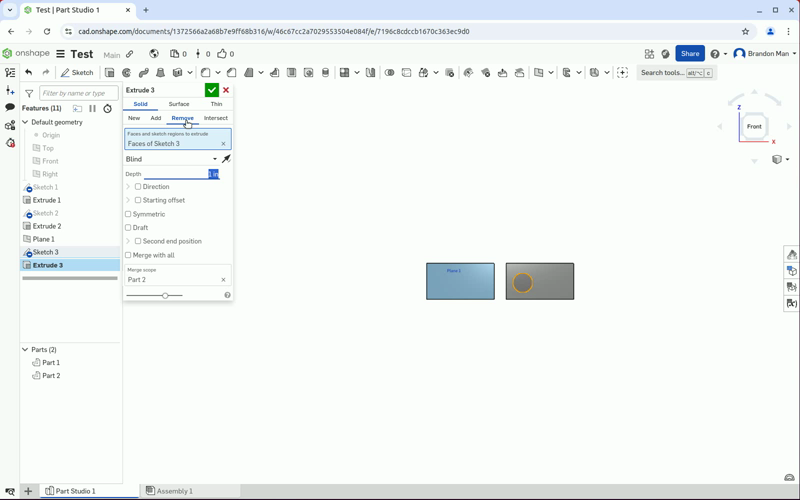
text(0.241)
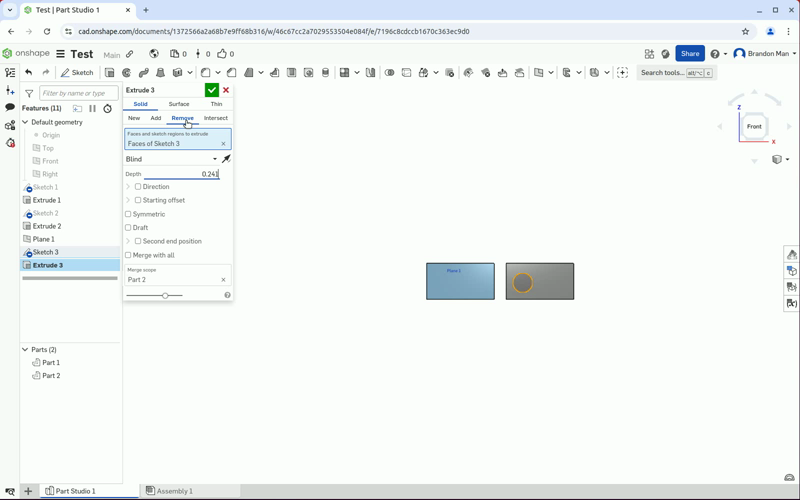
key(tab, 6)
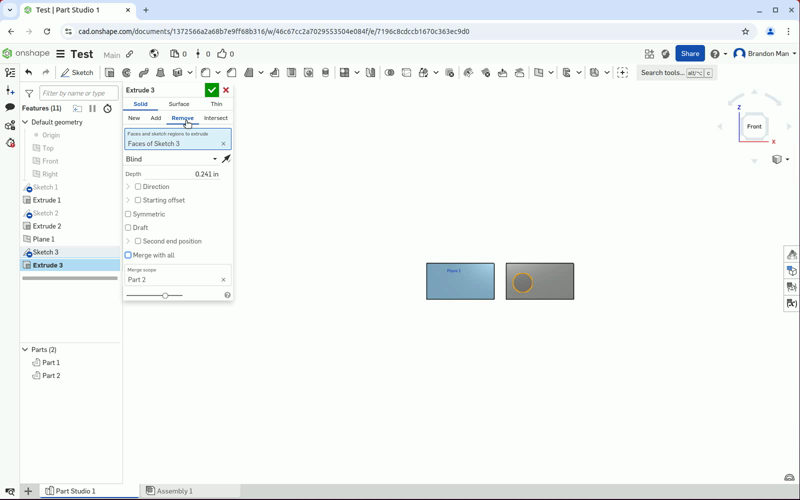
key(space)
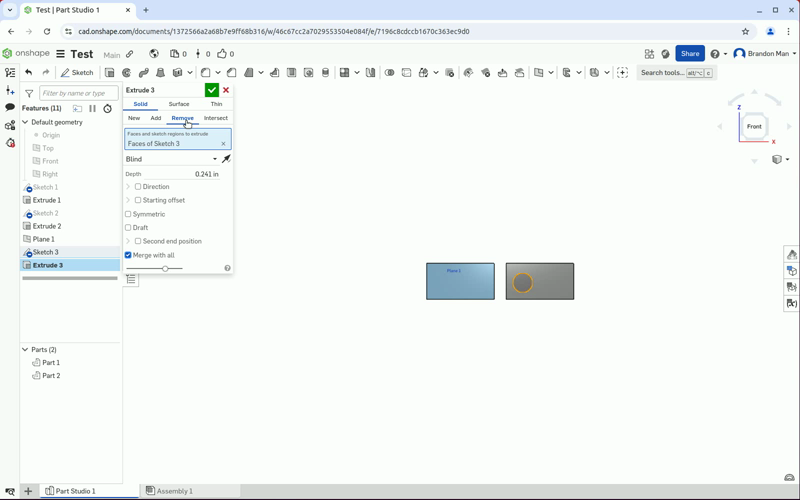
key(enter)
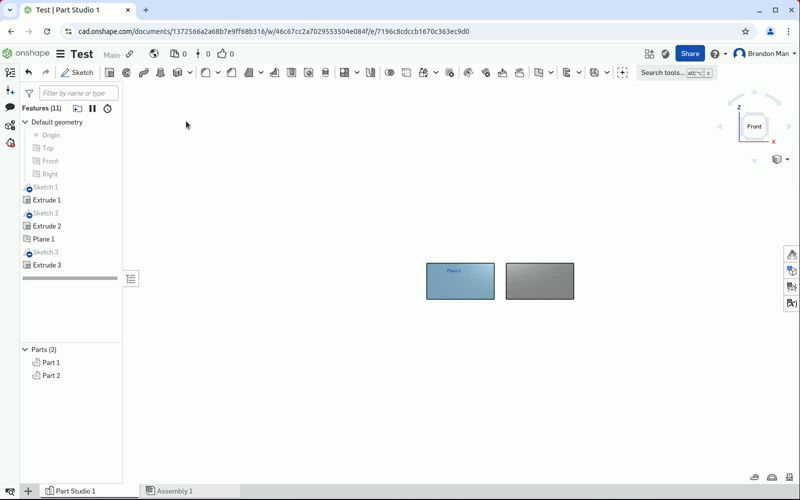
key(shift+h)
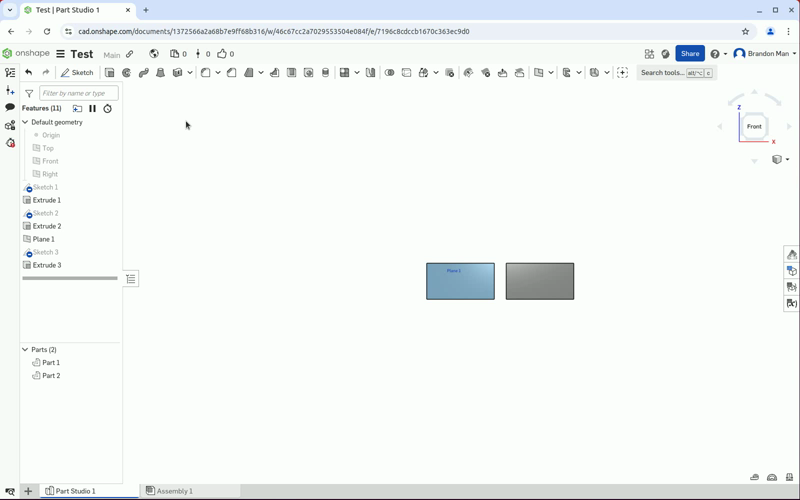
key(shift+h)
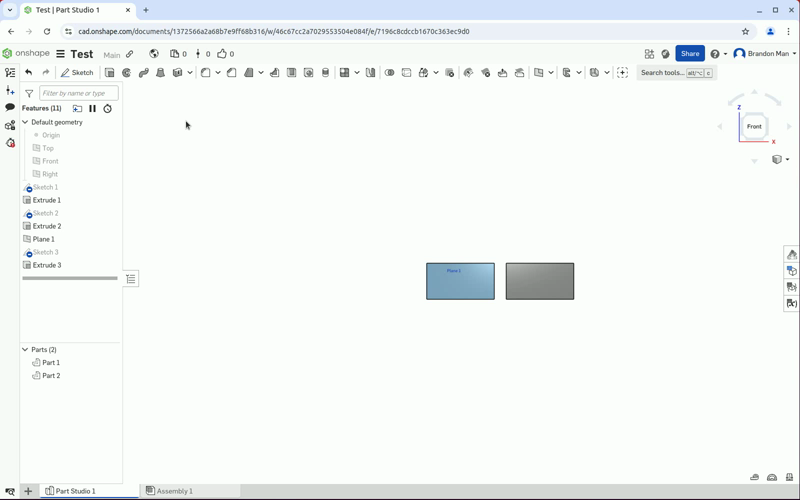
mouse_move(73, 189)
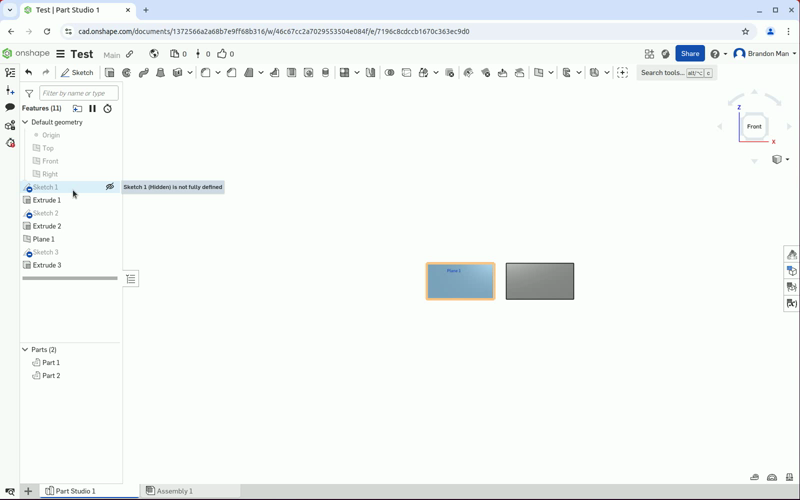
click(73, 189)
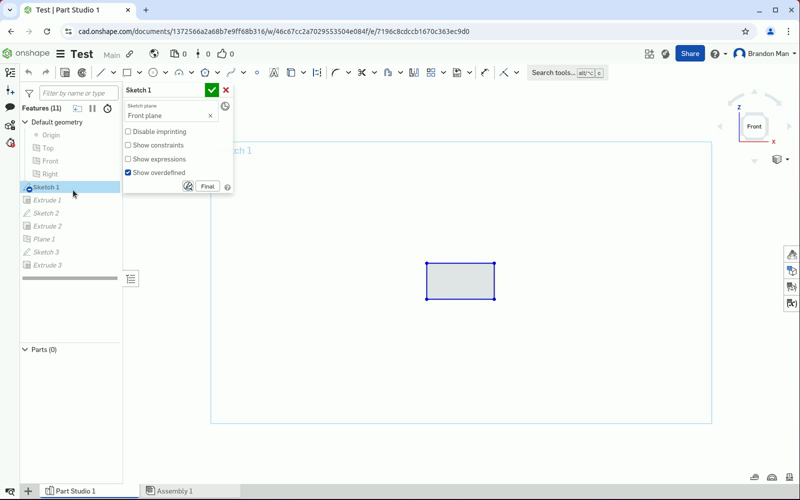
mouse_move(229, 92)
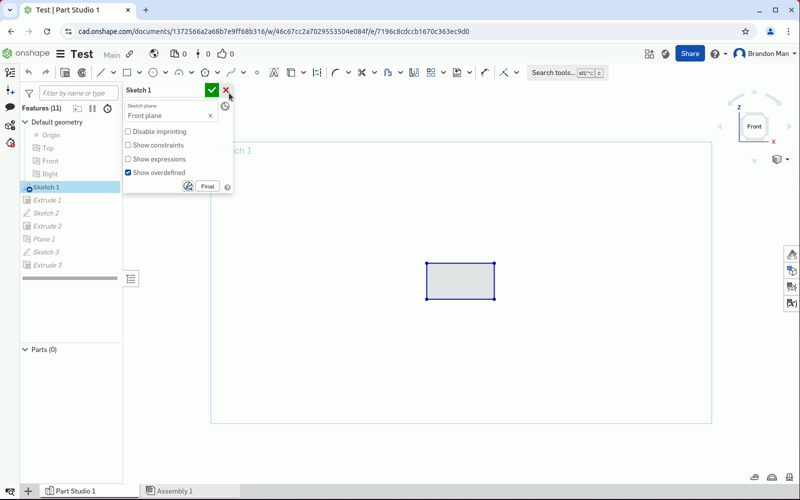
click(229, 92)
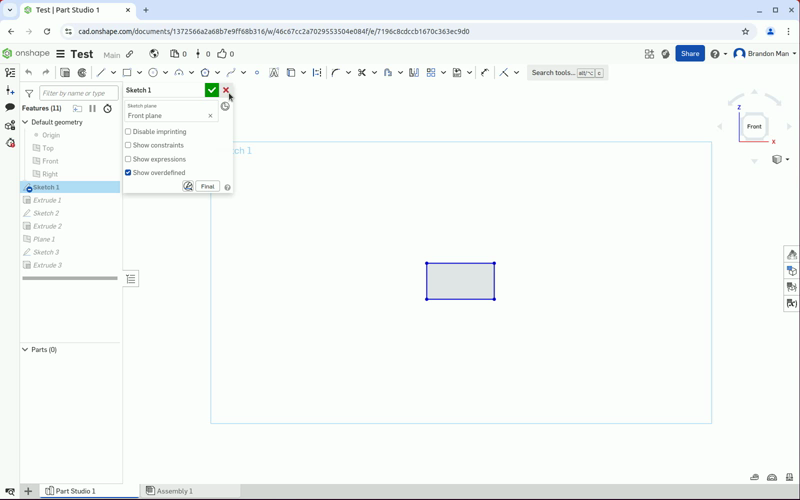
key(shift+s)
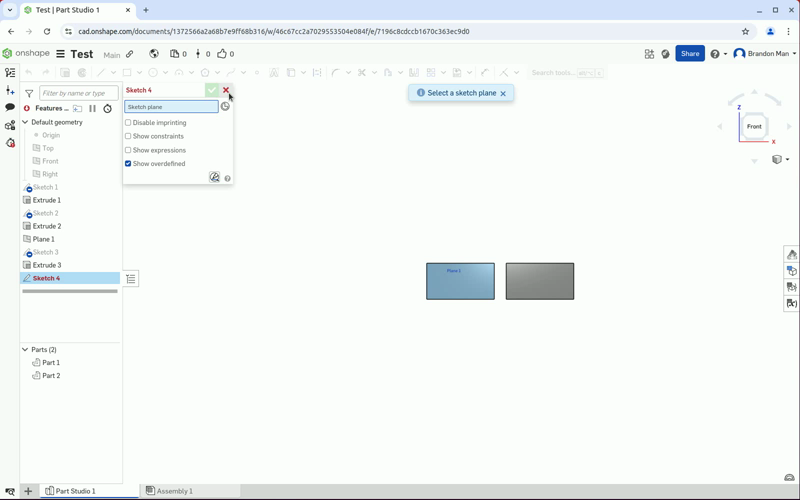
mouse_move(73, 241)
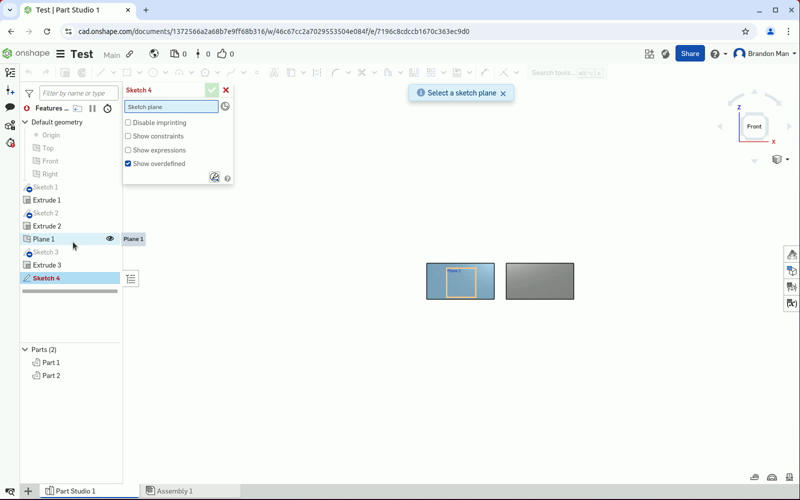
click(73, 241)
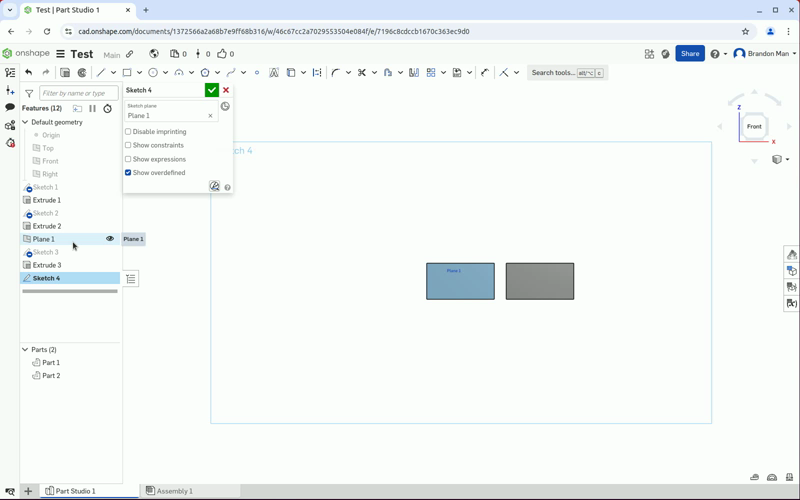
mouse_move(73, 352)
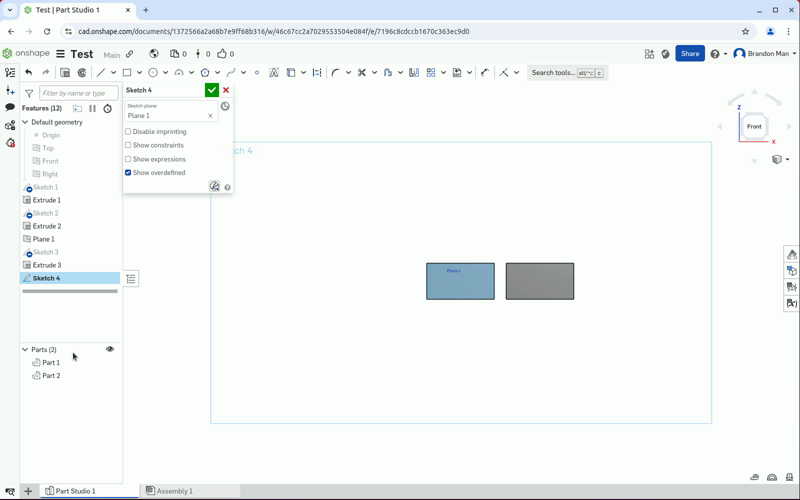
key(y)
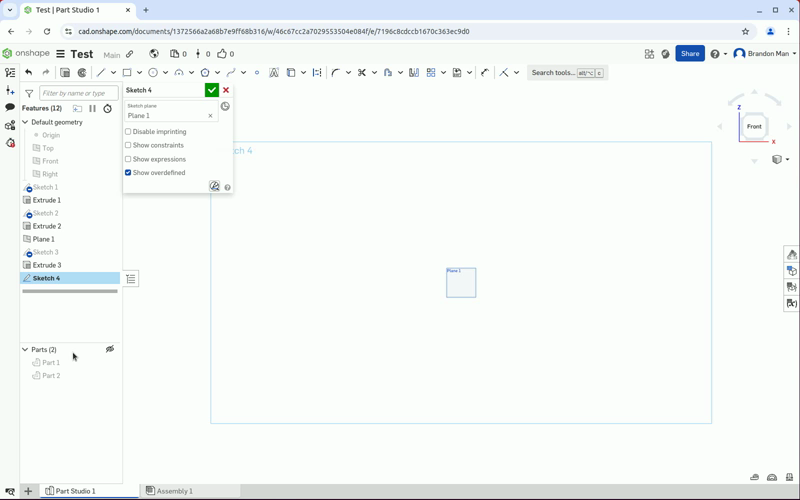
key(c)
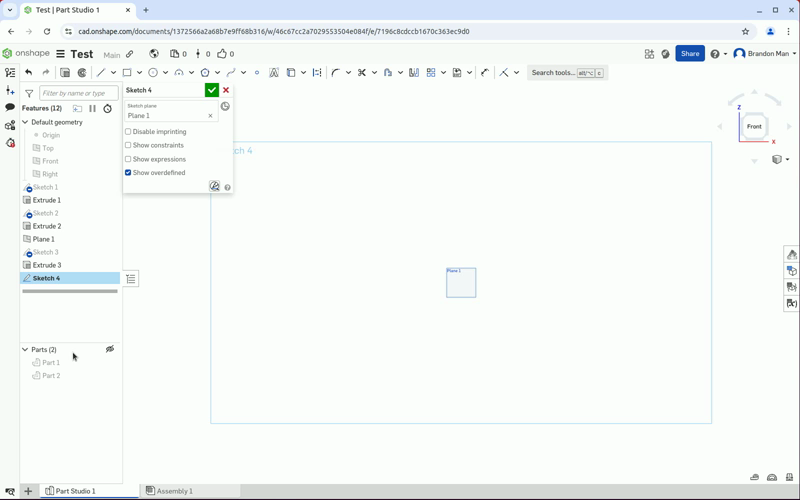
key_down(shift)
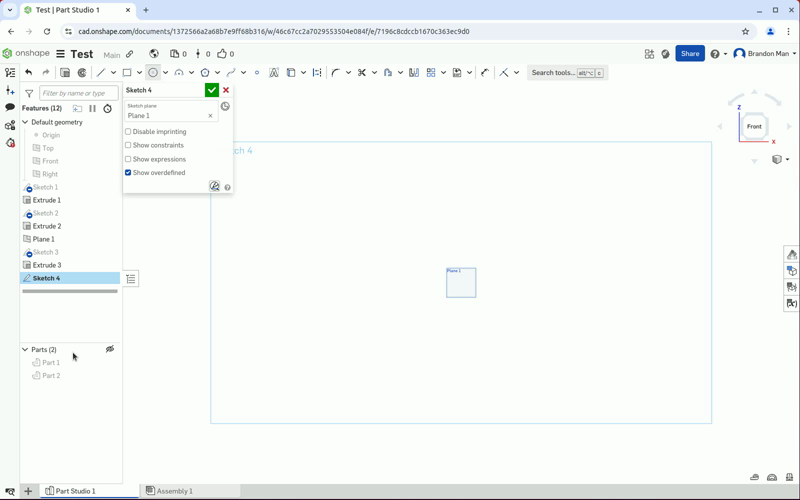
mouse_move(559, 282)
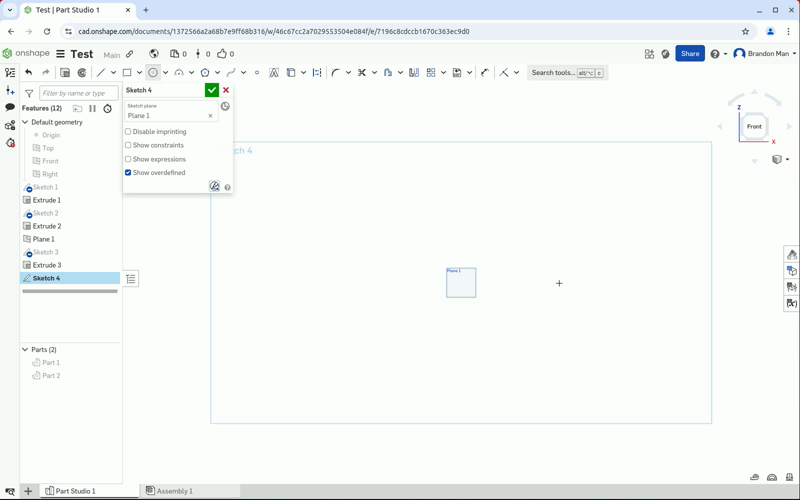
click(559, 282)
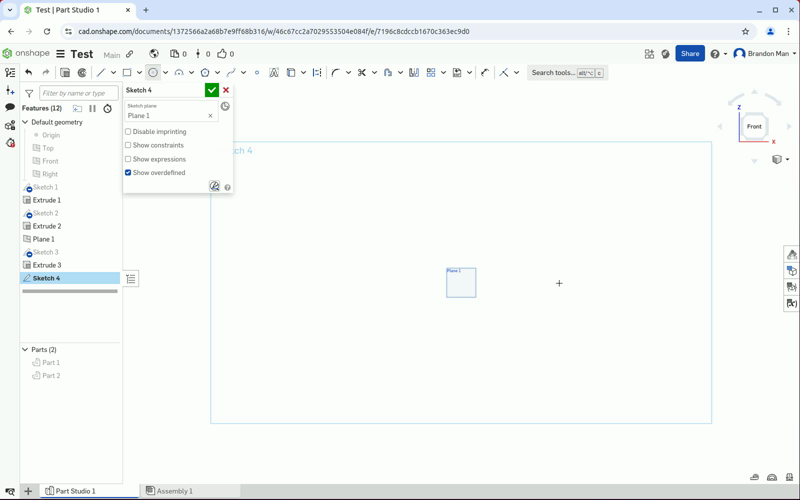
key_up(shift)
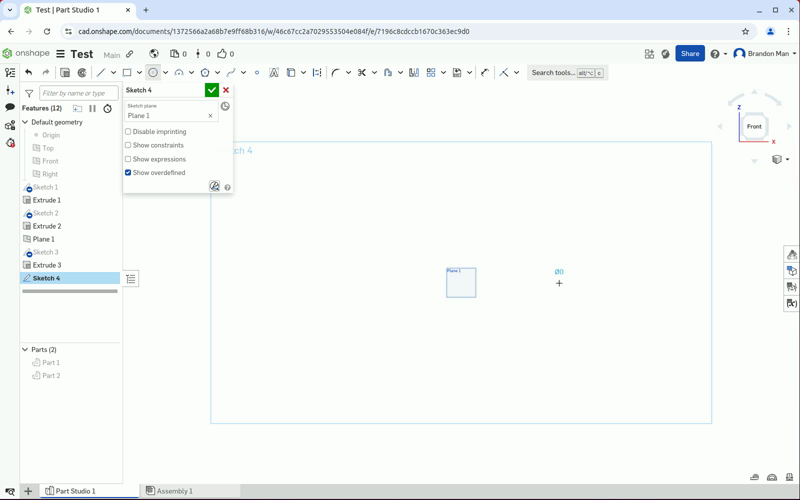
mouse_move(568, 282)
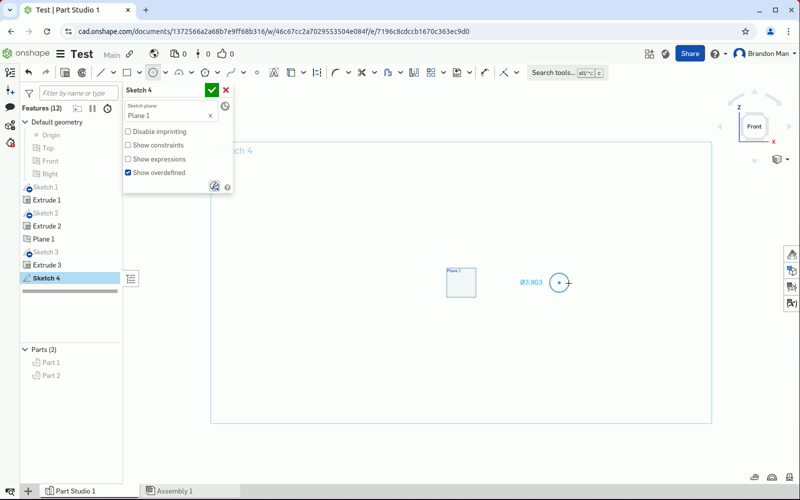
click(568, 282)
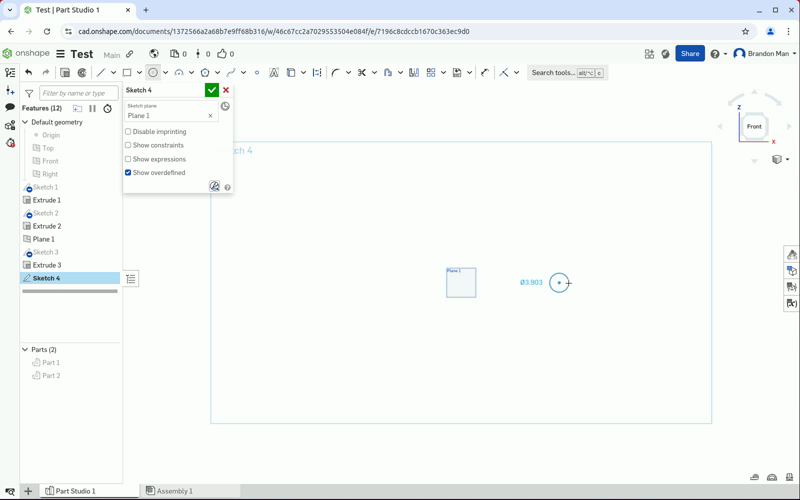
key(esc)
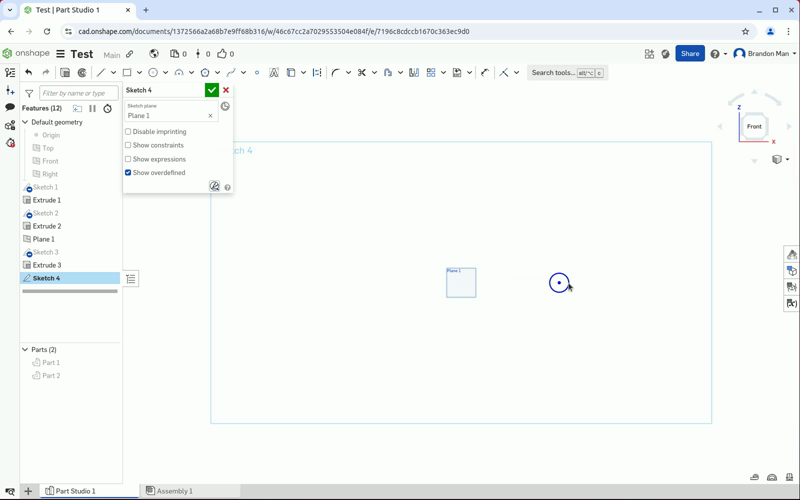
mouse_move(558, 282)
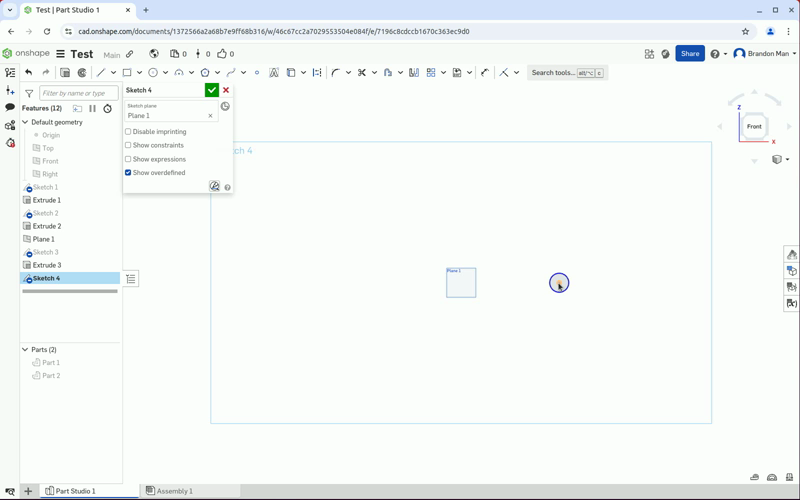
scroll(6)
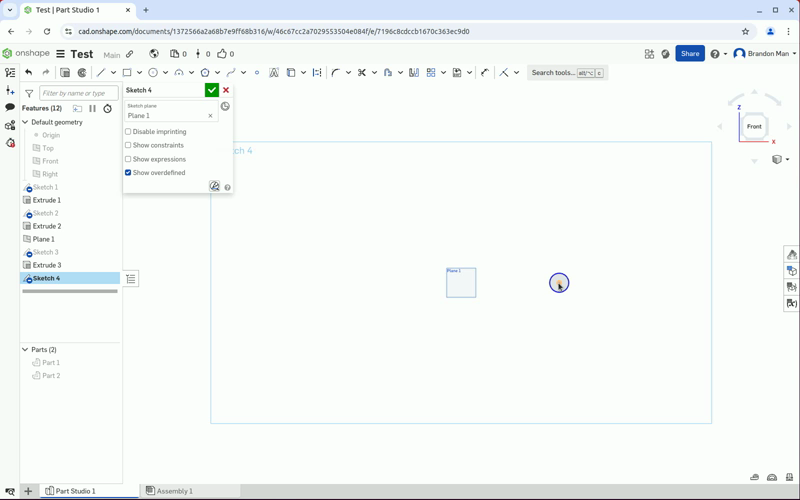
scroll(6)
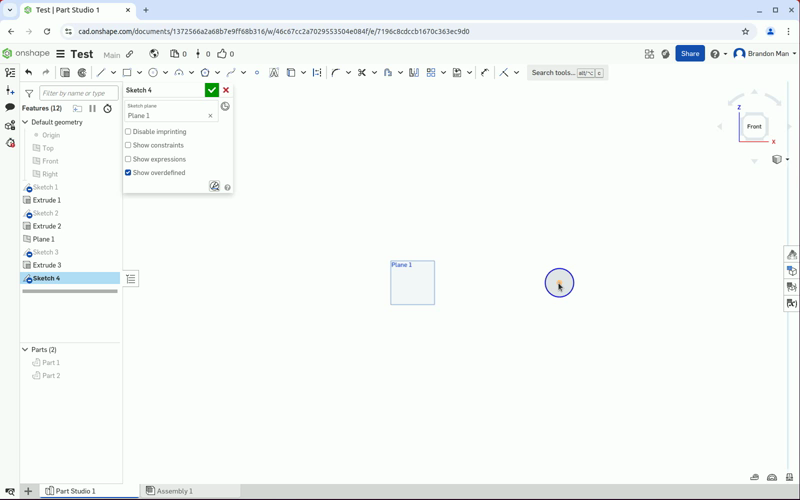
scroll(6)
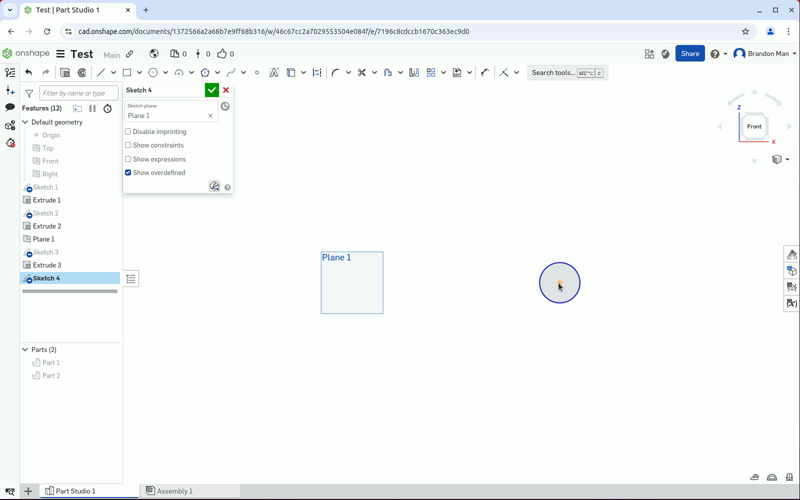
scroll(6)
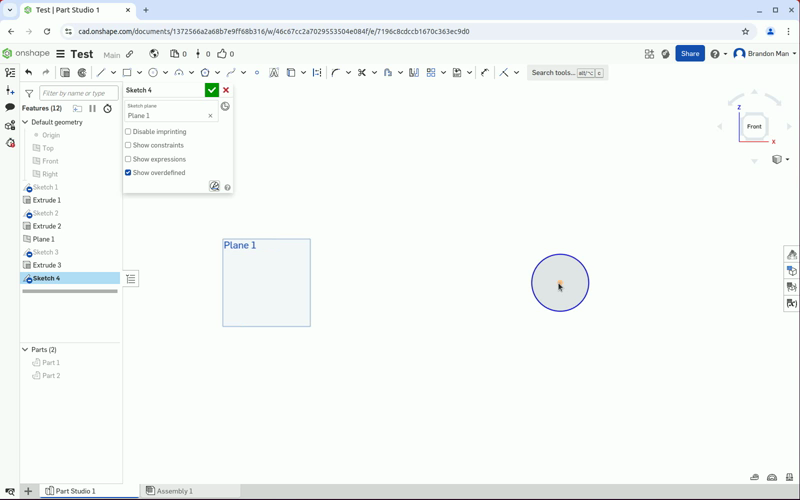
scroll(6)
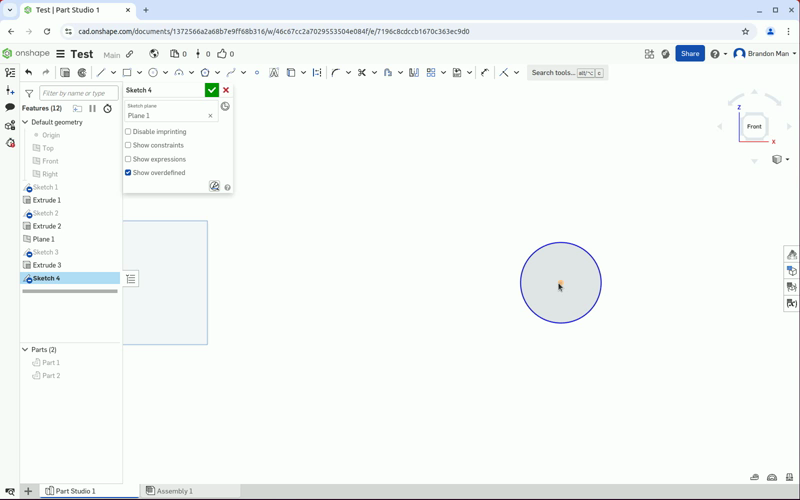
scroll(6)
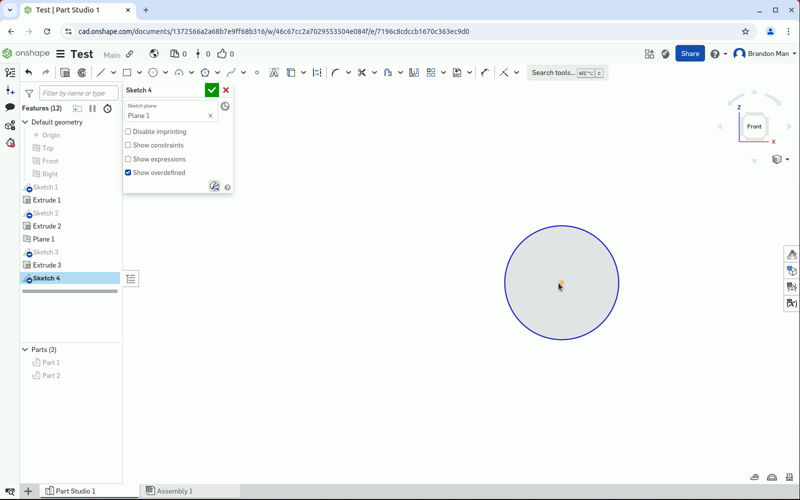
scroll(6)
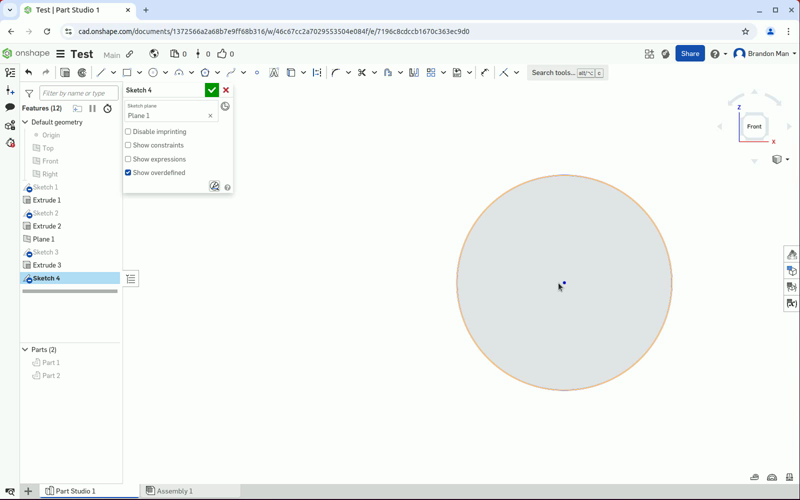
click(558, 282)
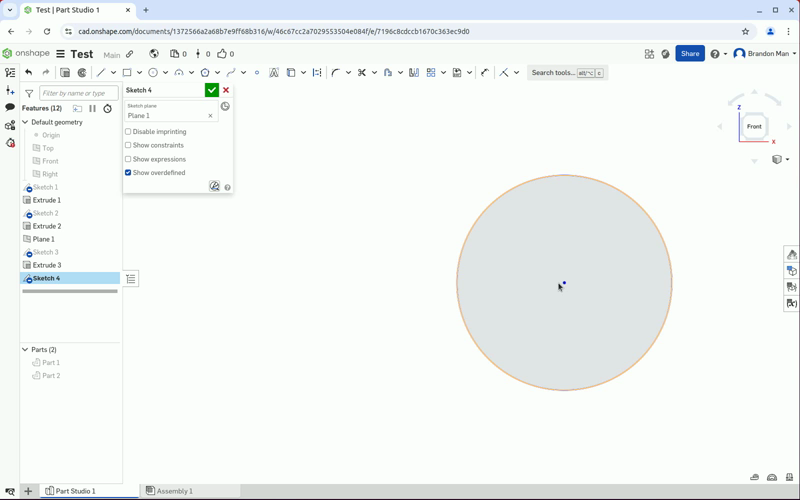
scroll(-6)
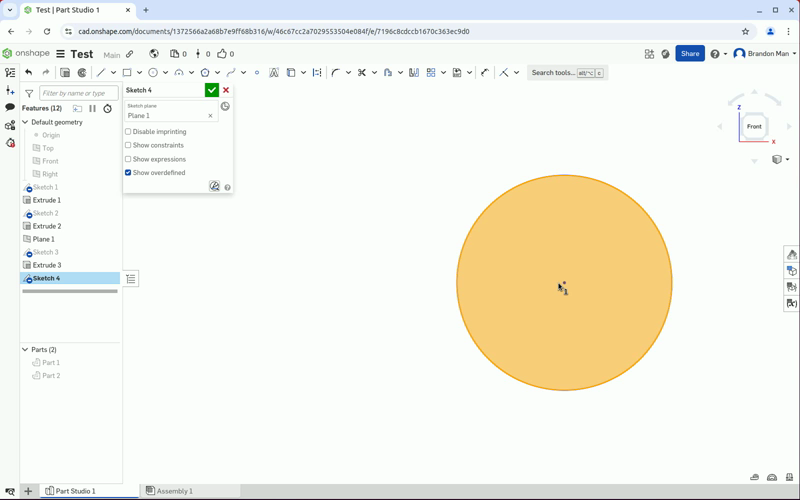
scroll(-6)
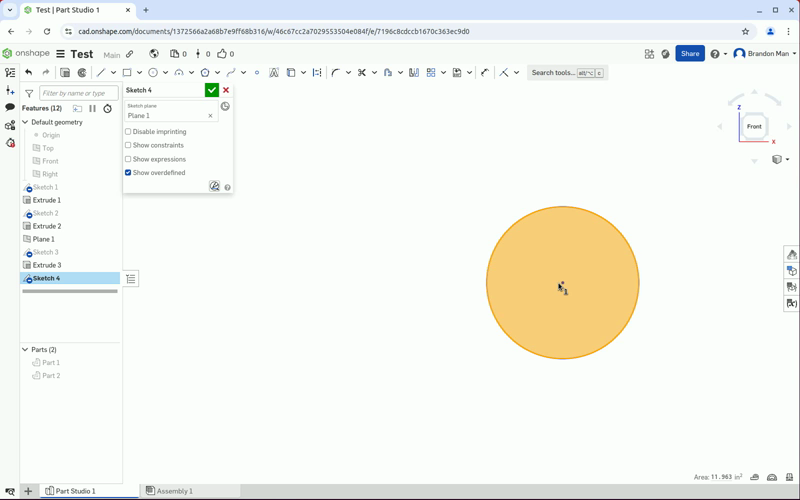
scroll(-6)
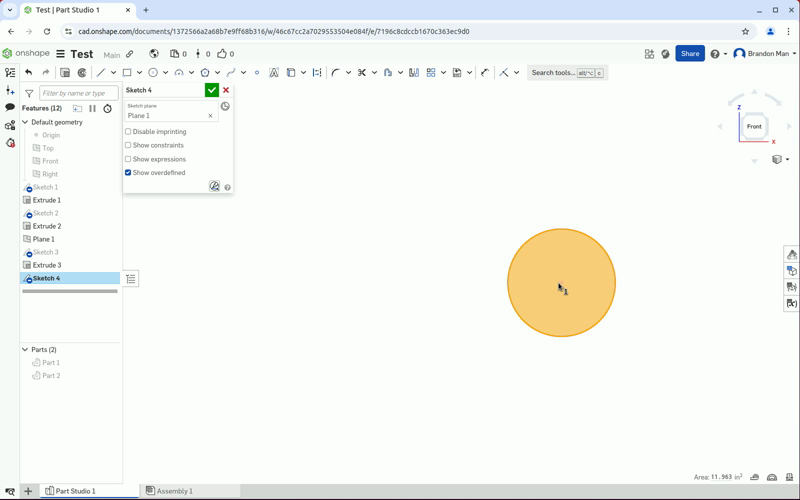
scroll(-6)
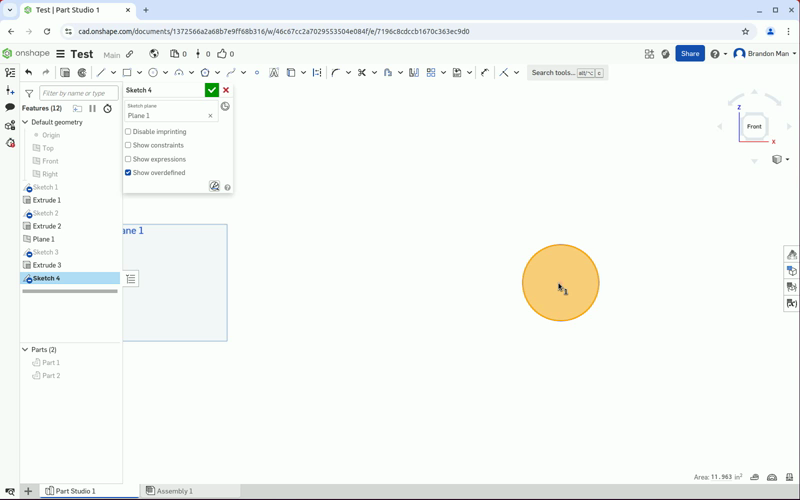
scroll(-6)
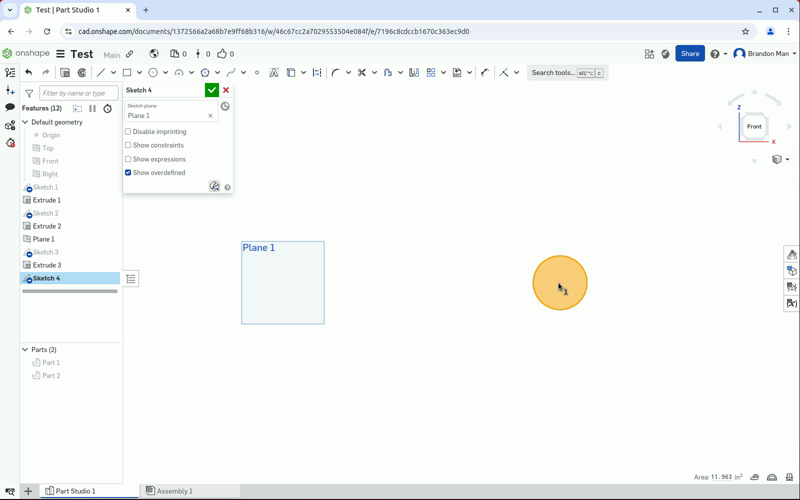
scroll(-6)
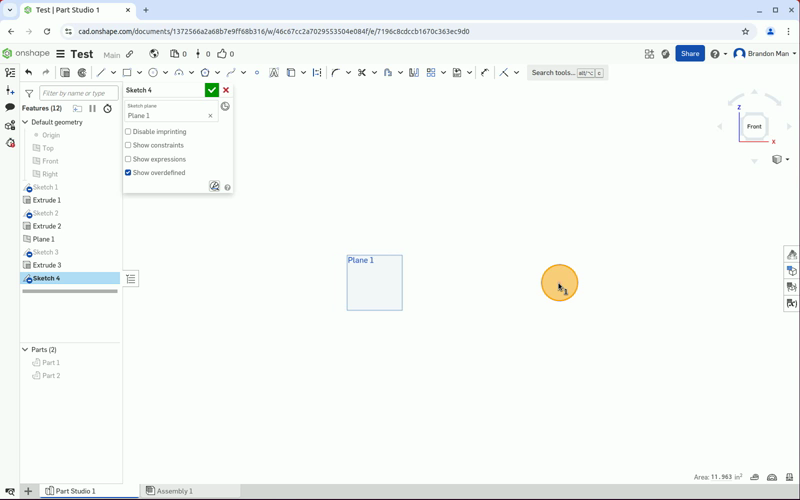
scroll(-6)
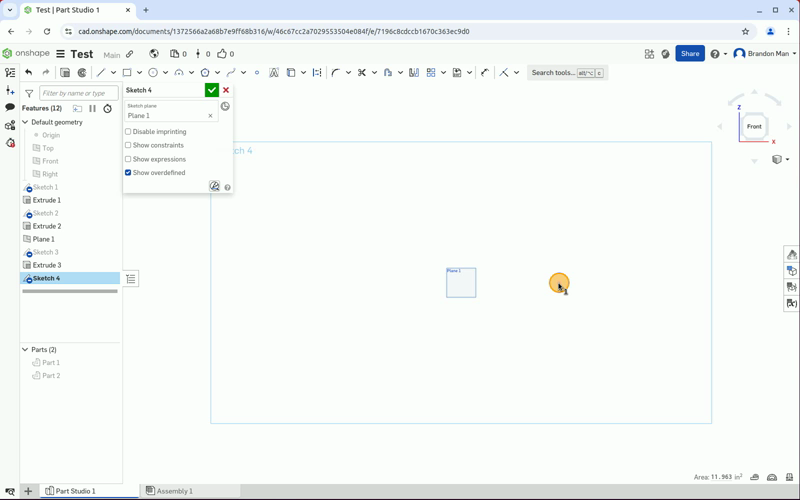
mouse_move(73, 352)
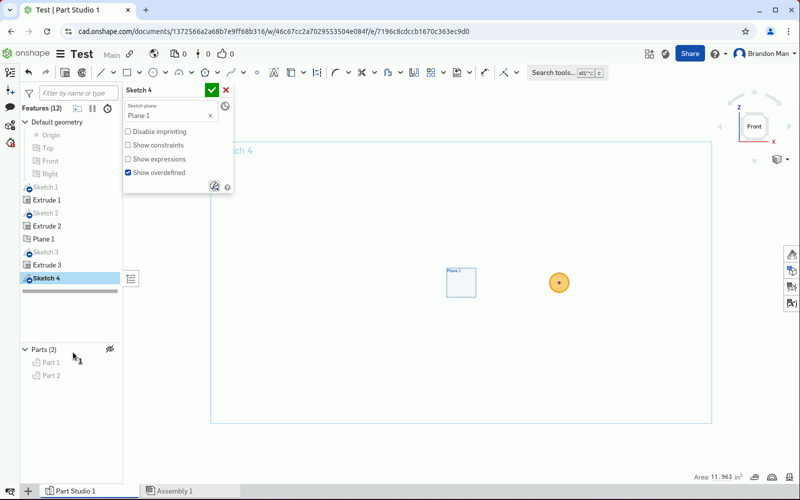
key(shift+y)
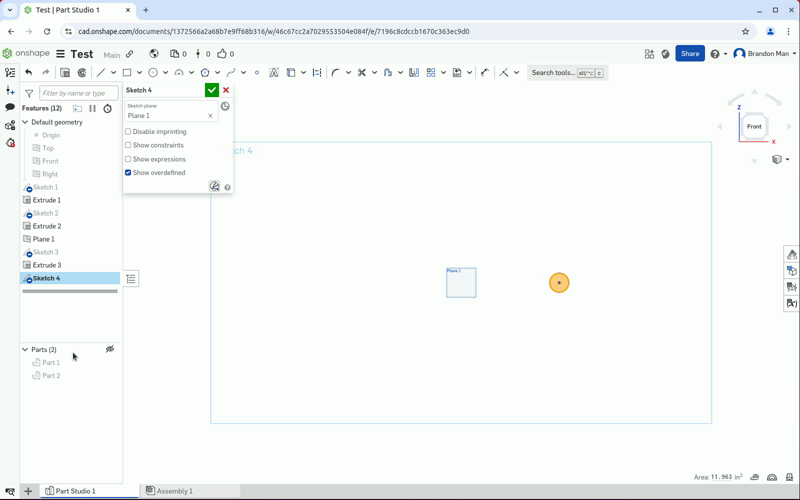
key(shift+e)
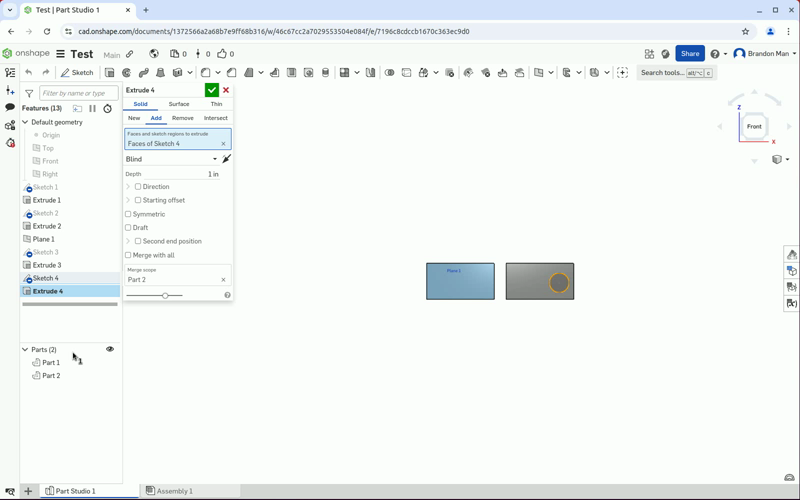
mouse_move(143, 106)
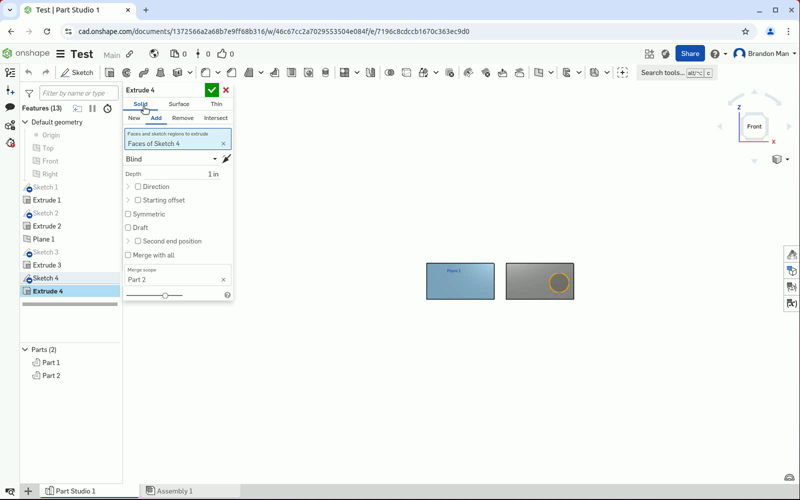
click(143, 106)
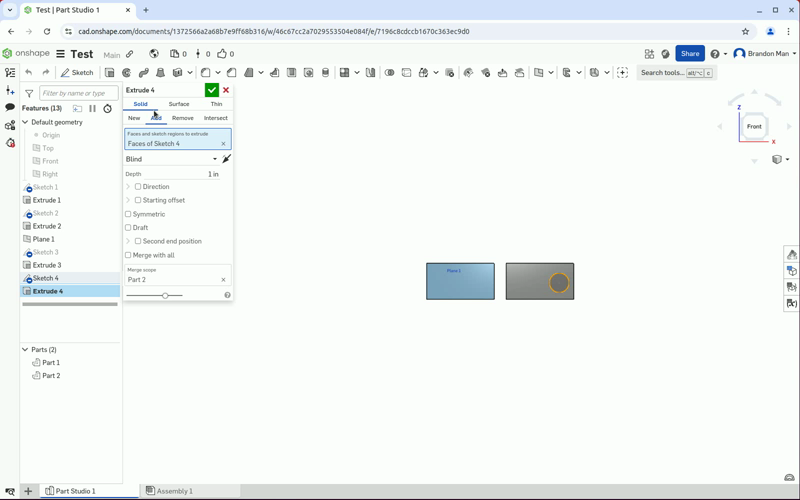
mouse_move(186, 120)
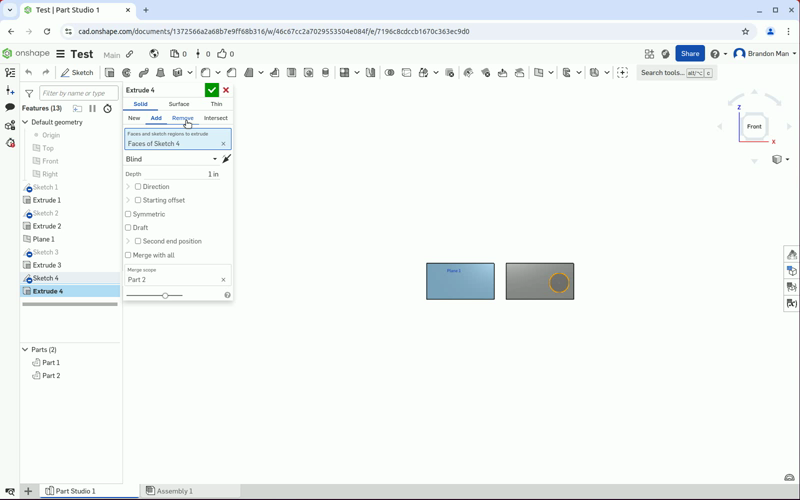
click(186, 120)
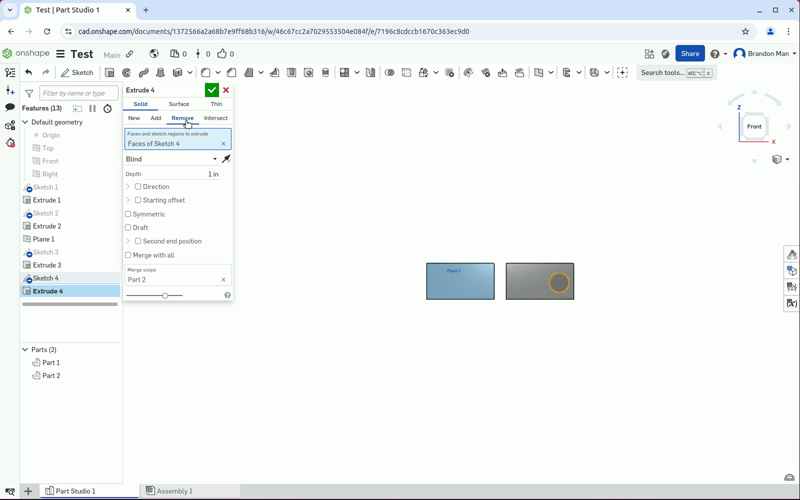
key(tab, 4)
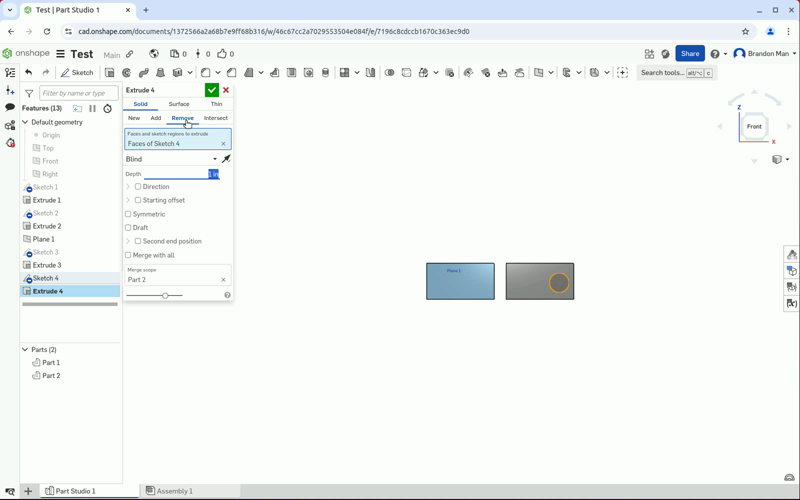
text(0.241)
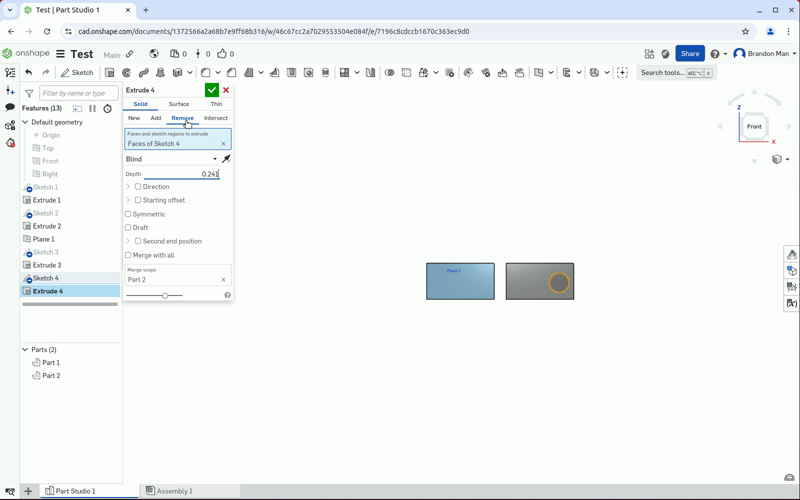
key(tab, 6)
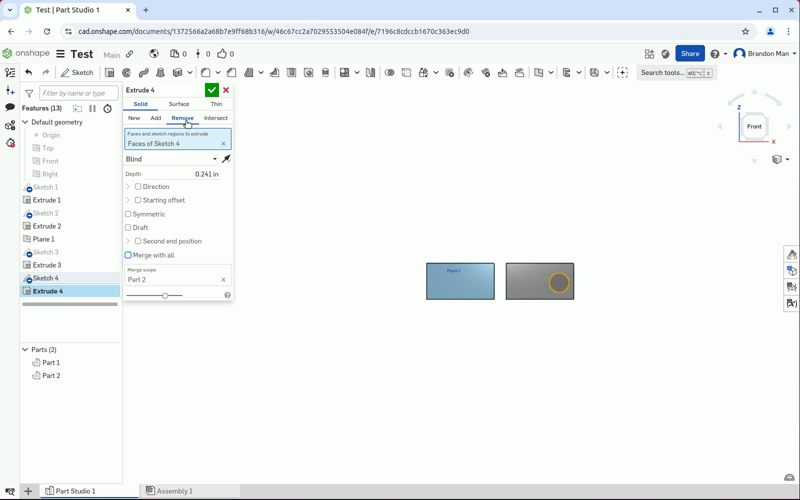
key(space)
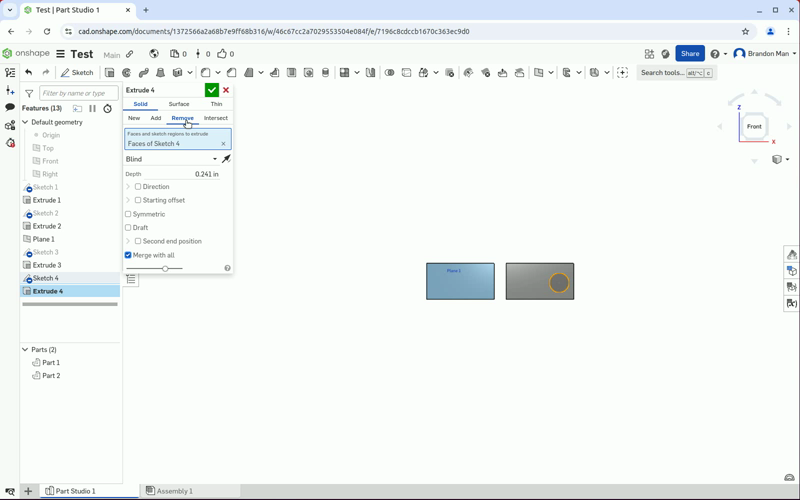
key(enter)
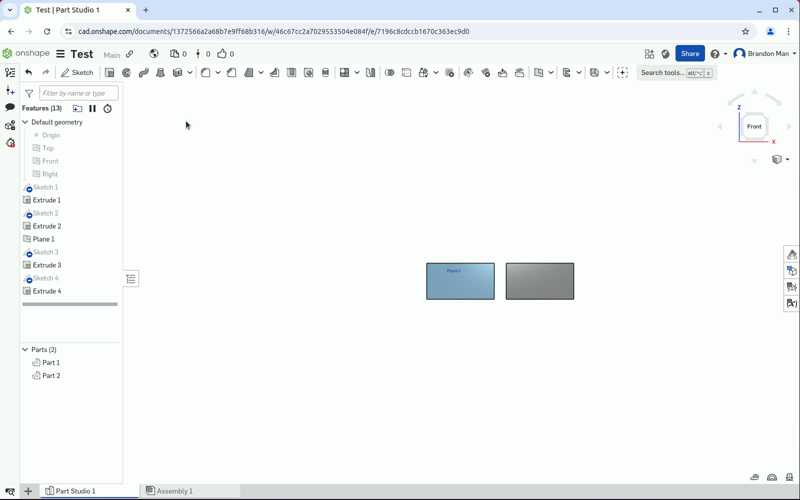
key(shift+h)
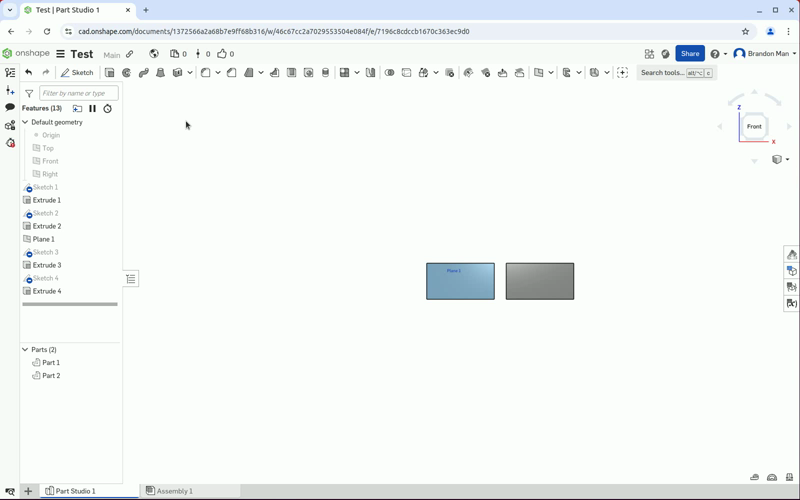
key(shift+h)
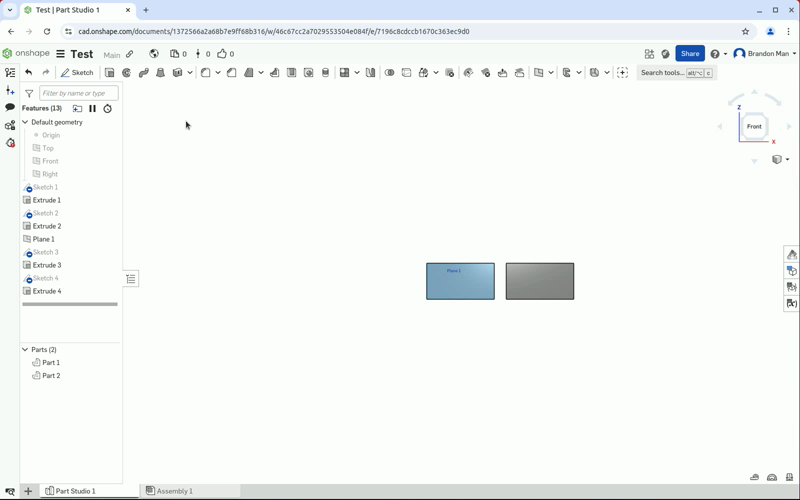
mouse_move(73, 189)
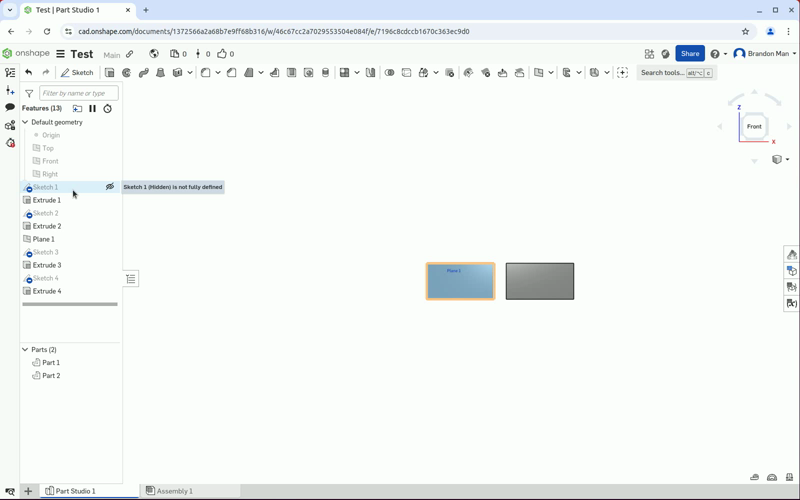
click(73, 189)
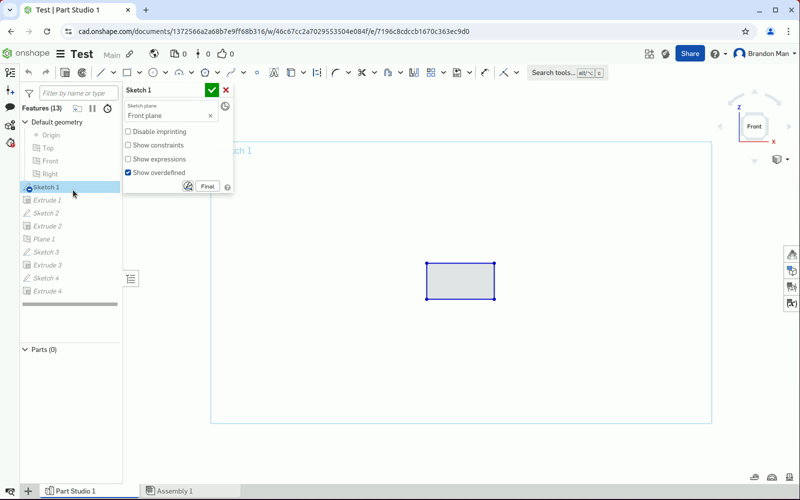
mouse_move(229, 92)
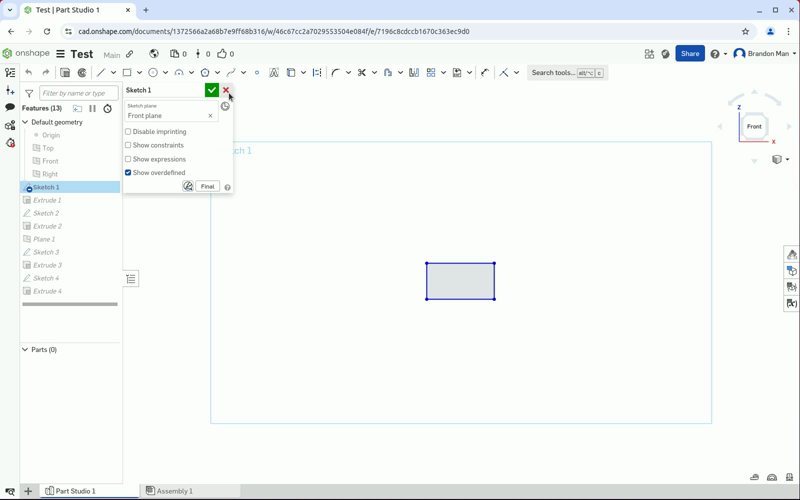
click(229, 92)
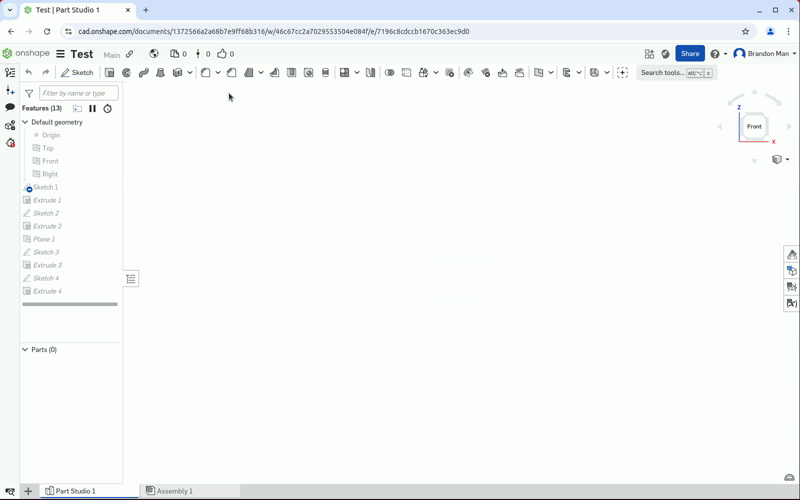
key(shift+s)
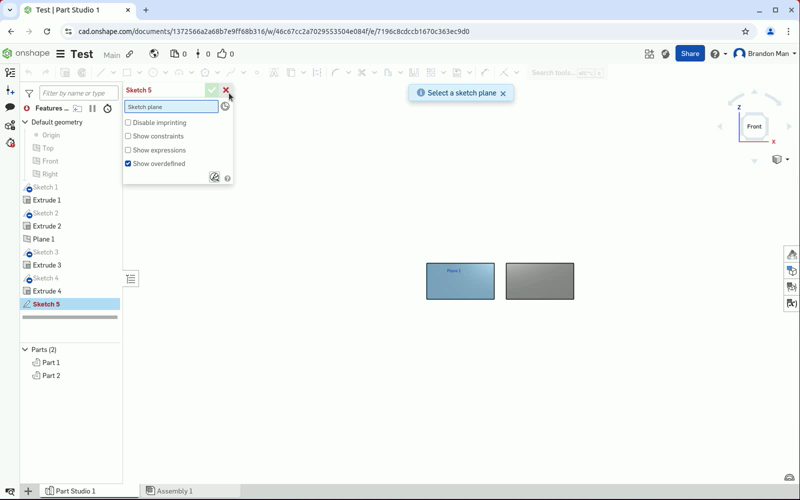
mouse_move(73, 241)
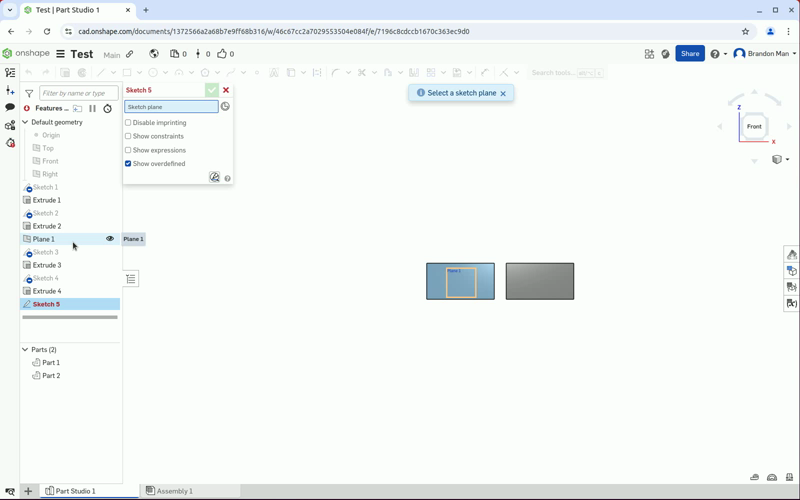
click(73, 241)
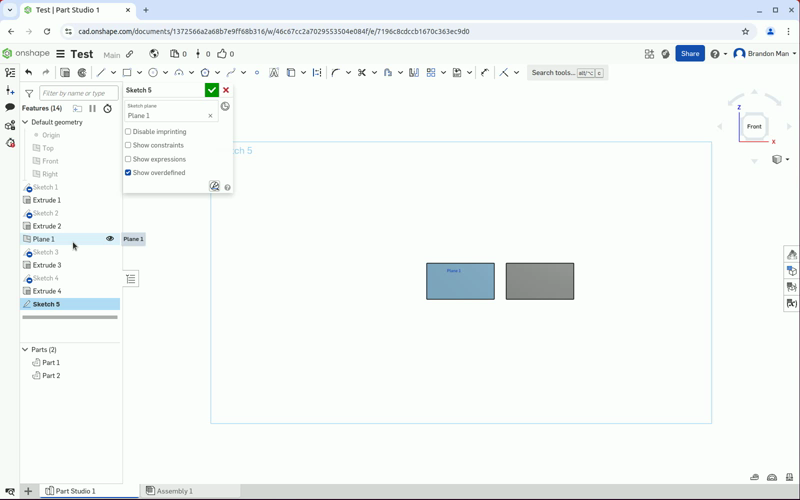
mouse_move(73, 352)
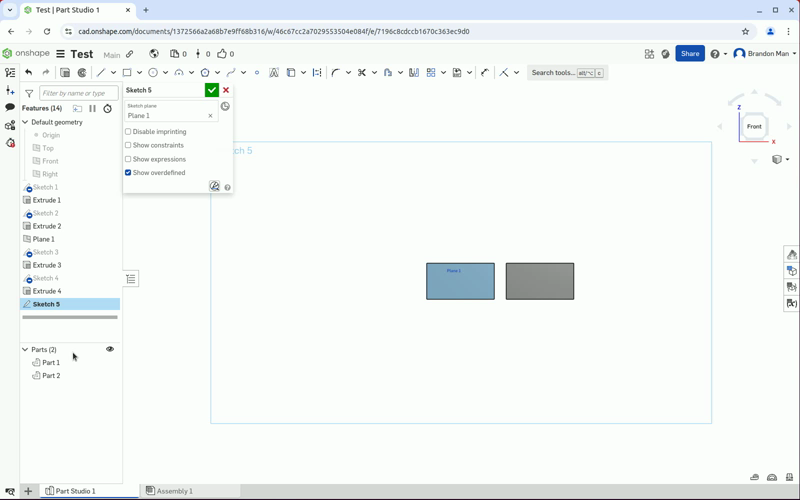
key(y)
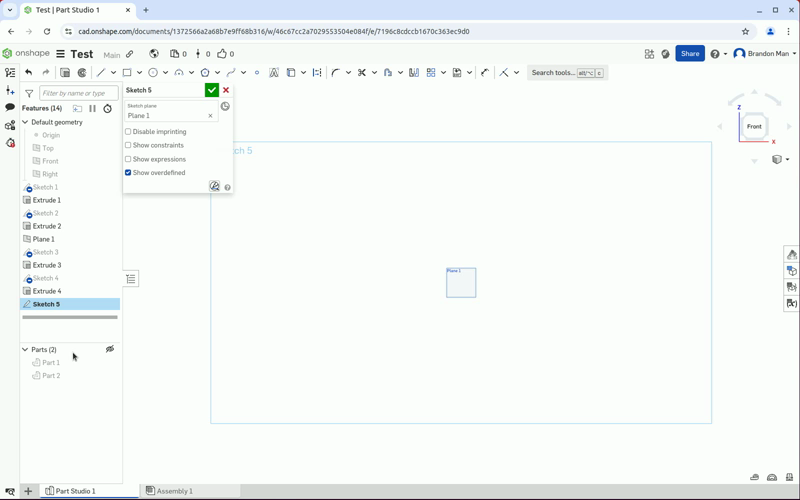
key(c)
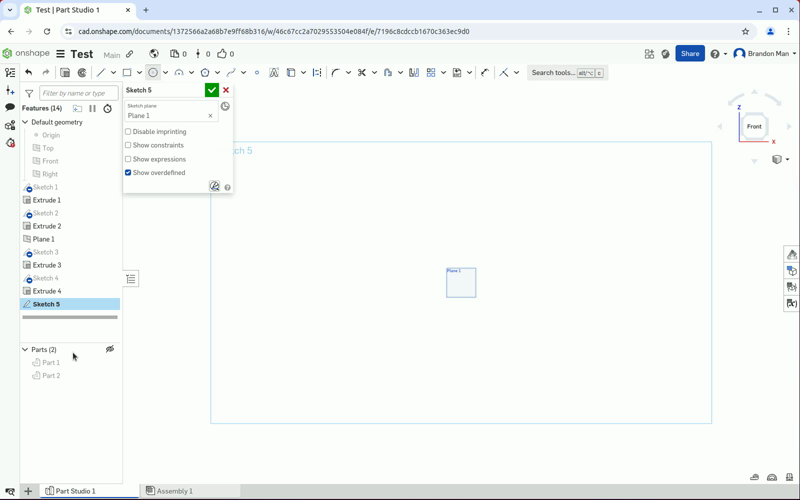
key_down(shift)
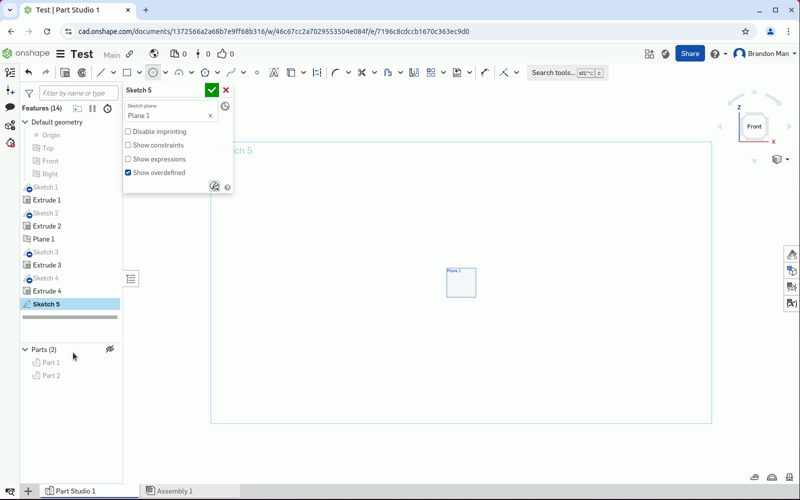
mouse_move(474, 281)
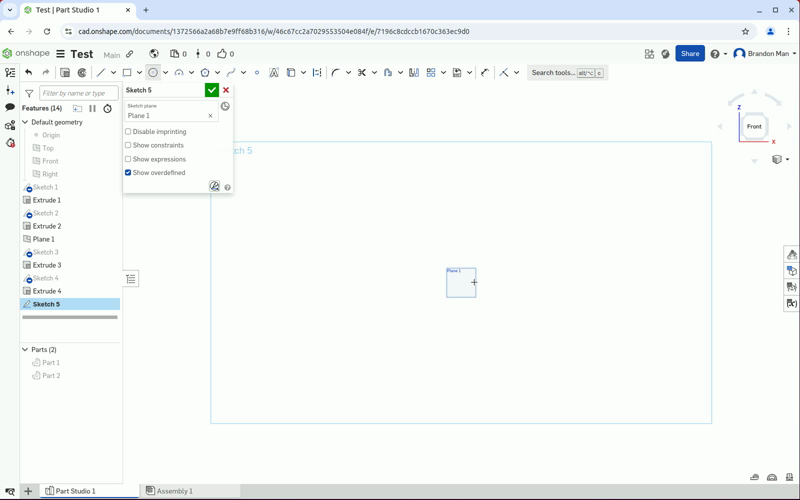
click(474, 281)
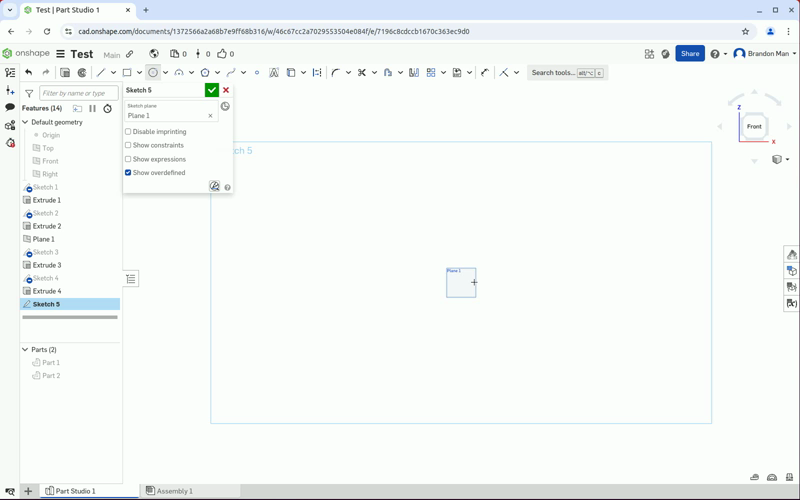
key_up(shift)
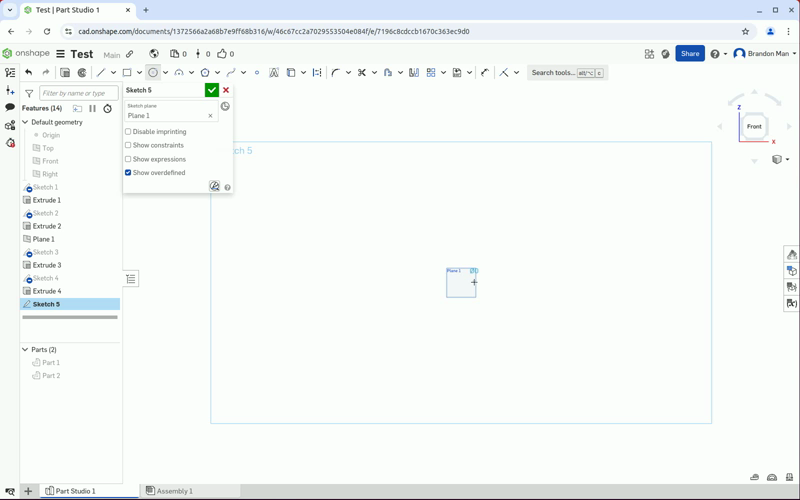
mouse_move(490, 281)
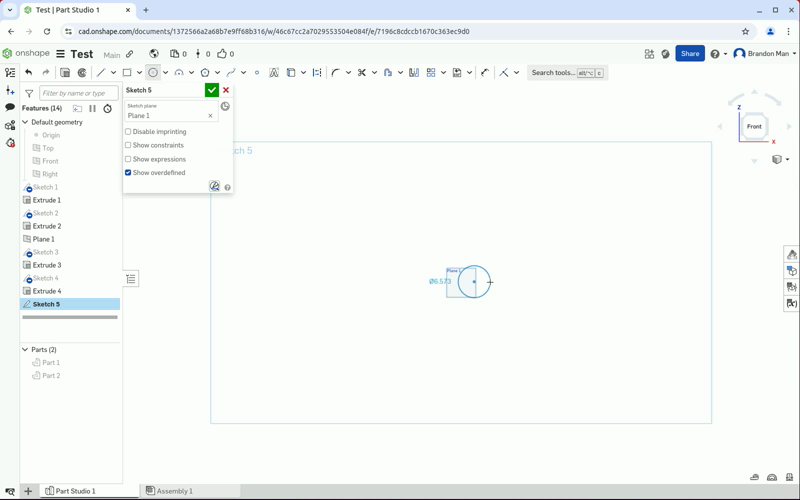
click(490, 281)
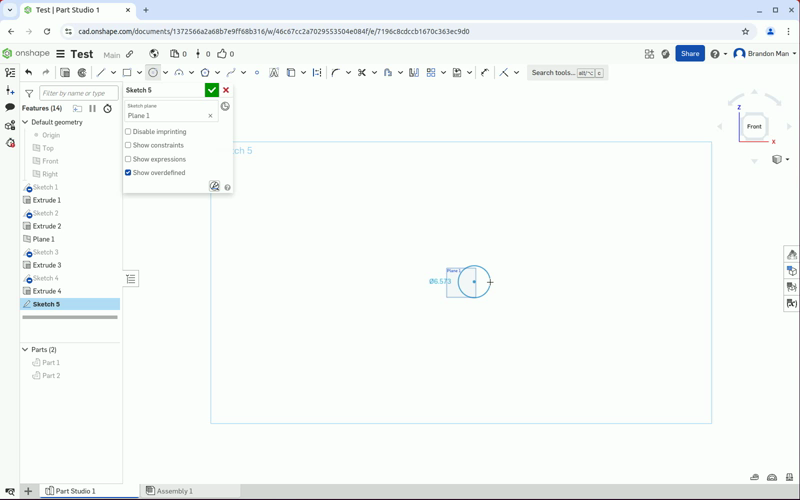
key(esc)
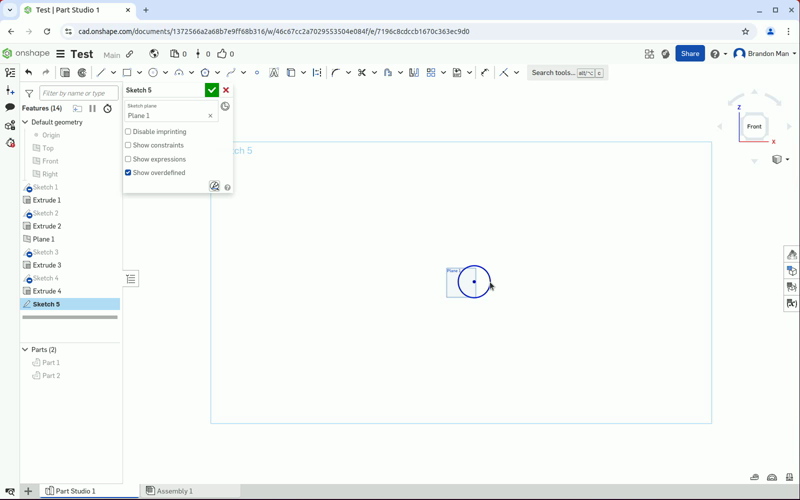
mouse_move(472, 273)
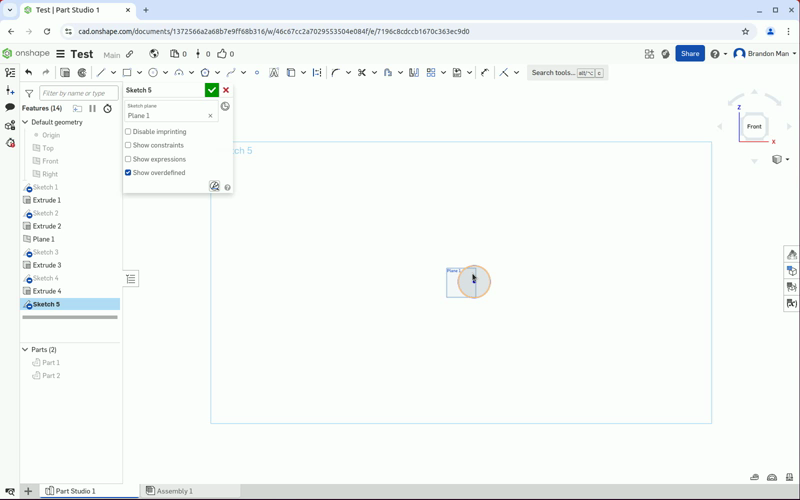
scroll(6)
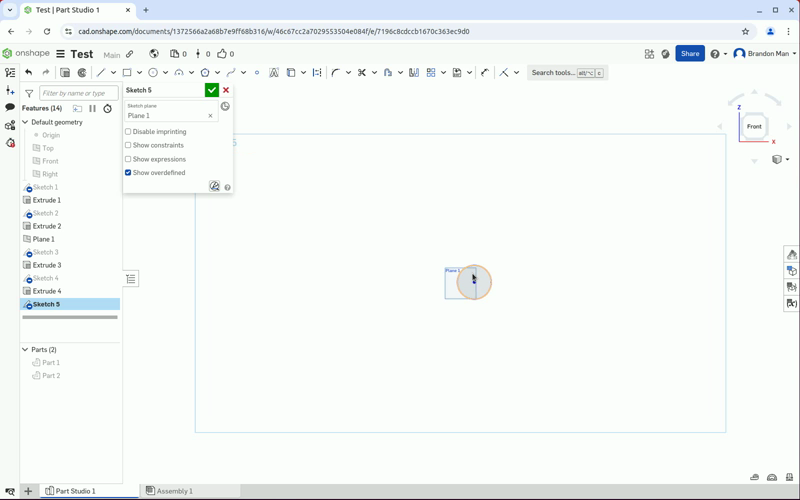
scroll(6)
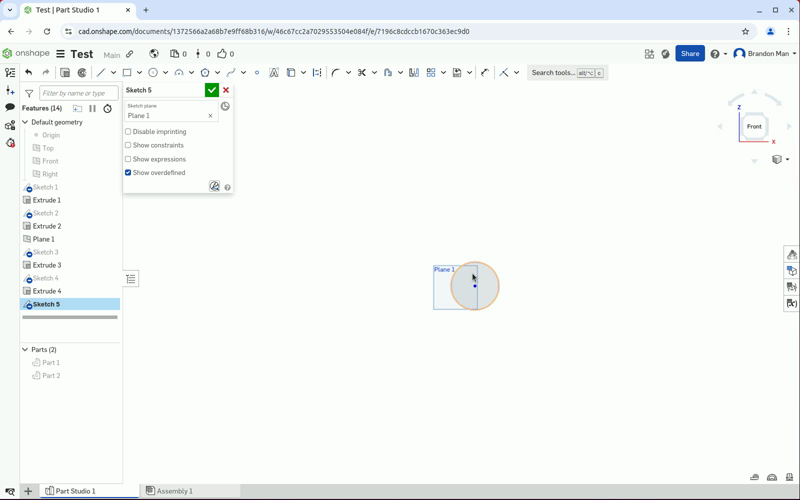
scroll(6)
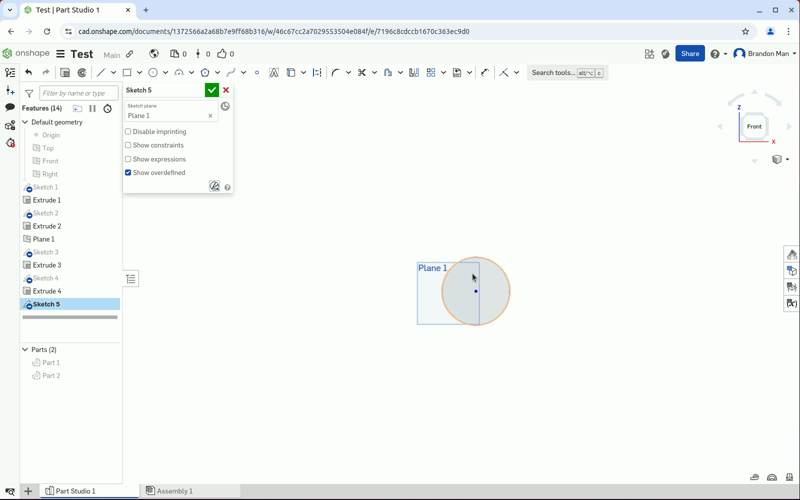
scroll(6)
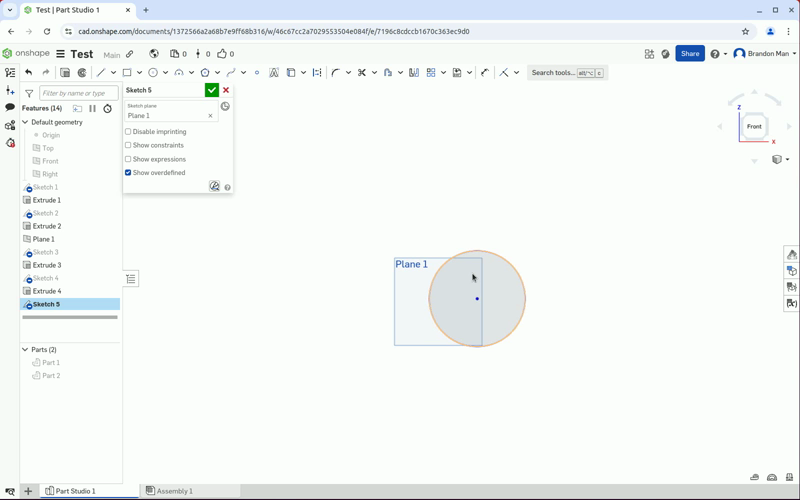
scroll(6)
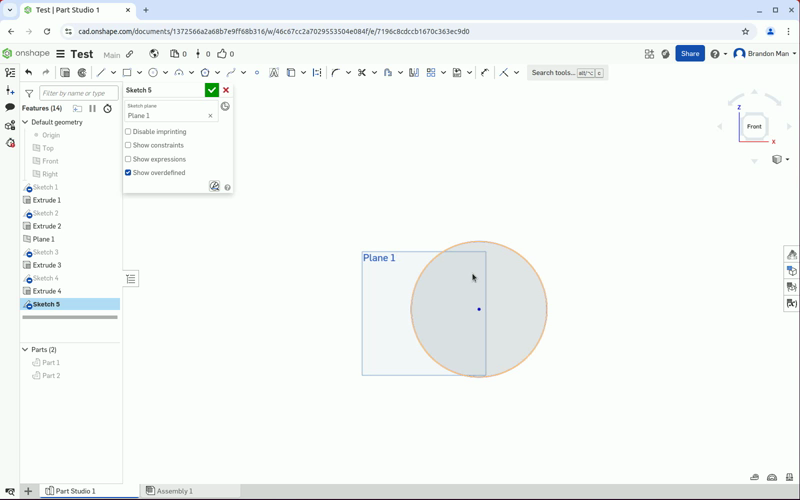
scroll(6)
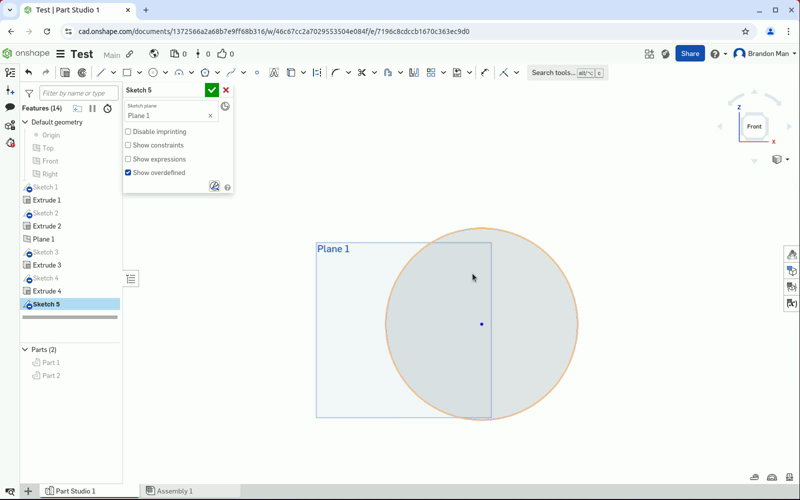
scroll(6)
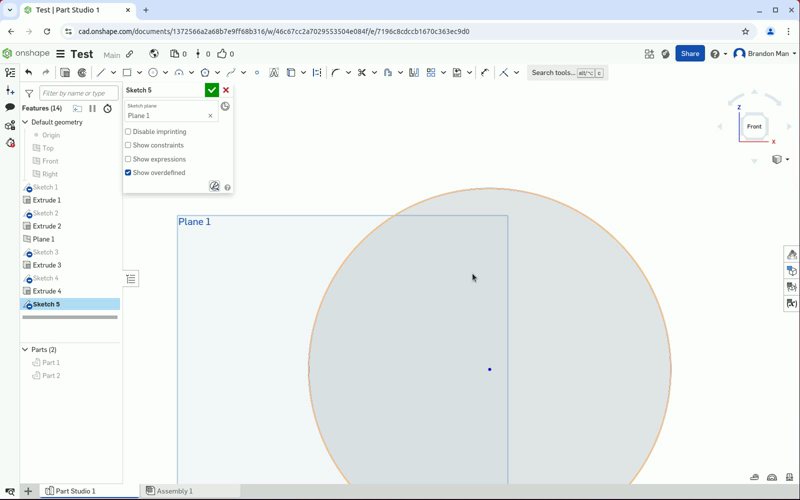
click(472, 273)
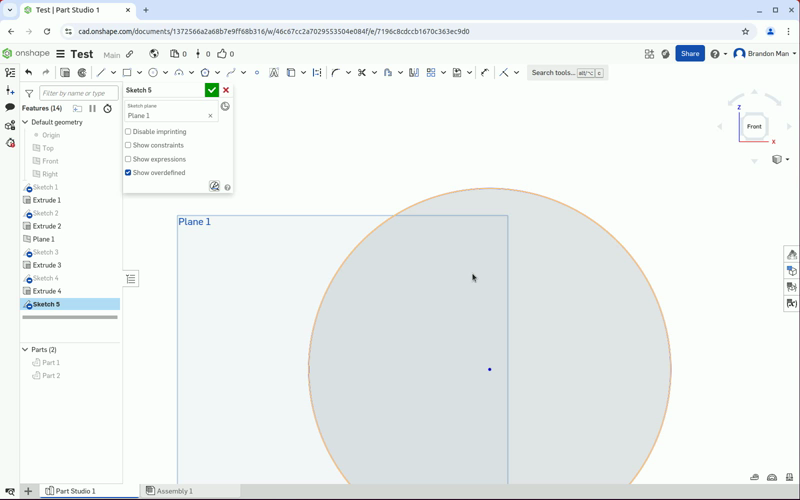
scroll(-6)
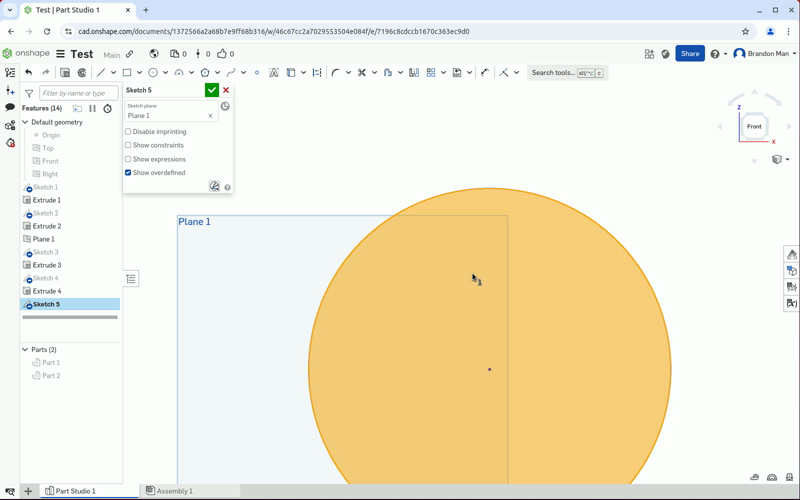
scroll(-6)
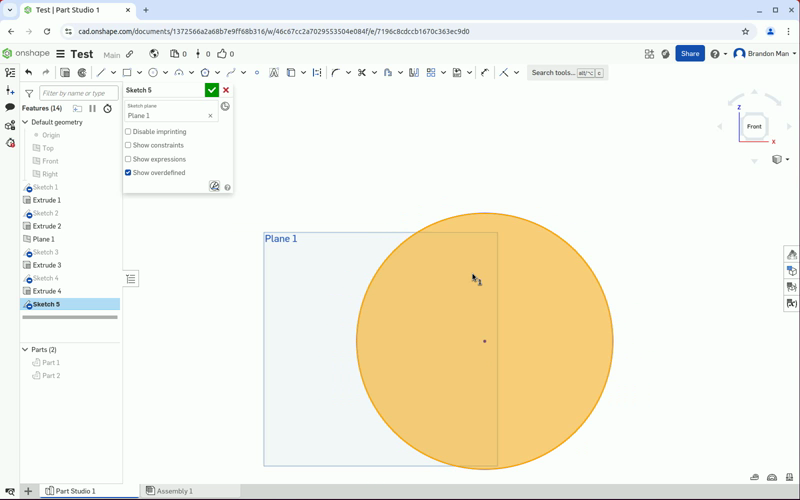
scroll(-6)
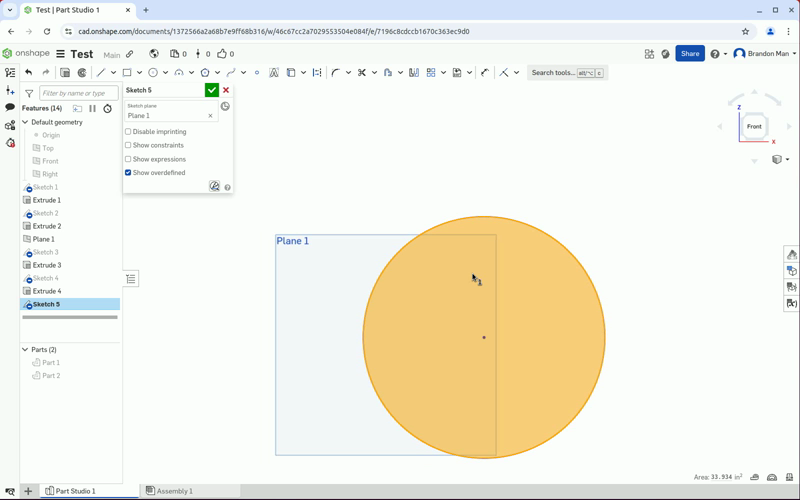
scroll(-6)
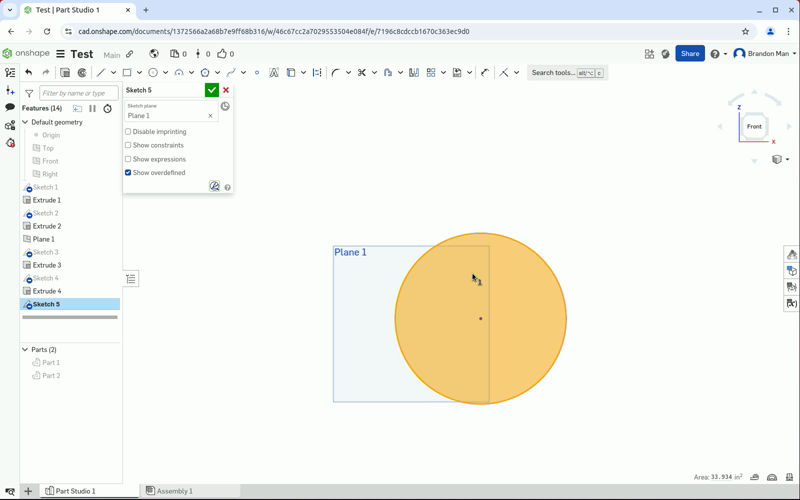
scroll(-6)
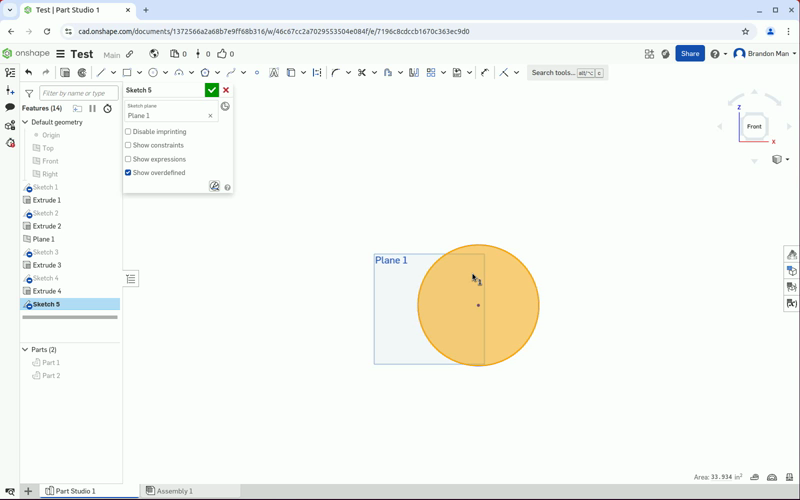
scroll(-6)
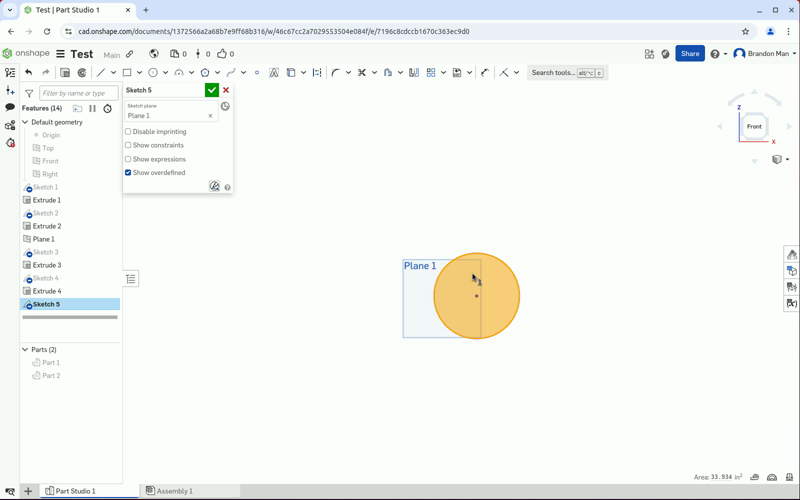
scroll(-6)
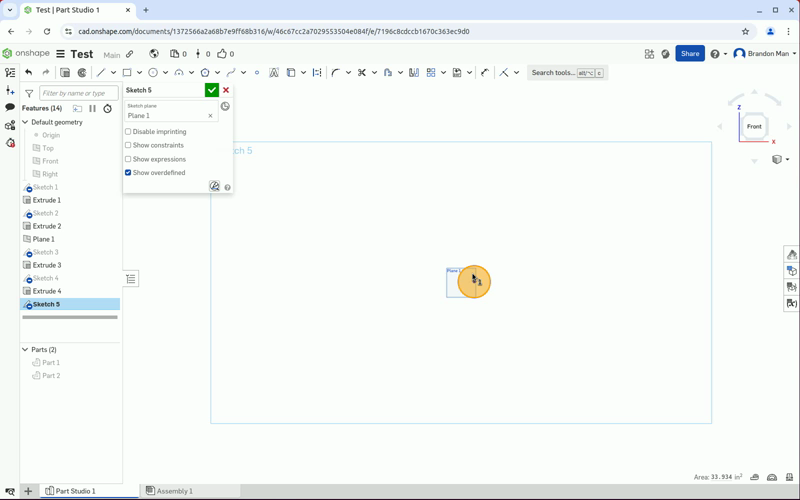
mouse_move(73, 352)
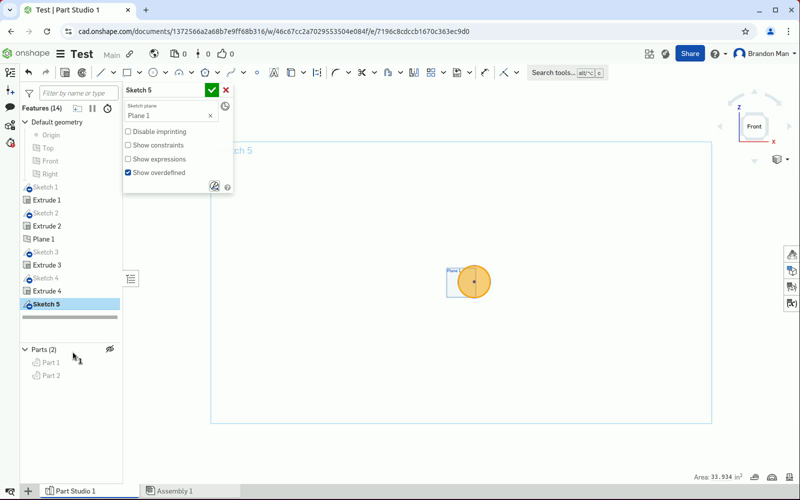
key(shift+y)
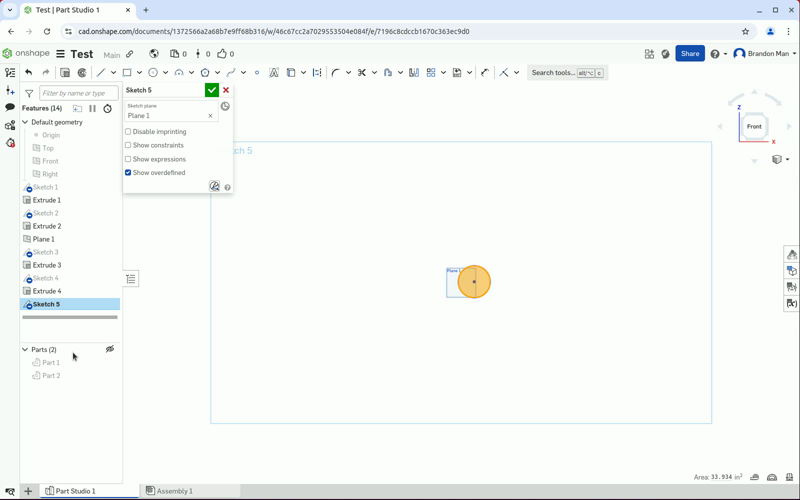
key(shift+e)
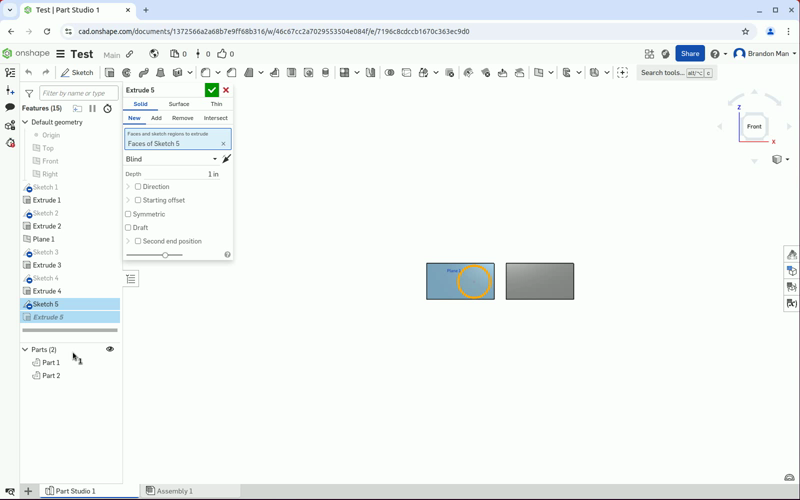
mouse_move(143, 106)
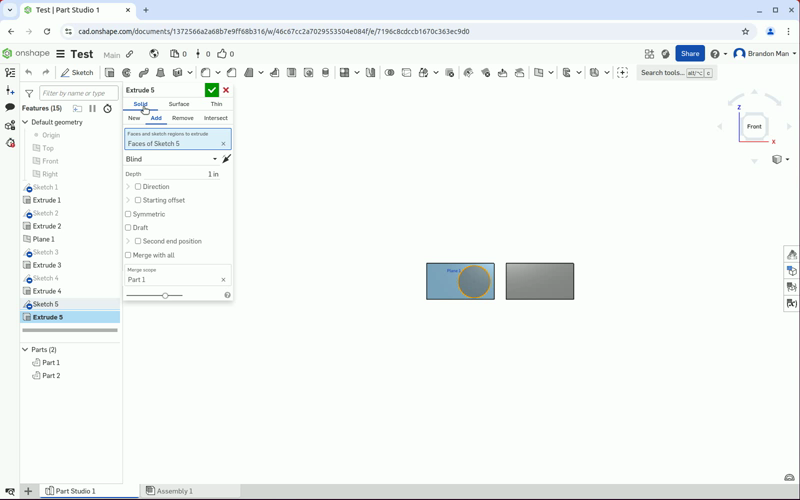
click(143, 106)
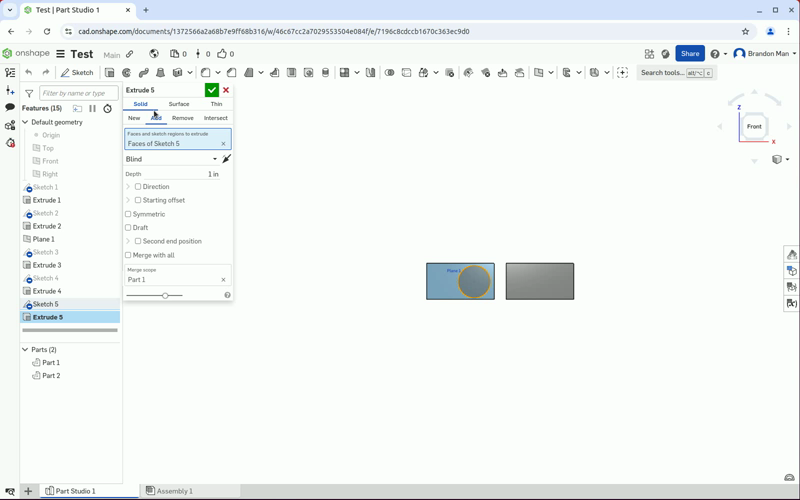
mouse_move(186, 120)
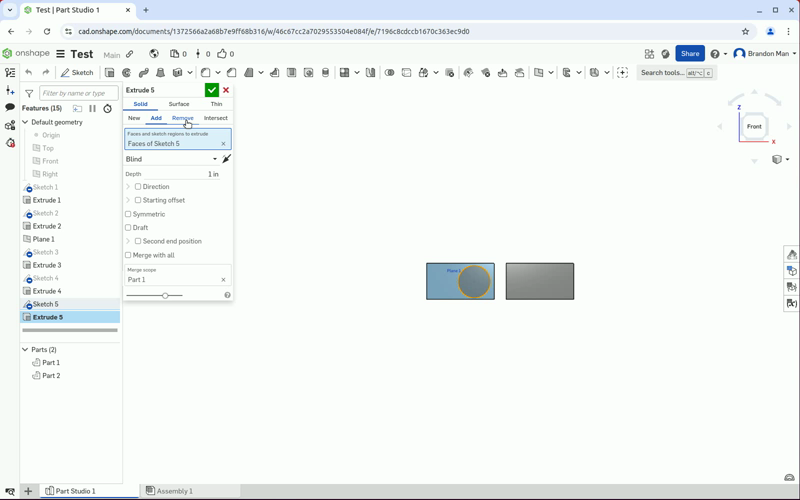
click(186, 120)
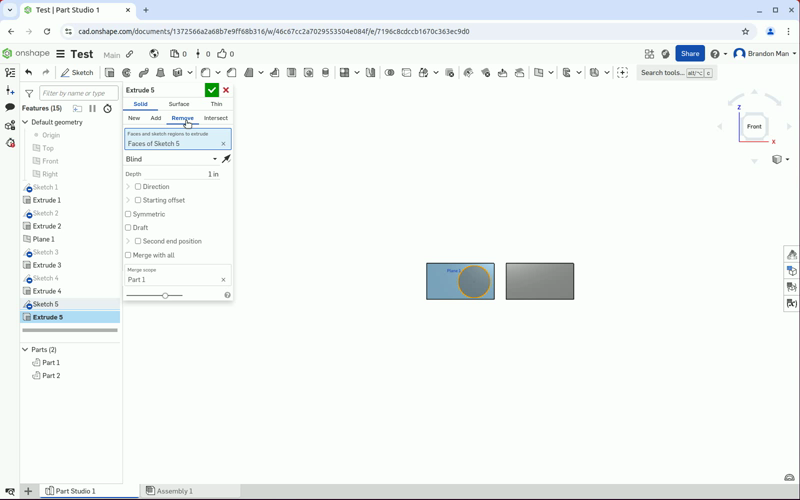
key(tab, 4)
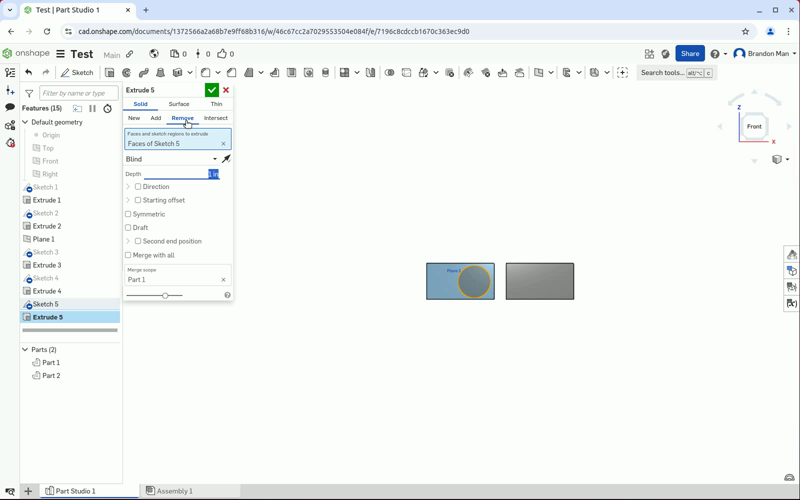
text(0.241)
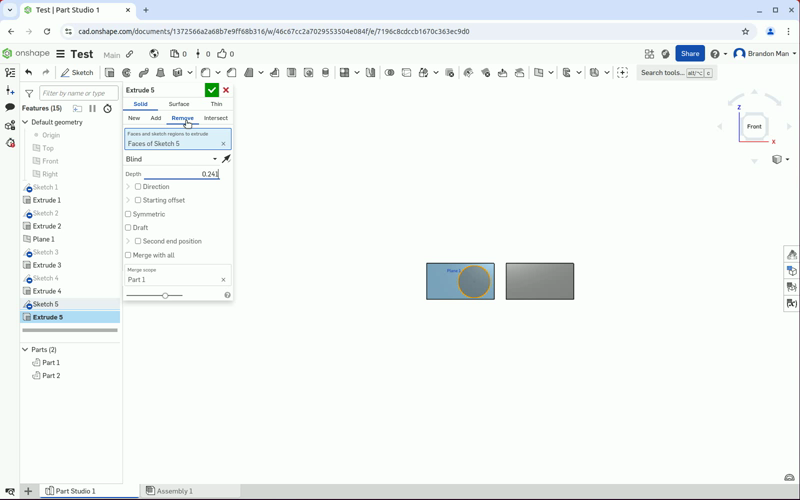
key(tab, 6)
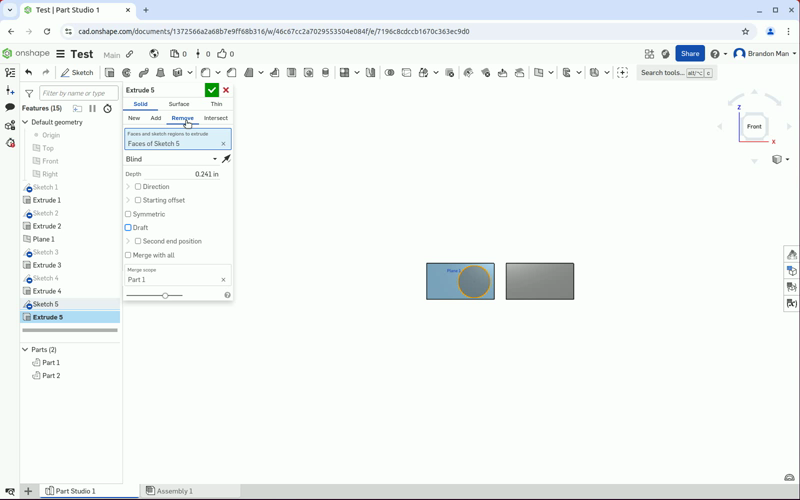
key(space)
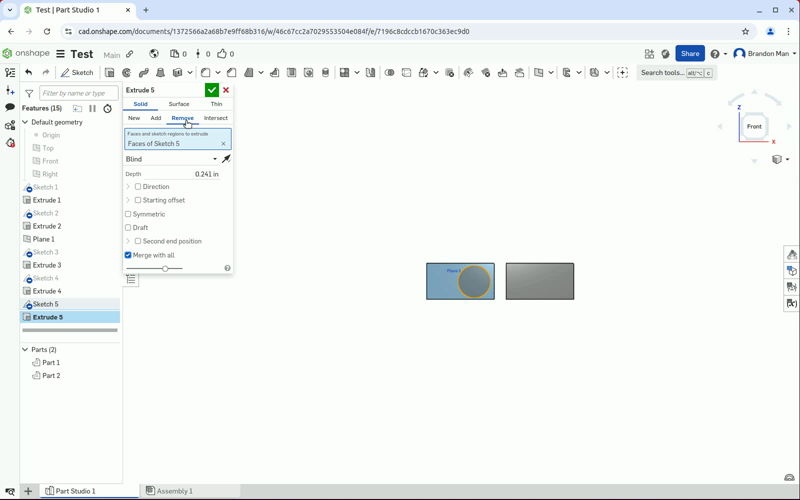
key(enter)
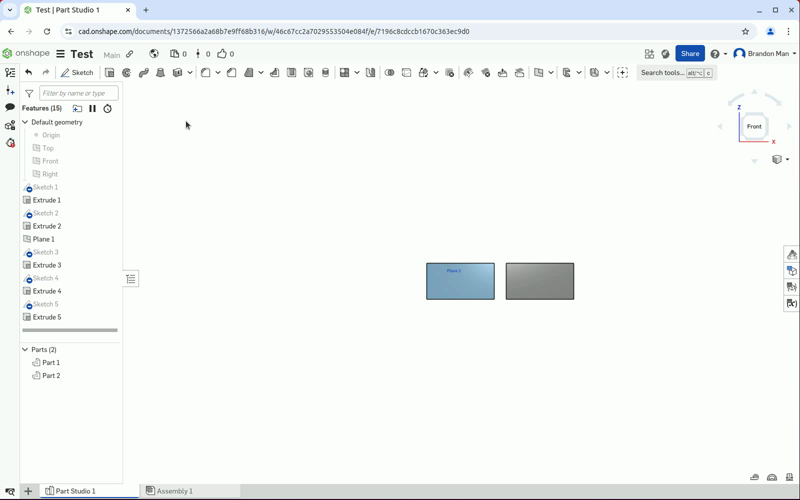
key(shift+h)
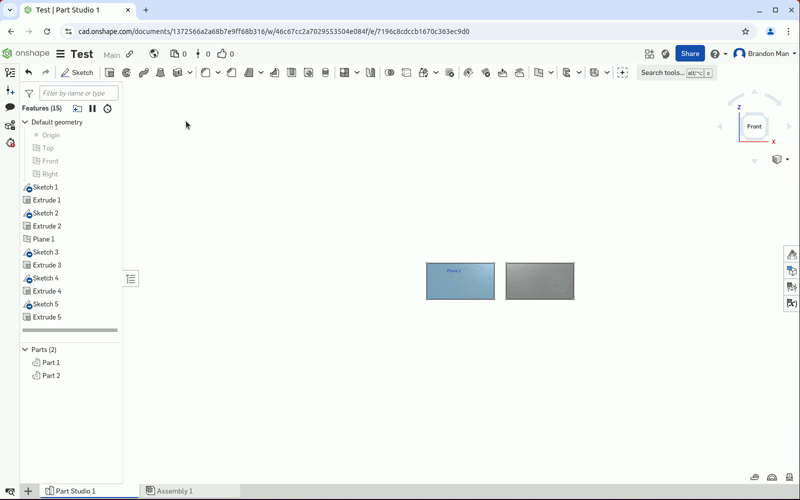
key(shift+h)
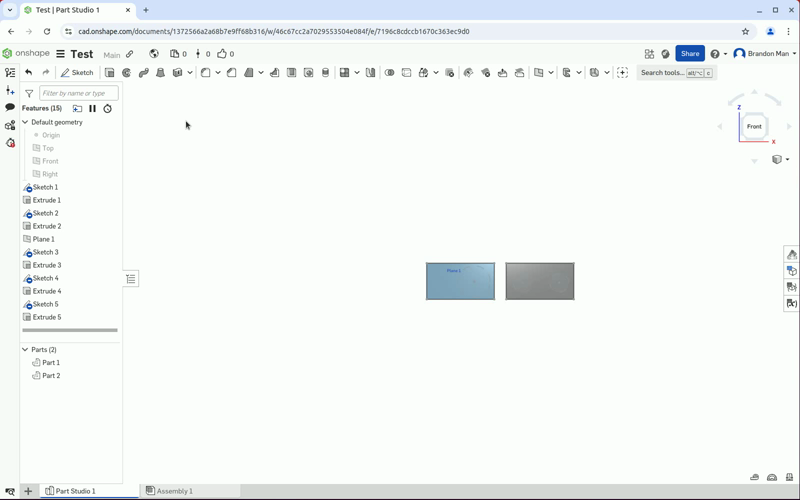
key(shift+7)
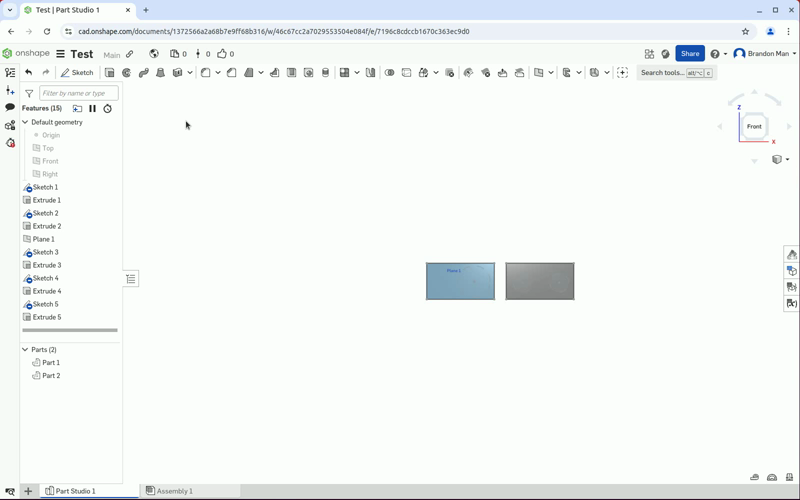
key(left, 2)
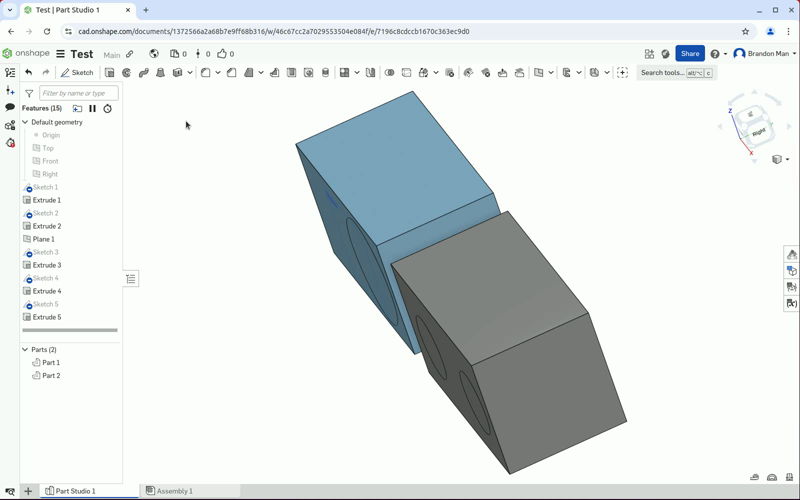
key(down, 2)
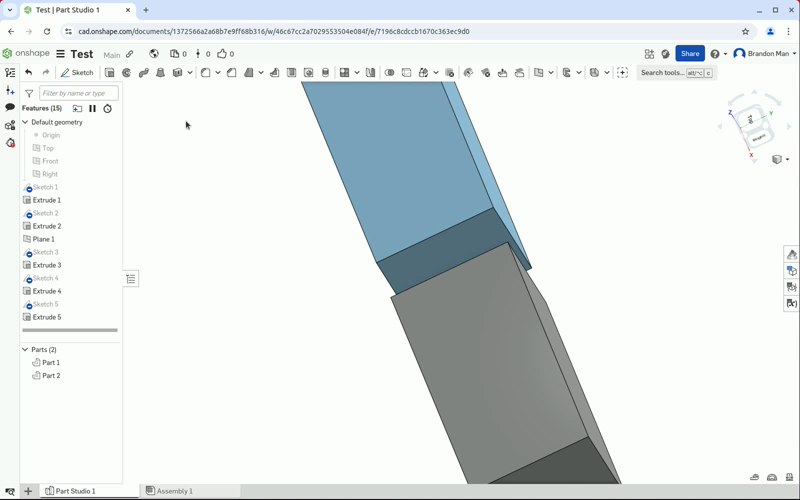
key(up, 2)
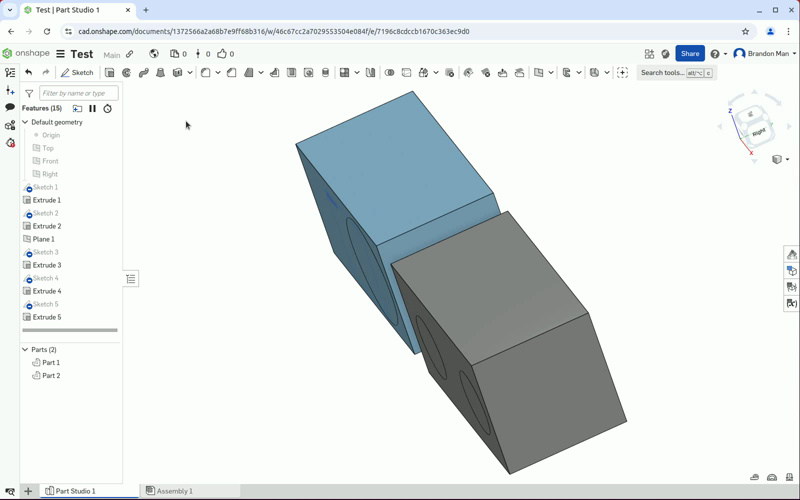
key(right, 2)
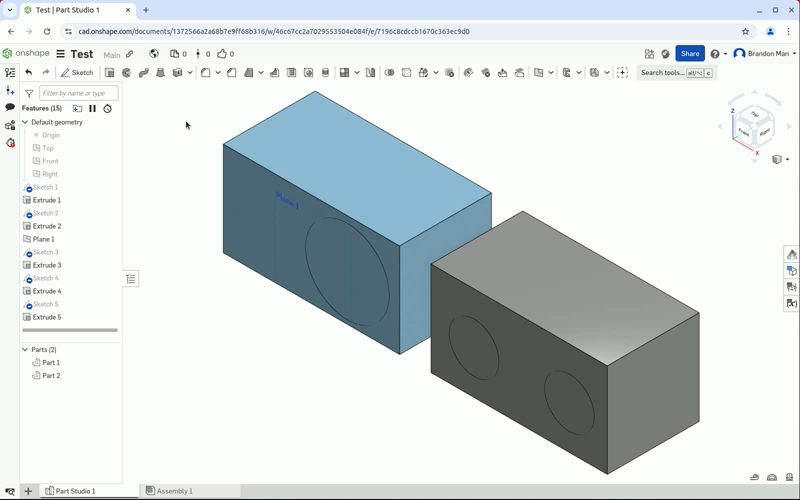
mouse_move(73, 189)
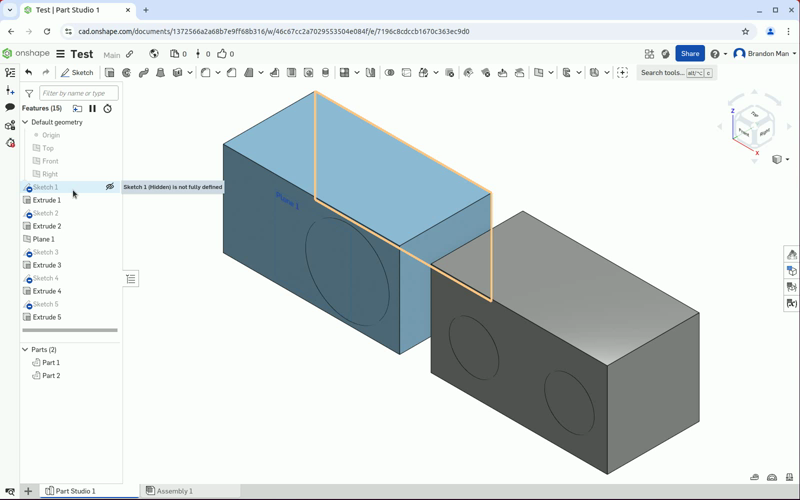
click(73, 189)